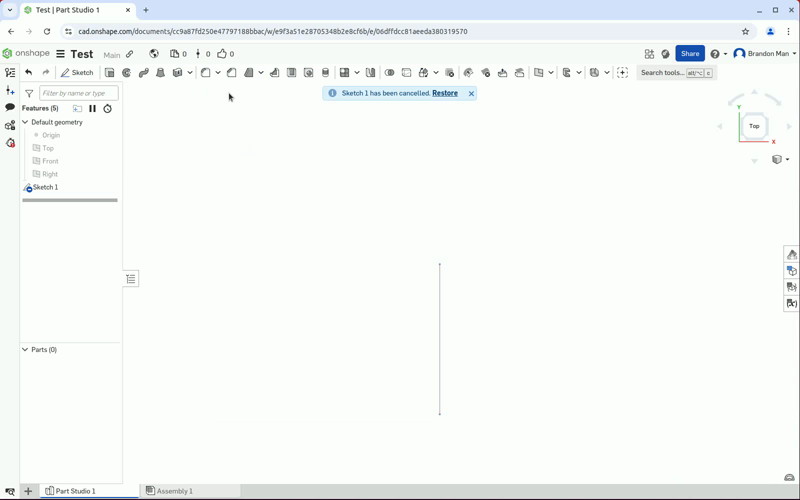
key(shift+h)
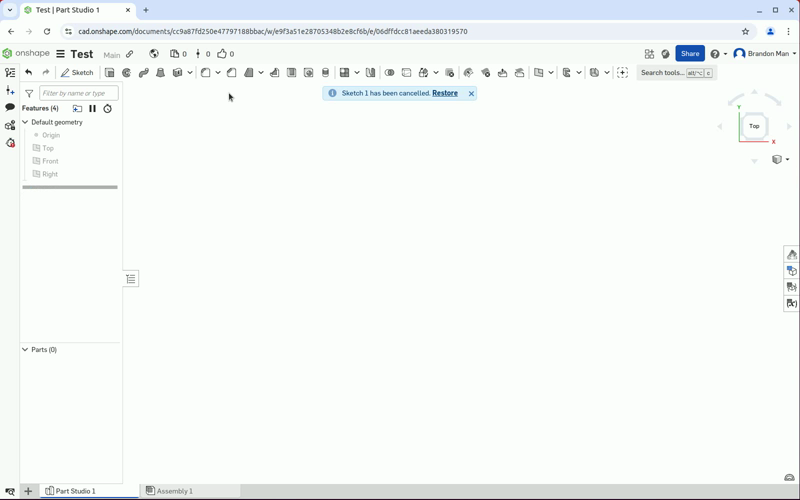
key(shift+s)
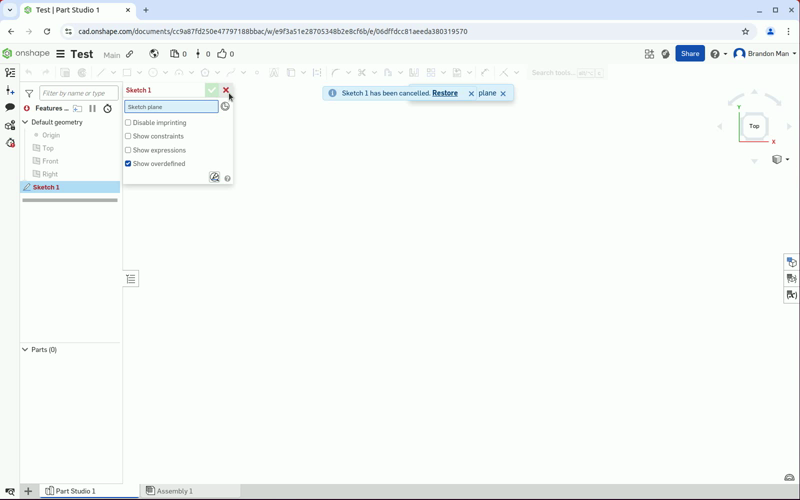
mouse_move(73, 150)
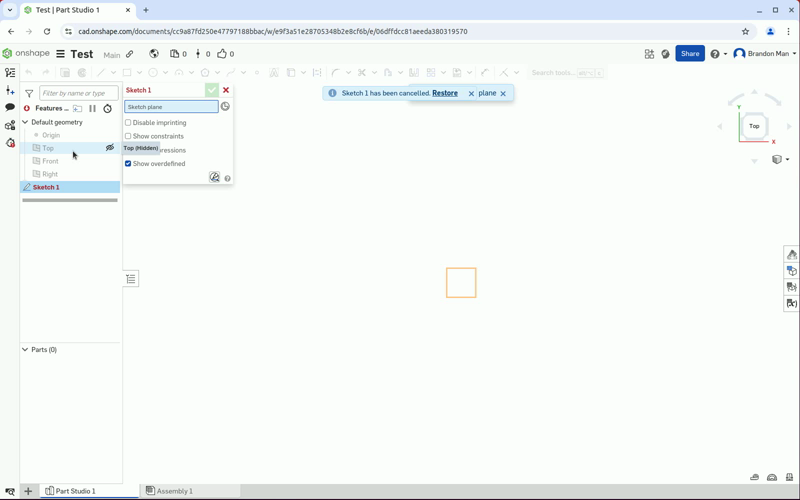
click(73, 150)
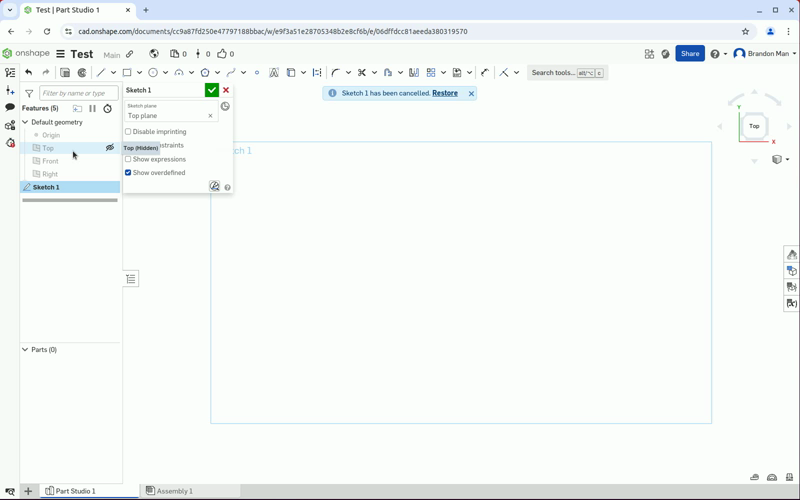
mouse_move(73, 352)
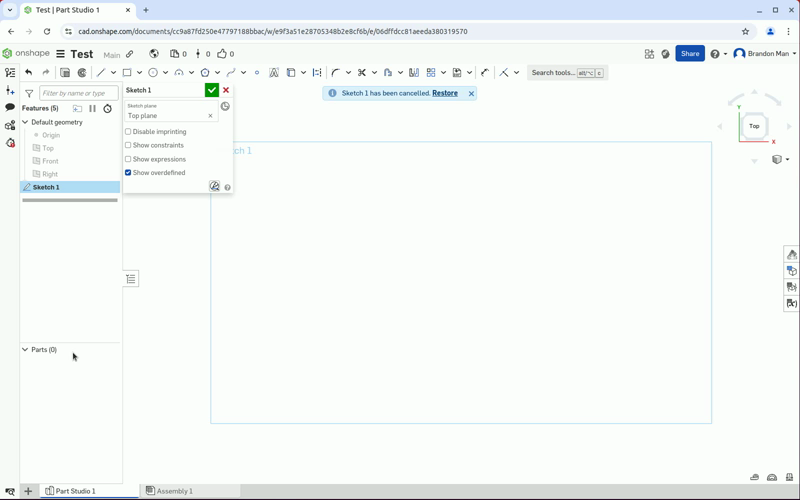
key(y)
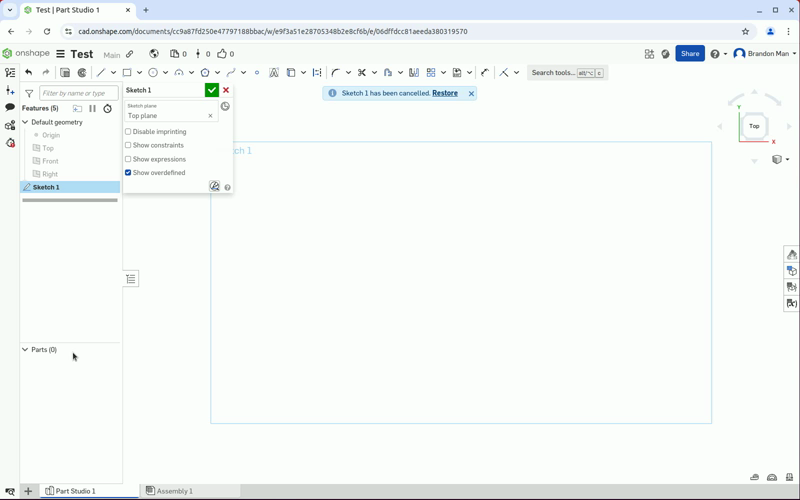
key(l)
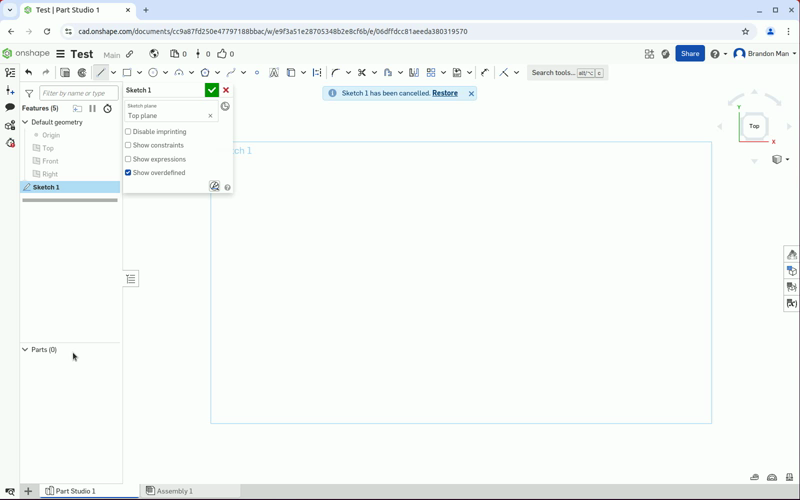
key_down(shift)
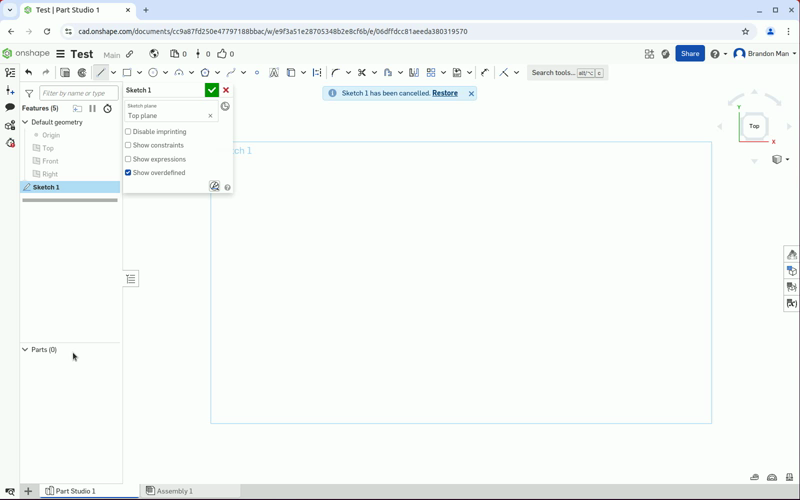
mouse_move(363, 175)
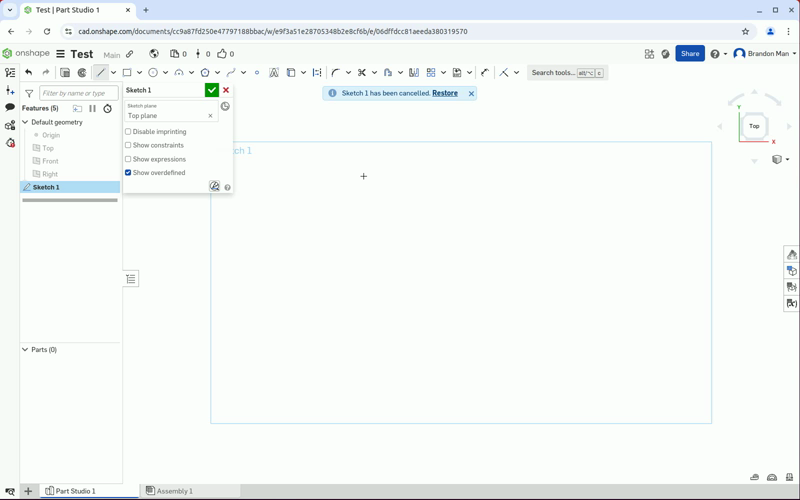
click(363, 175)
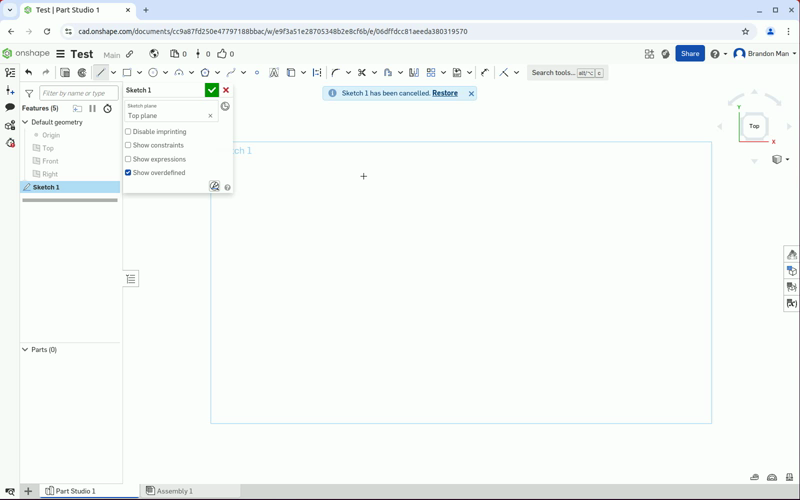
key_up(shift)
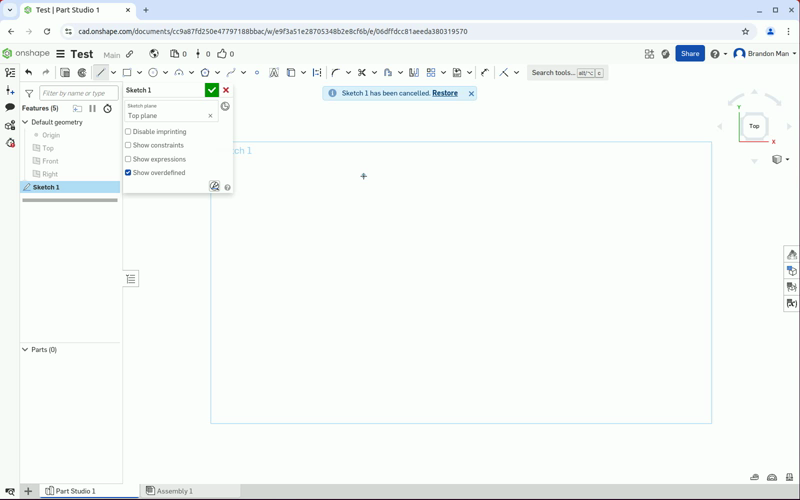
key_down(shift)
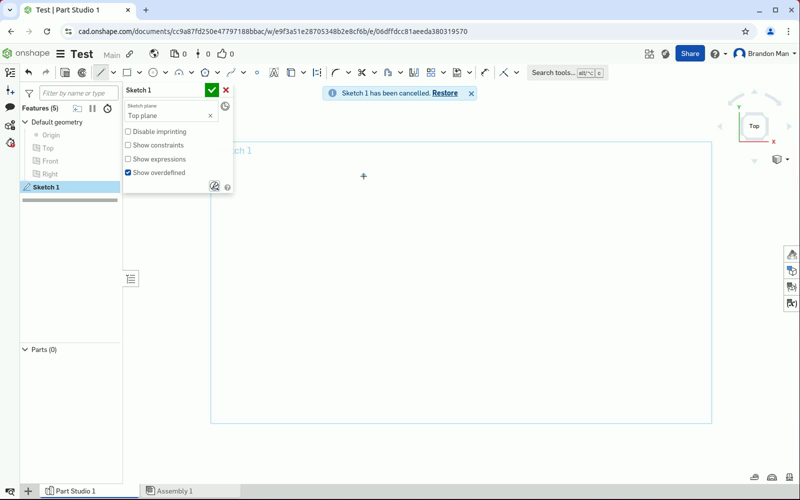
mouse_move(393, 175)
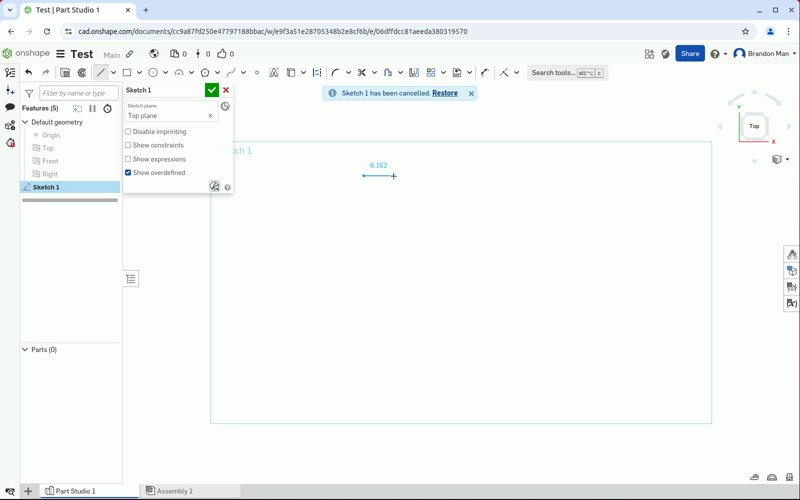
mouse_move(422, 174)
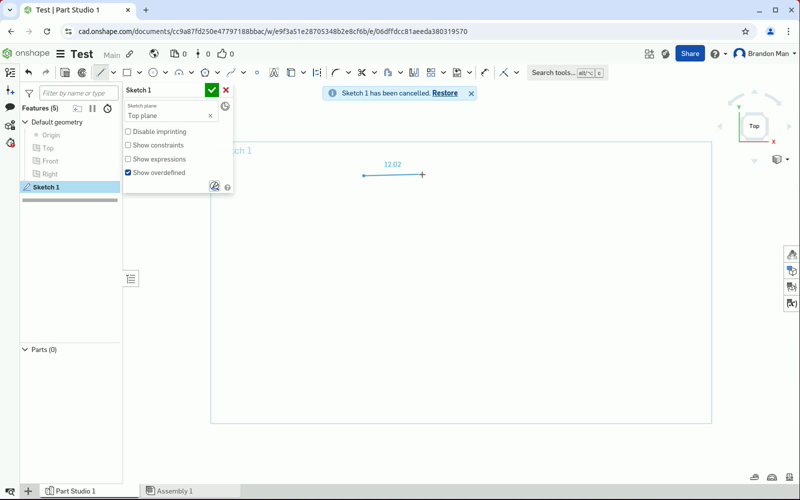
click(422, 174)
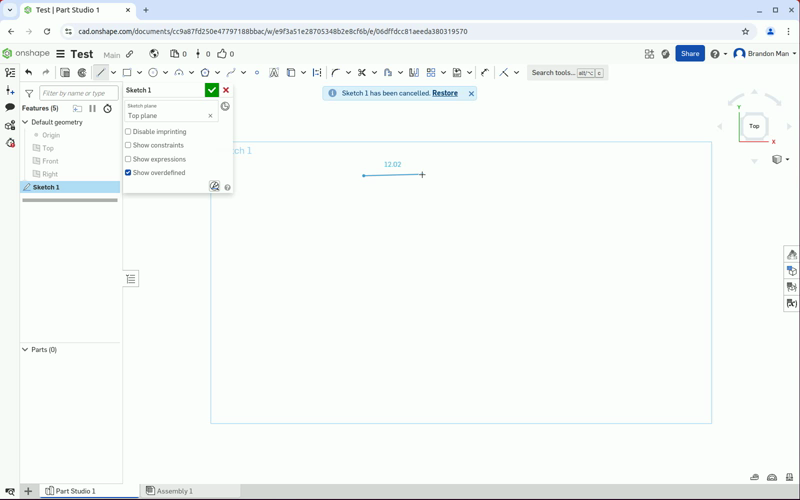
key_up(shift)
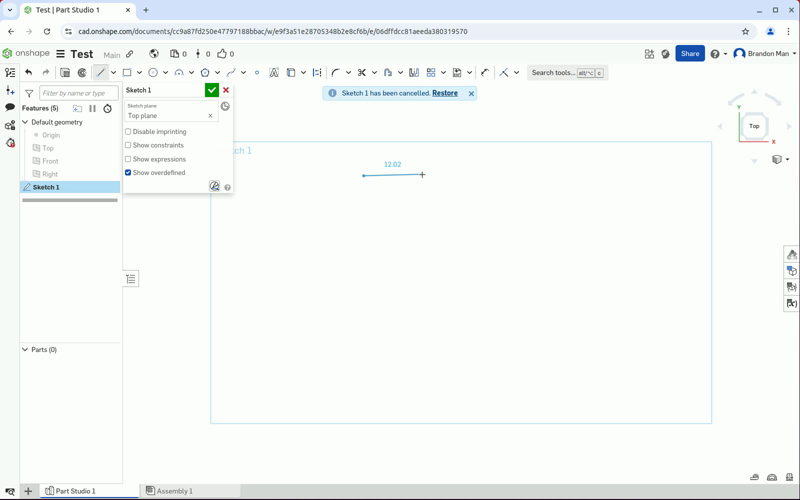
key(esc)
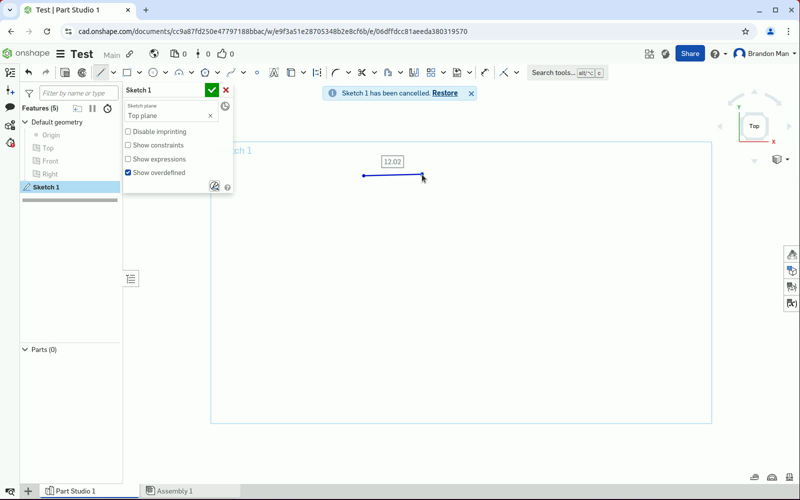
key(a)
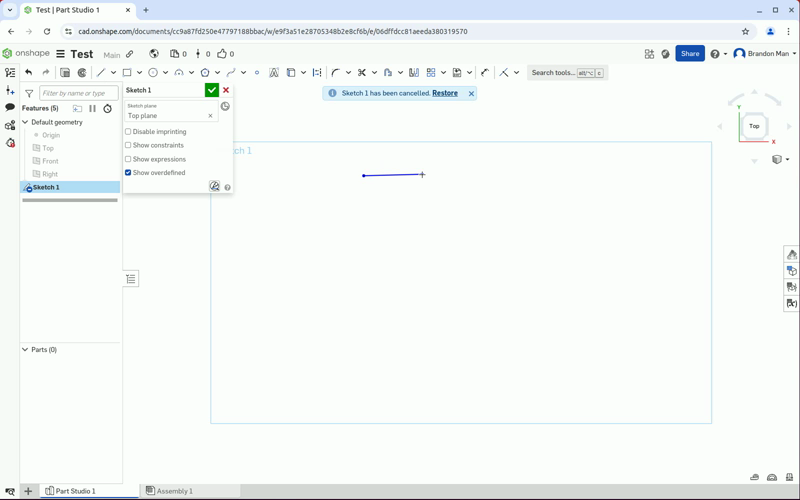
mouse_move(422, 174)
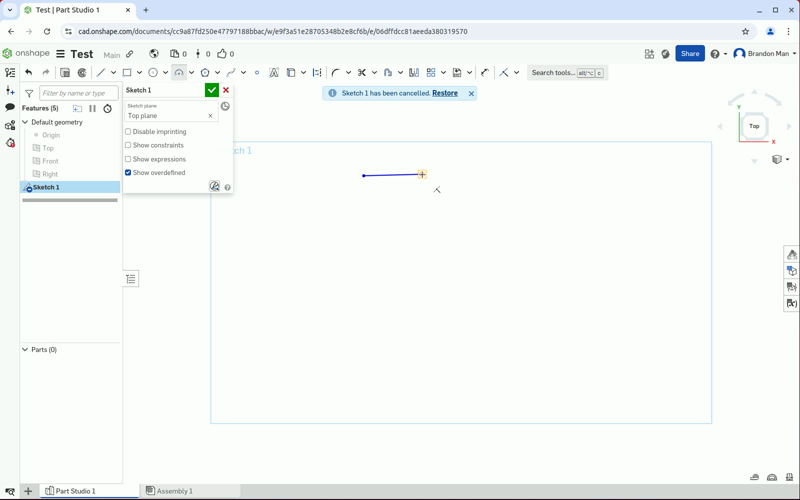
click(422, 174)
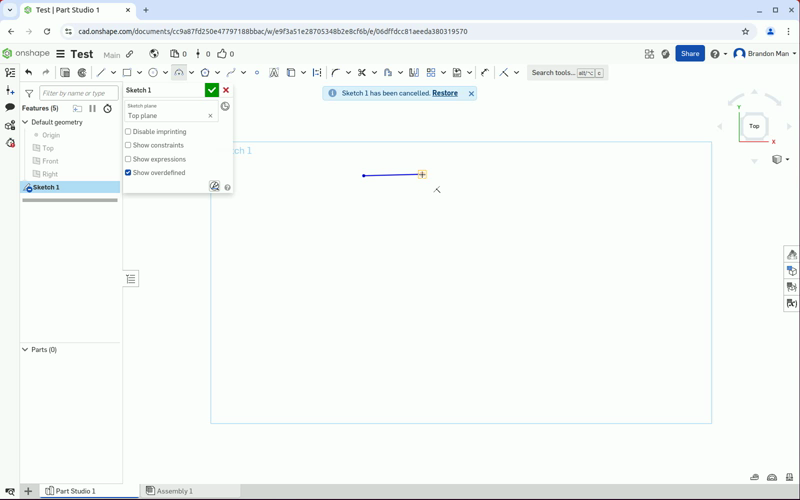
key_down(shift)
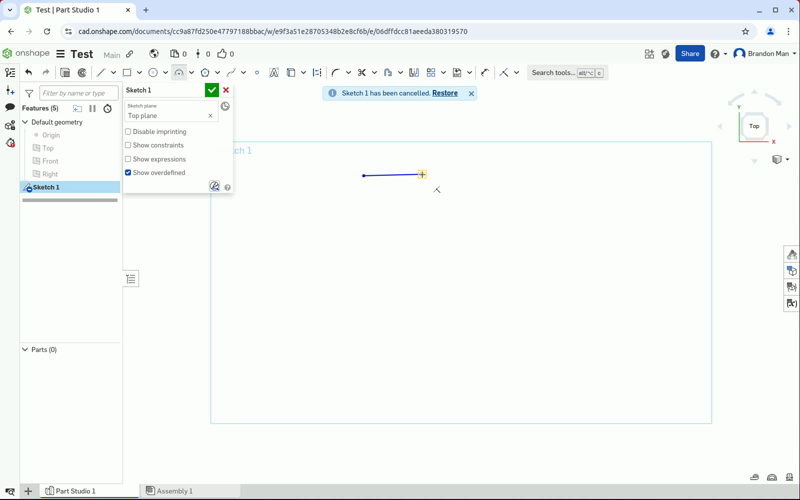
mouse_move(460, 192)
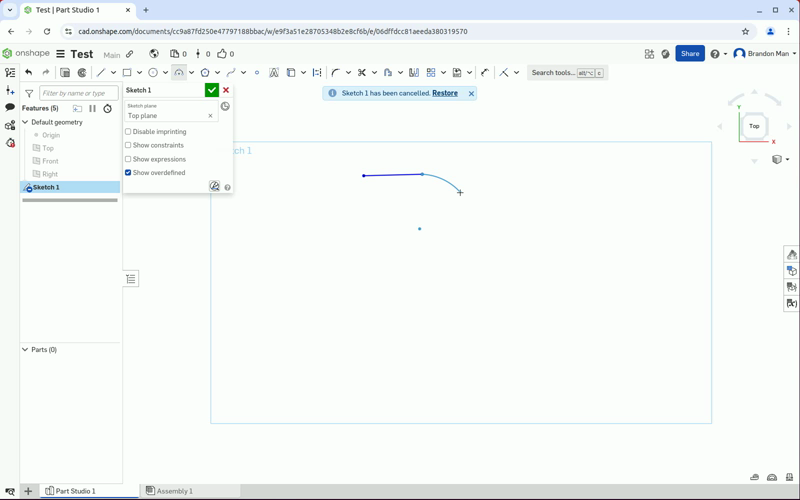
click(460, 192)
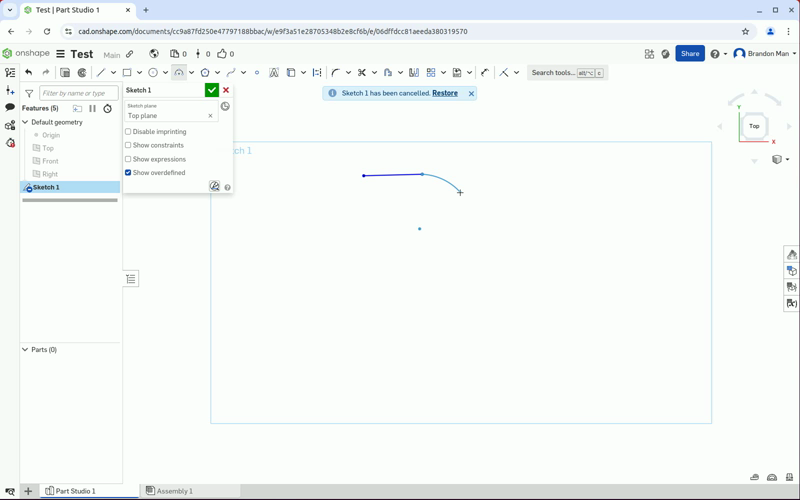
mouse_move(443, 178)
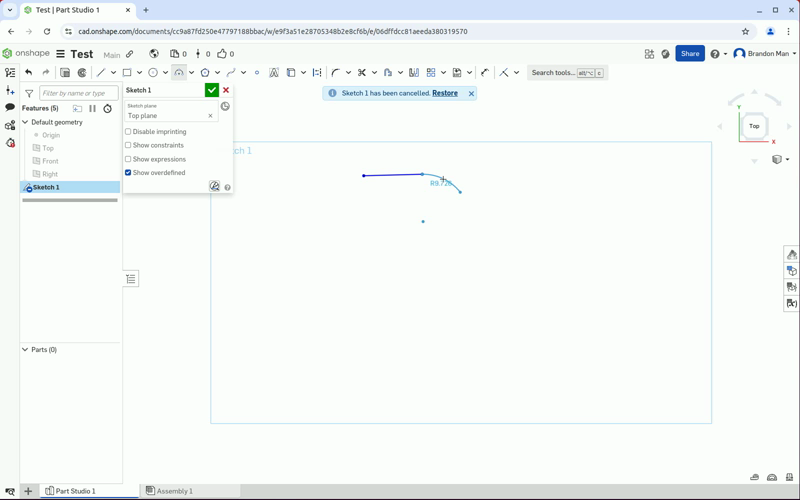
click(443, 178)
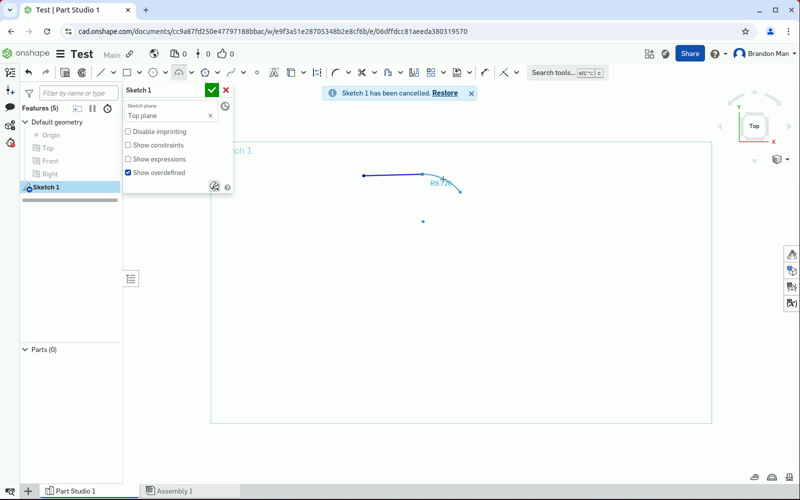
key_up(shift)
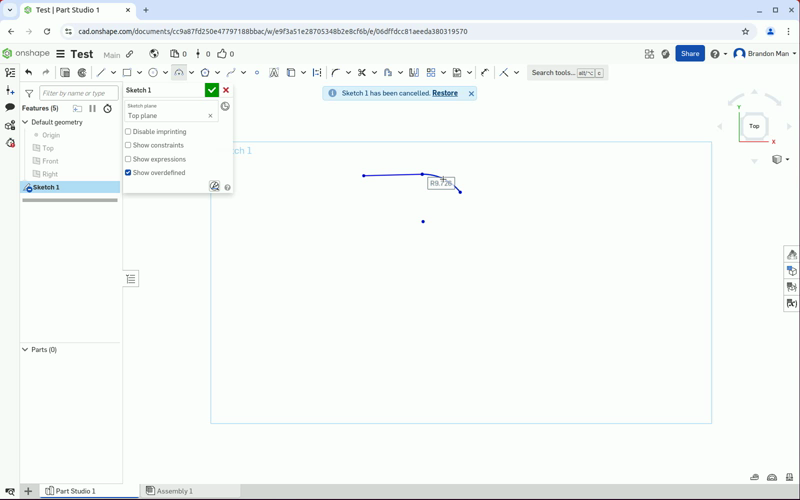
key(esc)
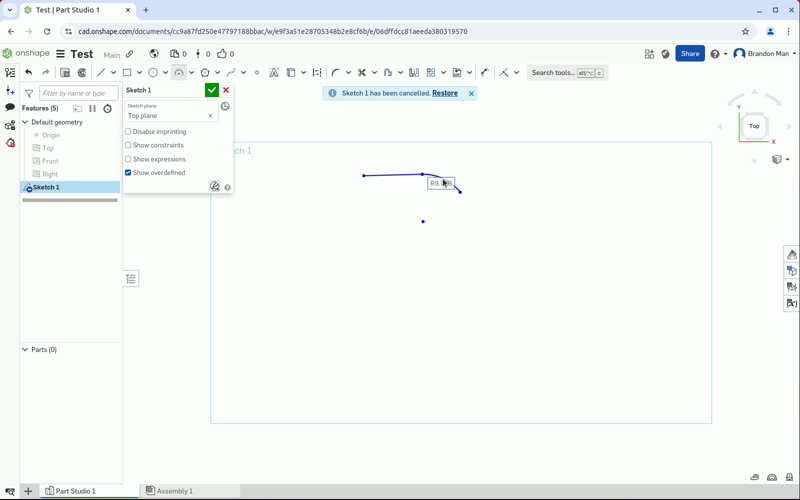
key(l)
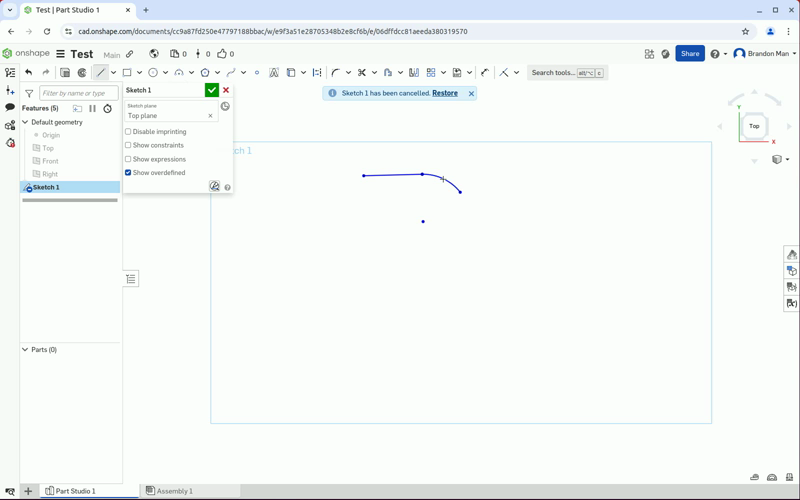
mouse_move(460, 192)
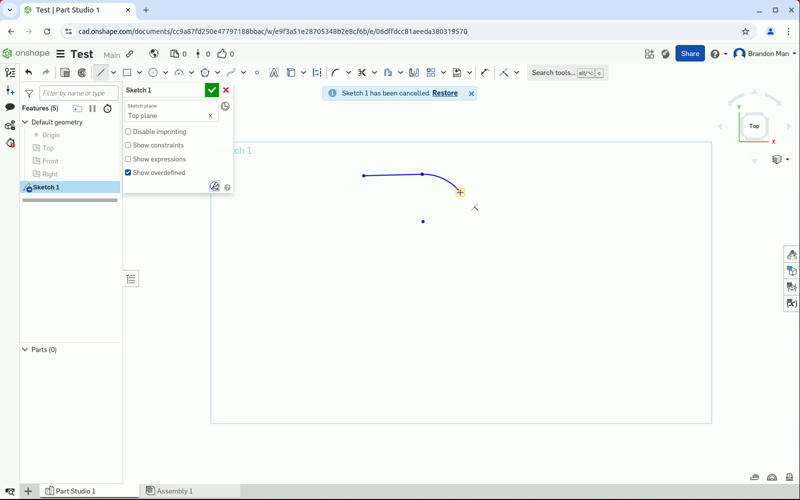
click(460, 192)
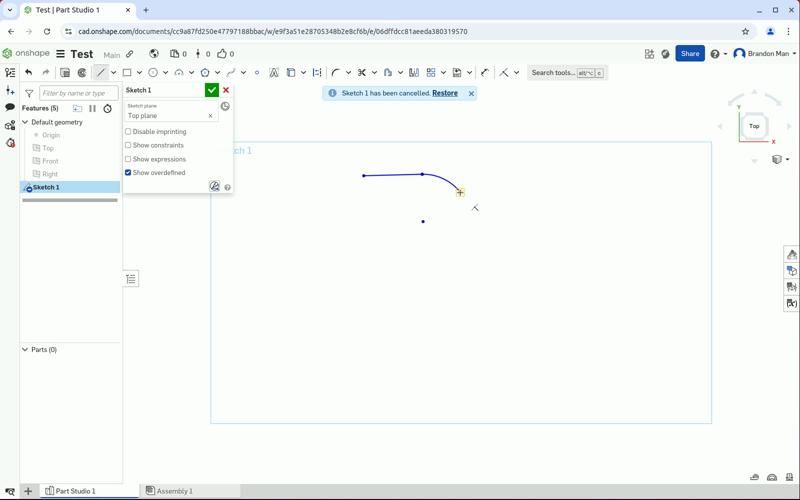
key_down(shift)
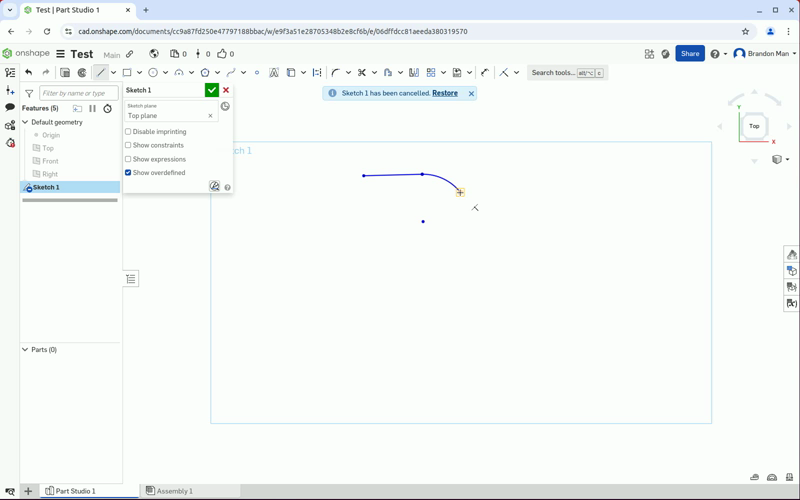
mouse_move(535, 282)
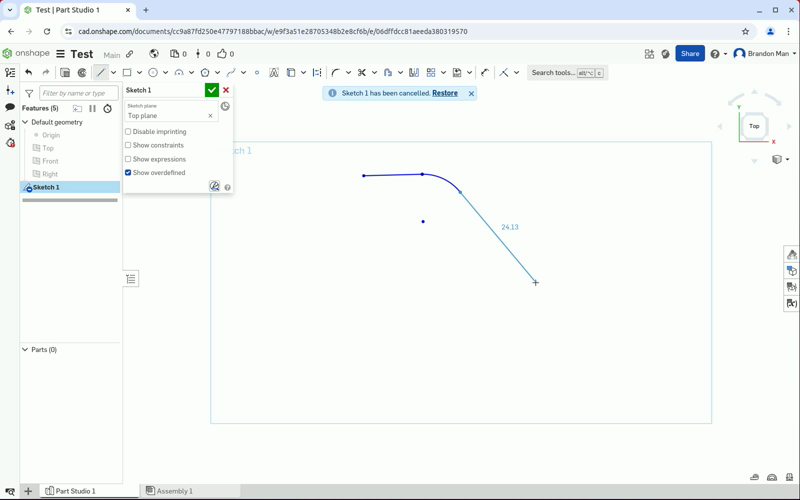
click(535, 282)
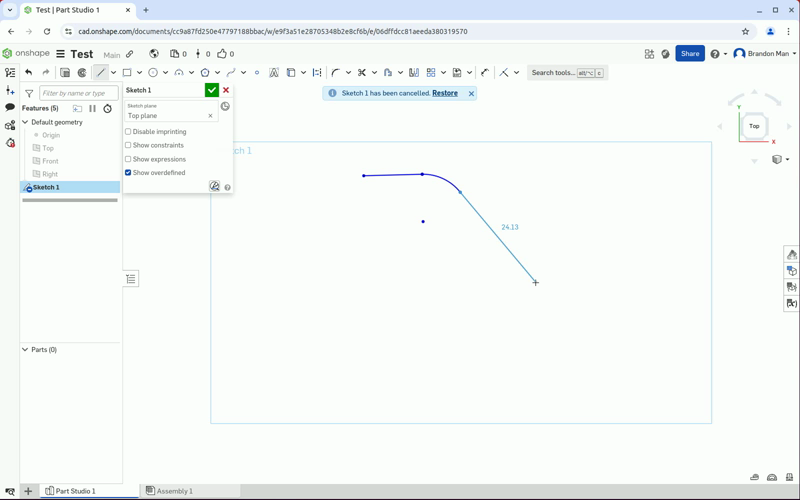
key_up(shift)
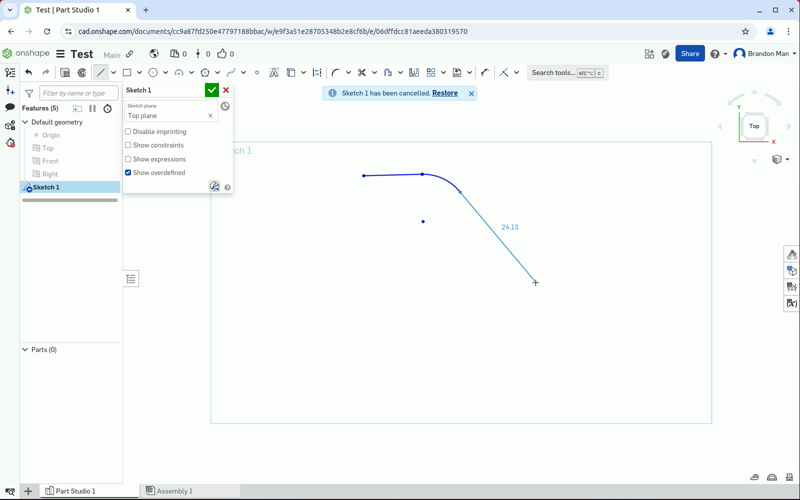
key_down(shift)
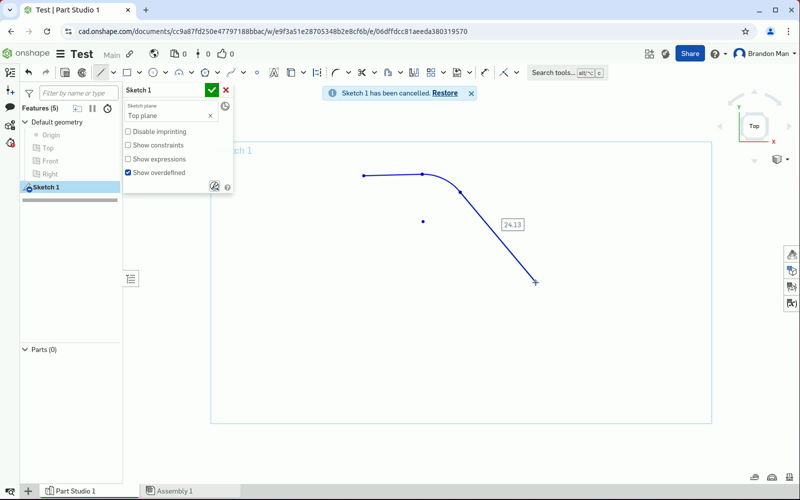
mouse_move(565, 282)
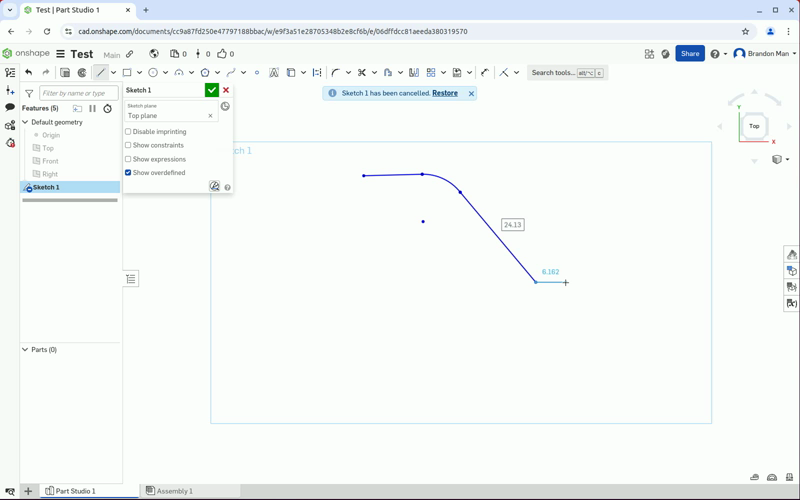
mouse_move(537, 280)
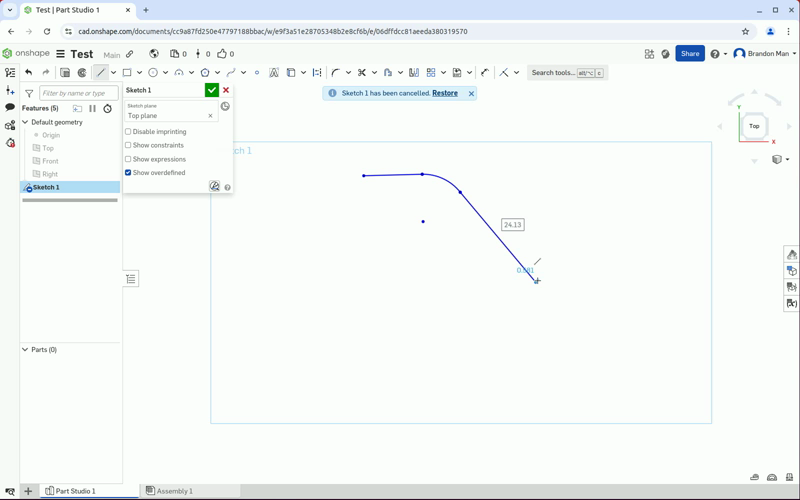
scroll(6)
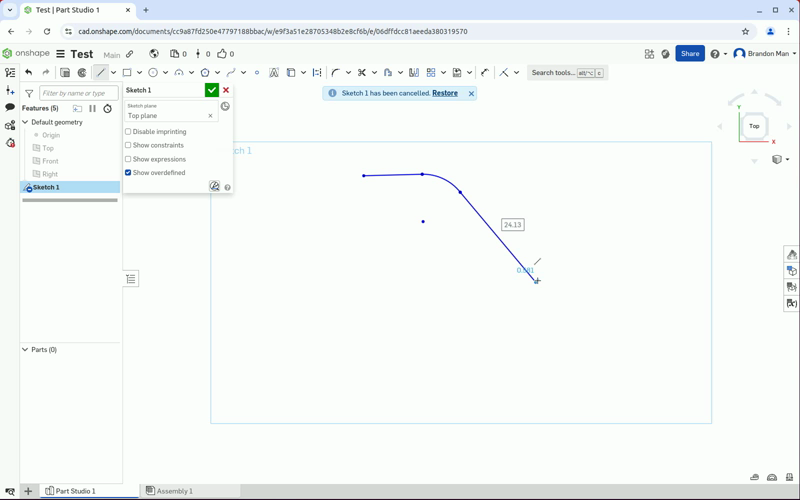
scroll(6)
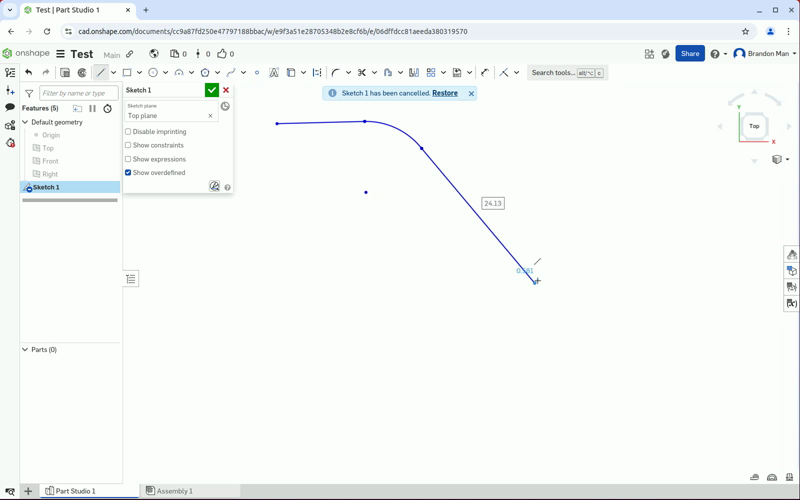
scroll(6)
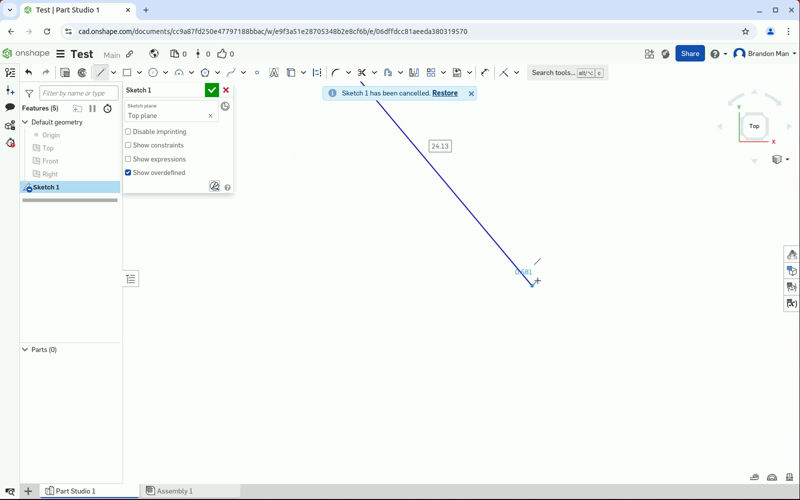
scroll(6)
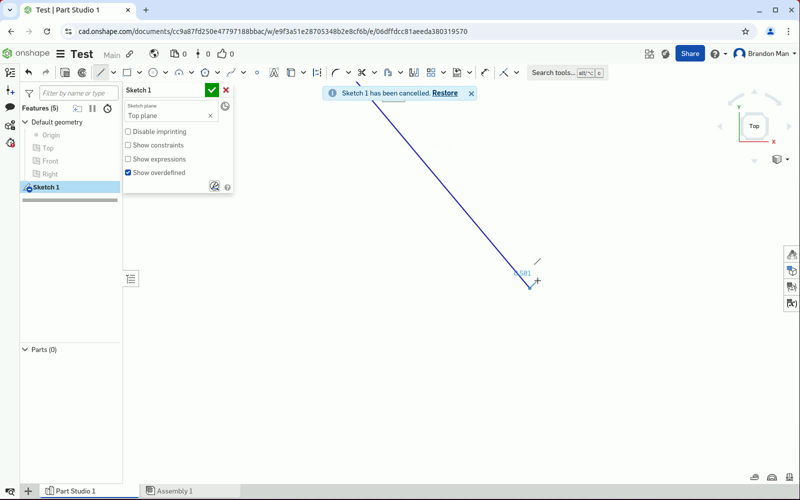
scroll(6)
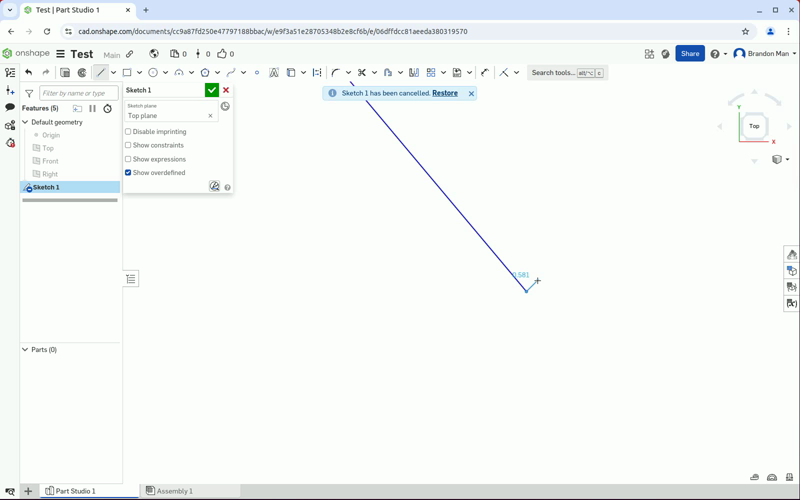
scroll(6)
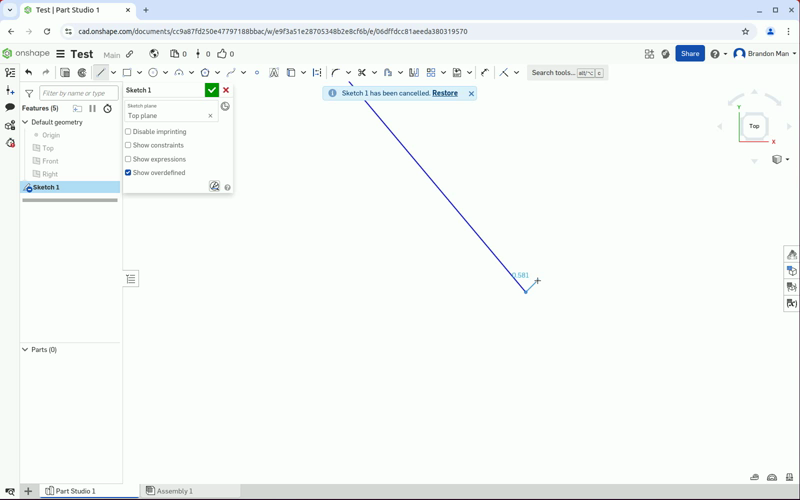
scroll(6)
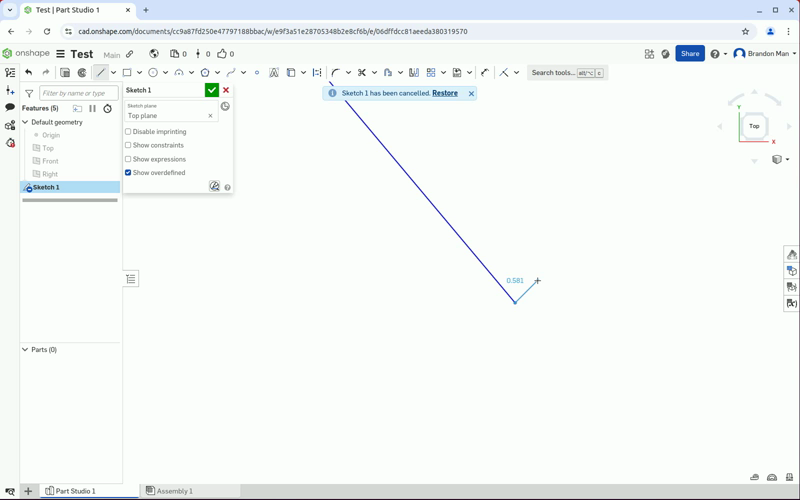
click(537, 280)
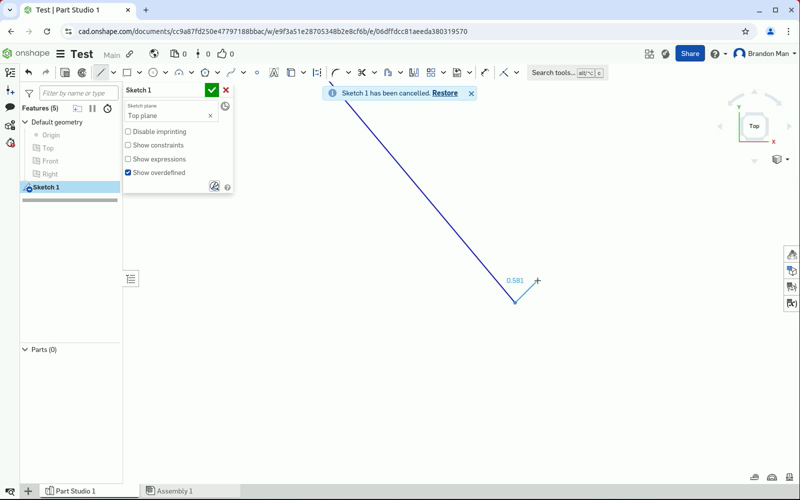
scroll(-6)
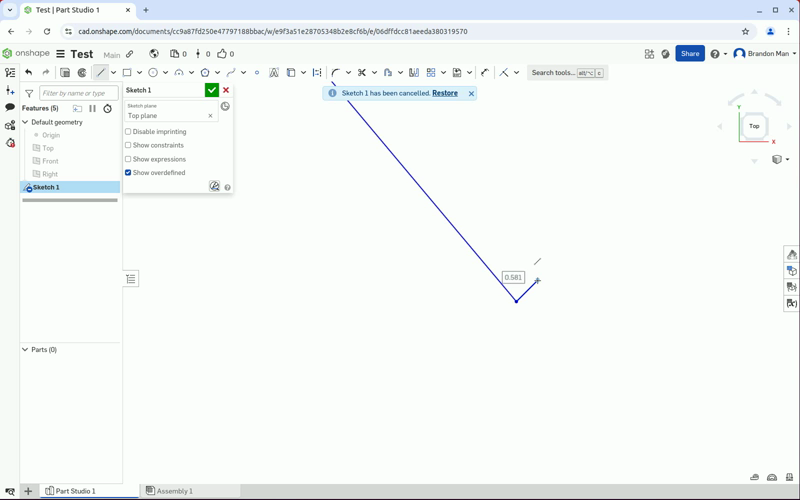
scroll(-6)
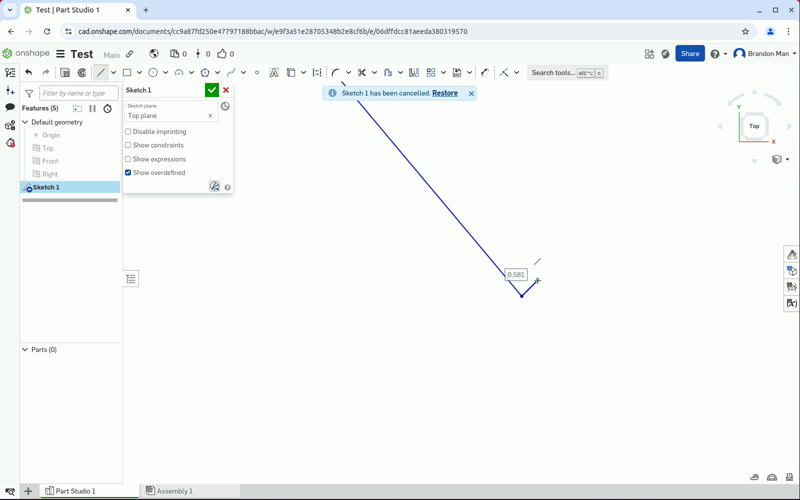
scroll(-6)
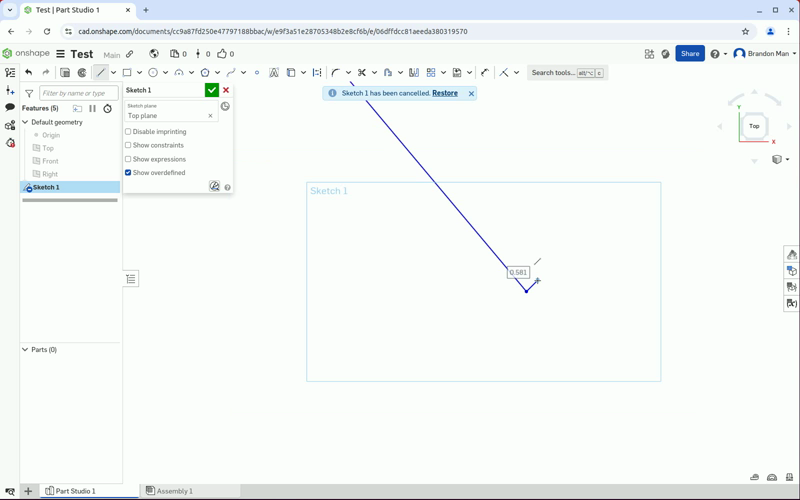
scroll(-6)
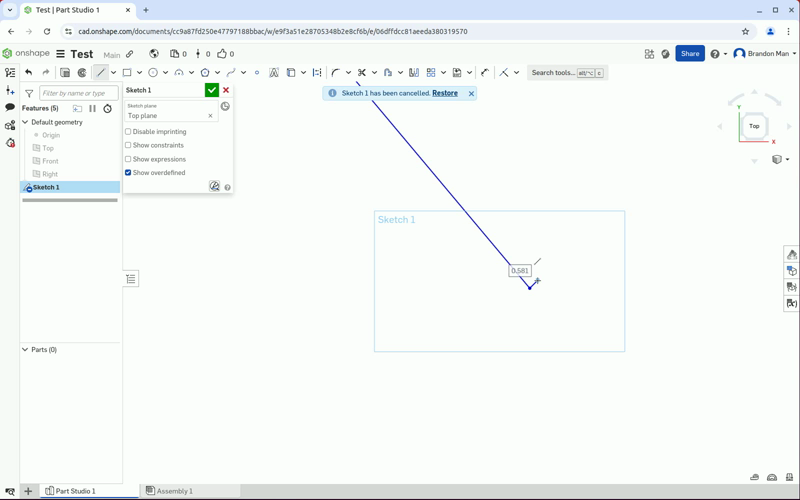
scroll(-6)
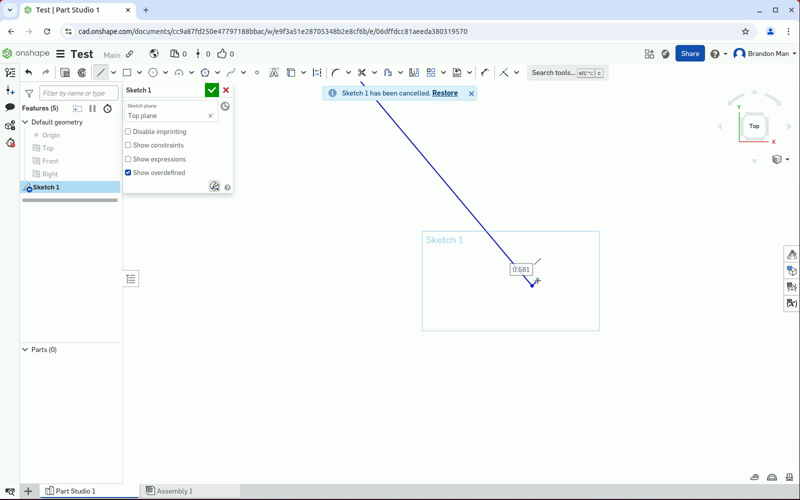
scroll(-6)
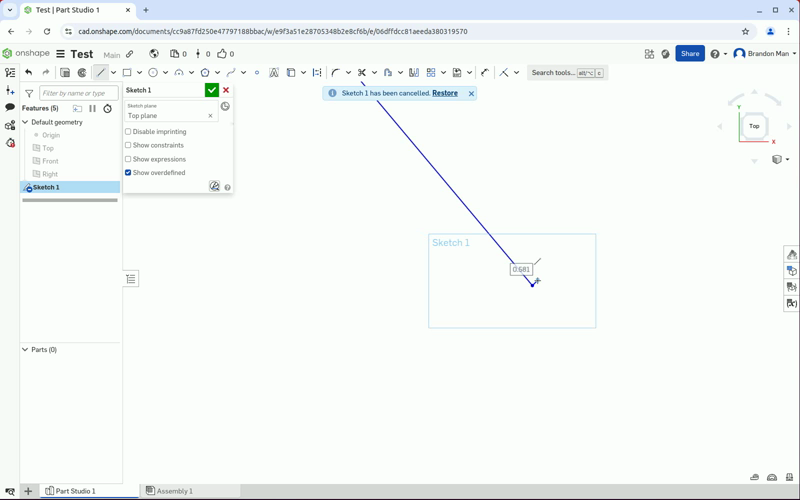
scroll(-6)
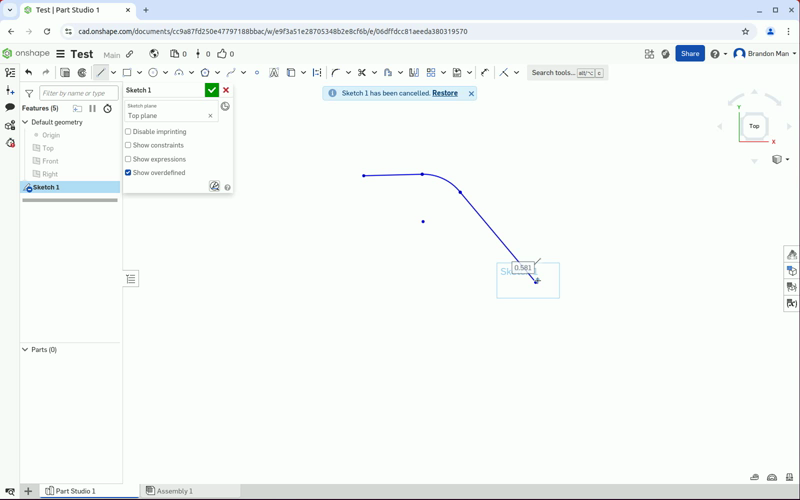
key_up(shift)
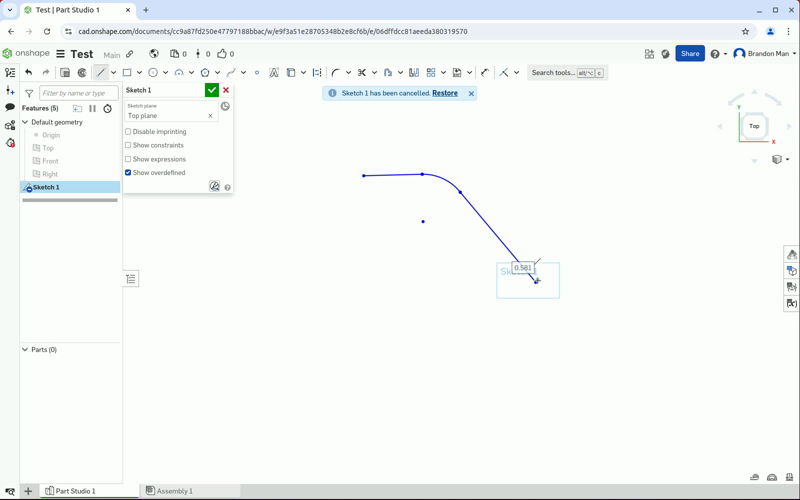
key_down(shift)
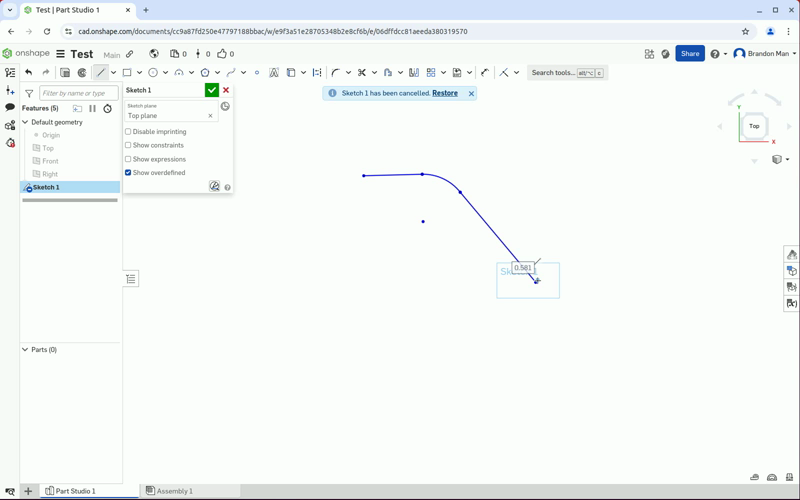
mouse_move(462, 190)
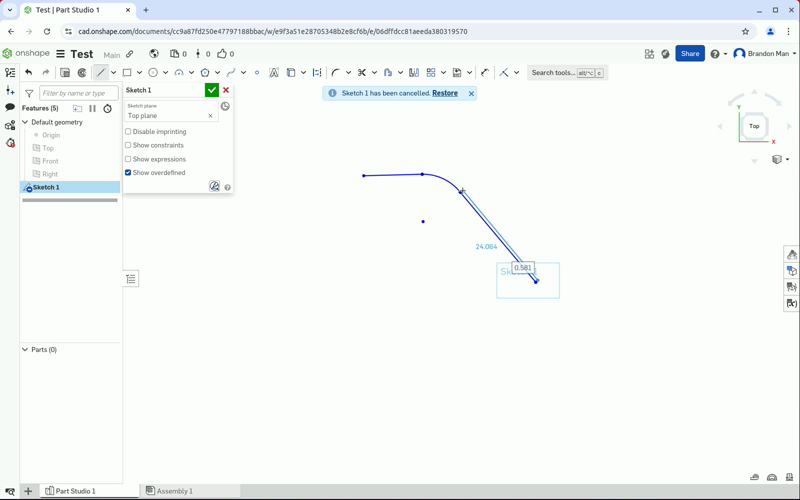
scroll(6)
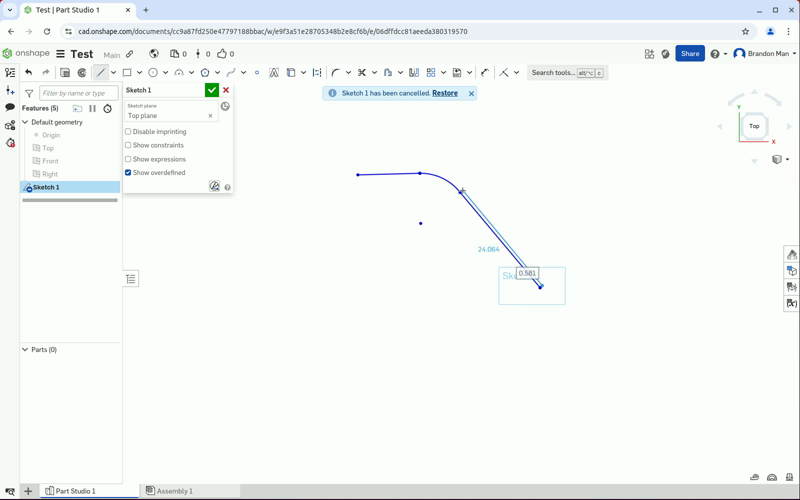
scroll(6)
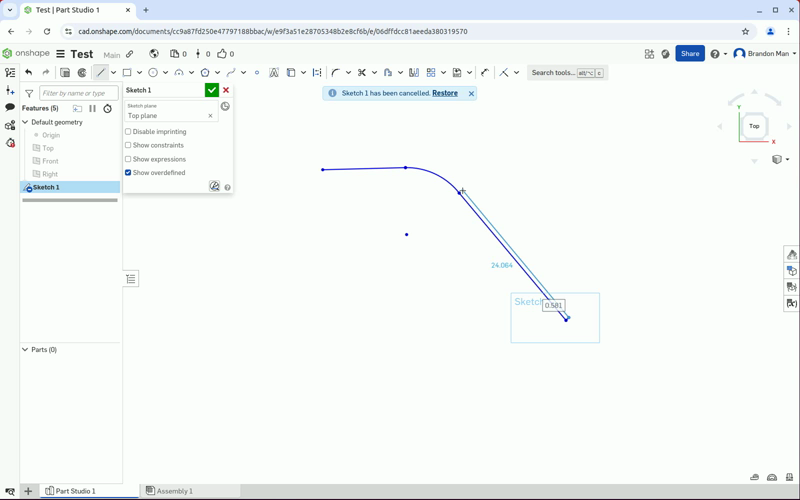
scroll(6)
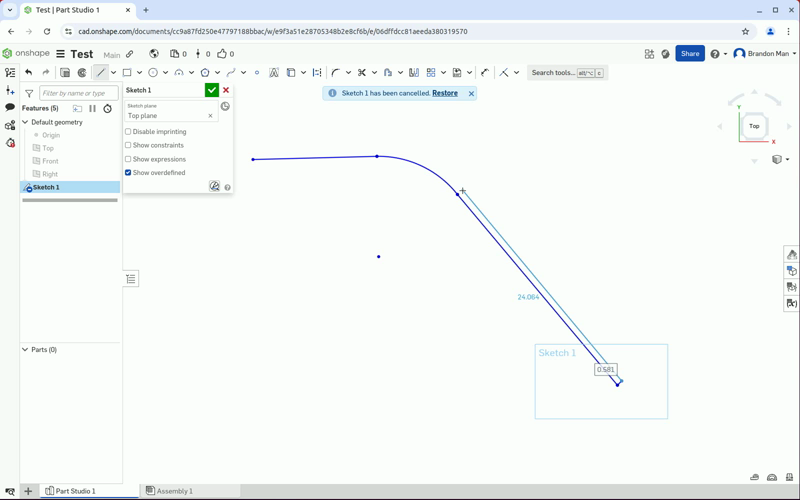
scroll(6)
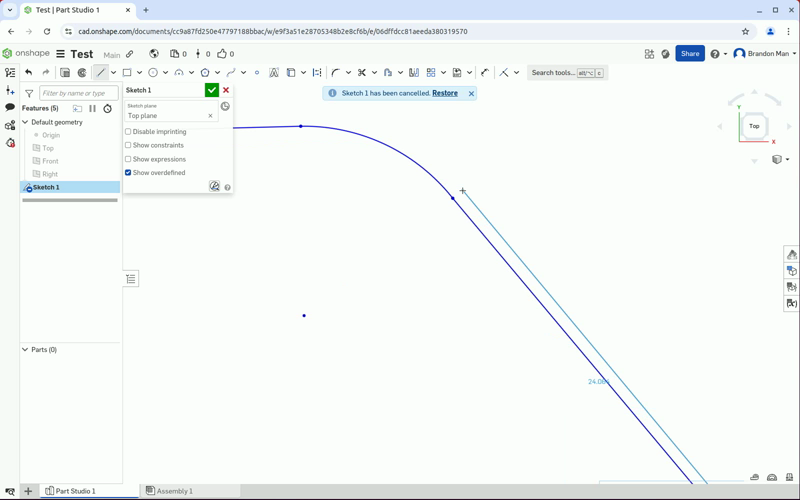
scroll(6)
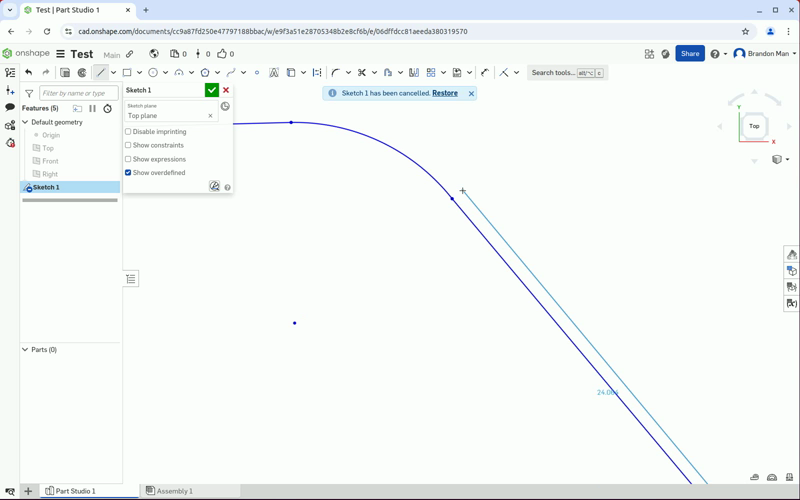
scroll(6)
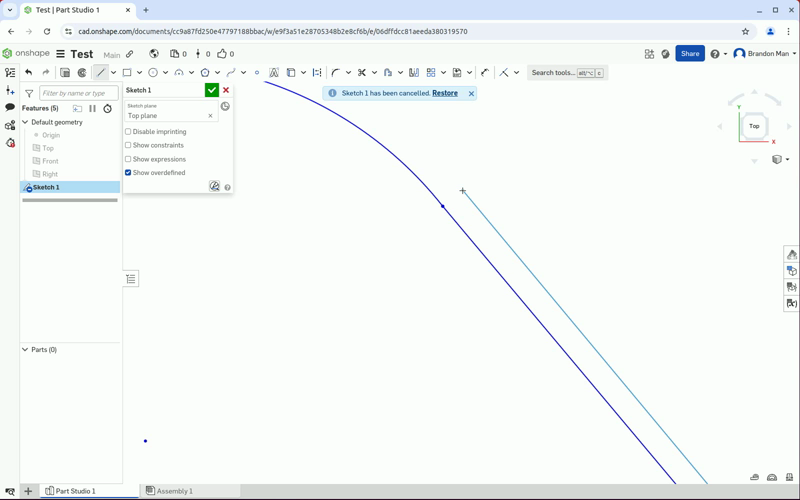
scroll(6)
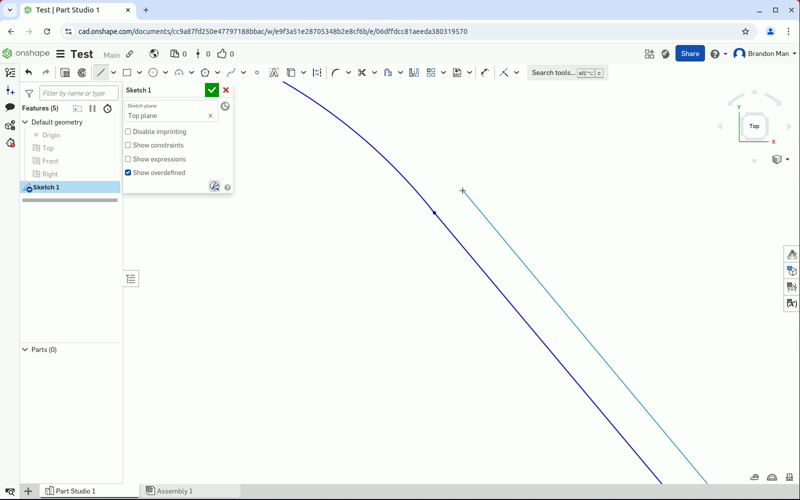
click(462, 190)
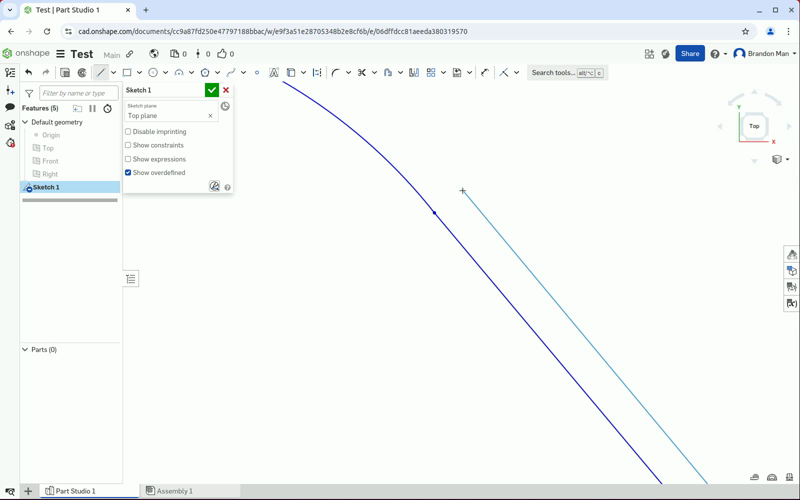
scroll(-6)
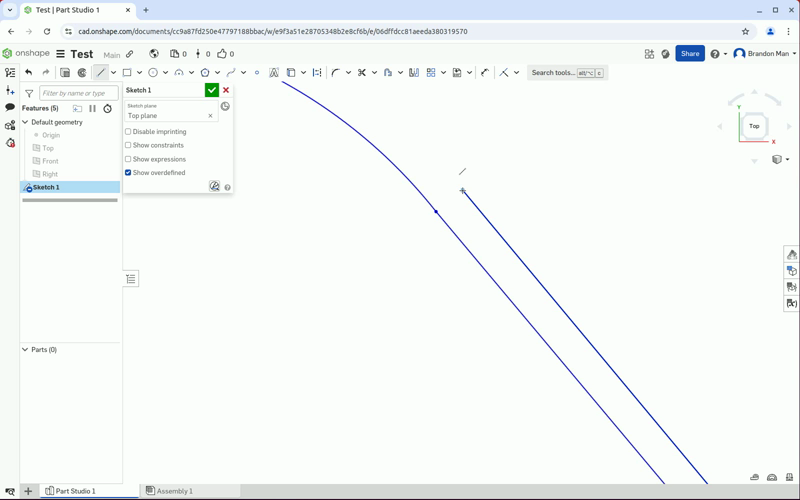
scroll(-6)
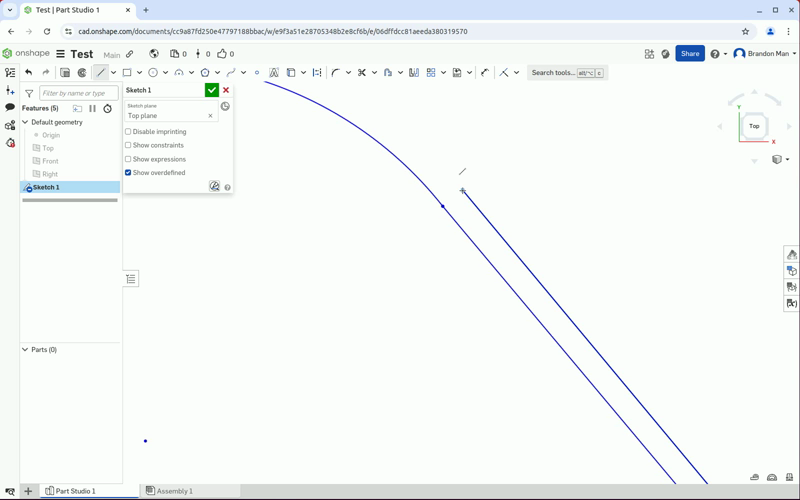
scroll(-6)
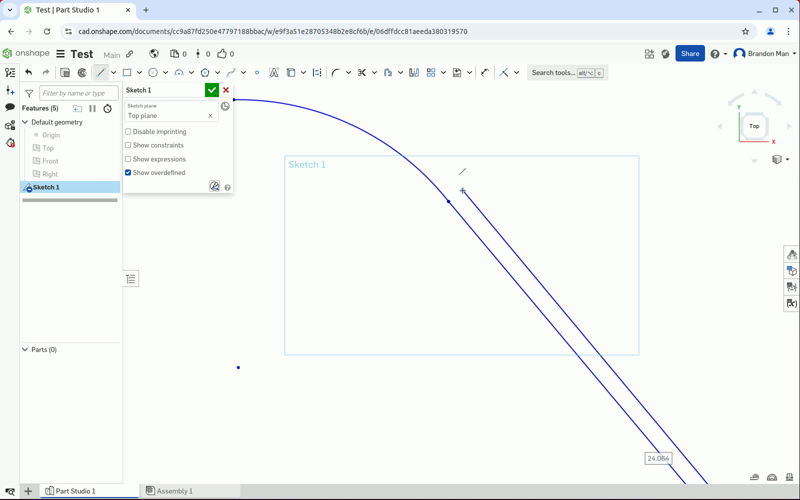
scroll(-6)
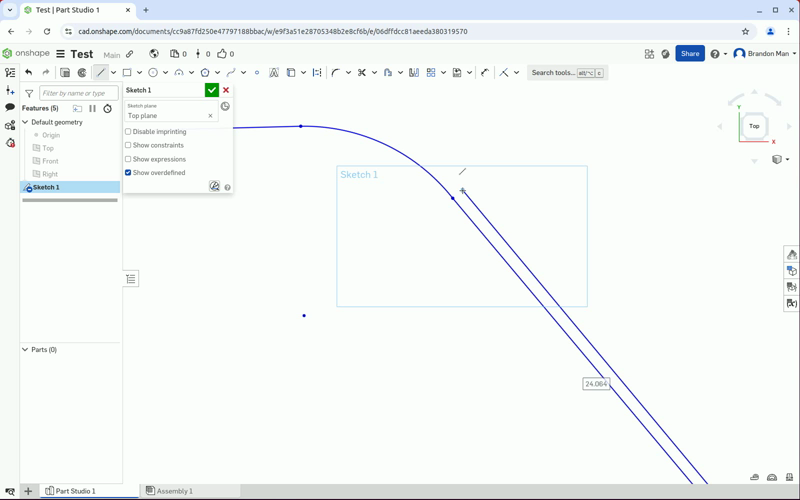
scroll(-6)
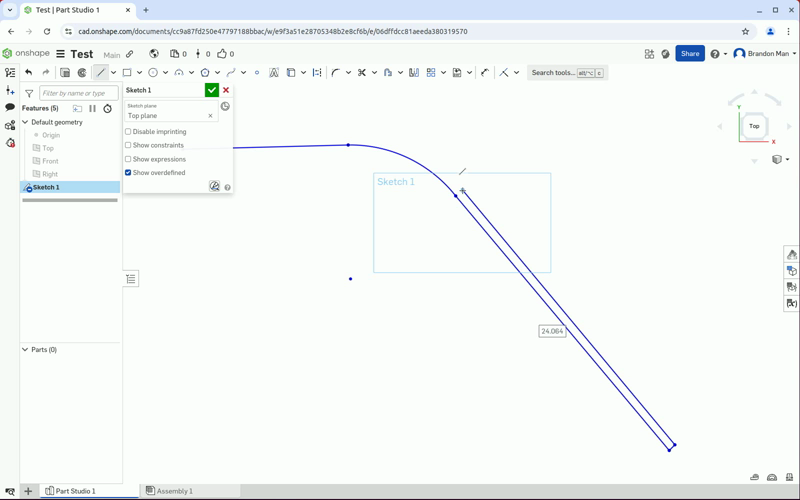
scroll(-6)
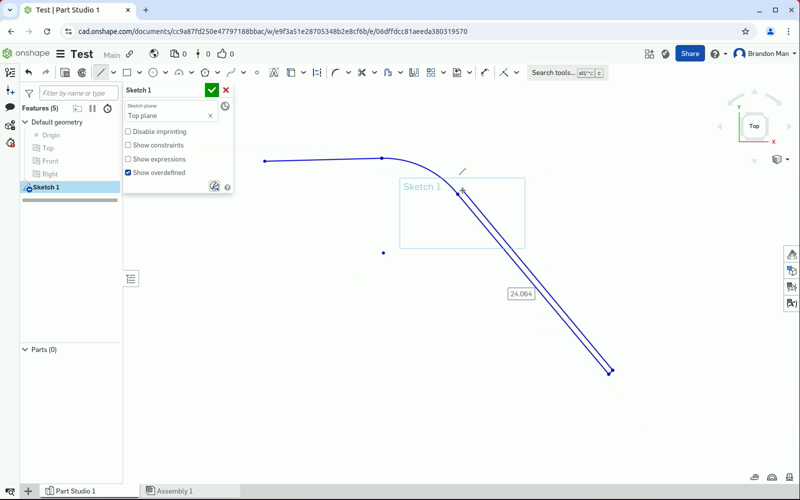
scroll(-6)
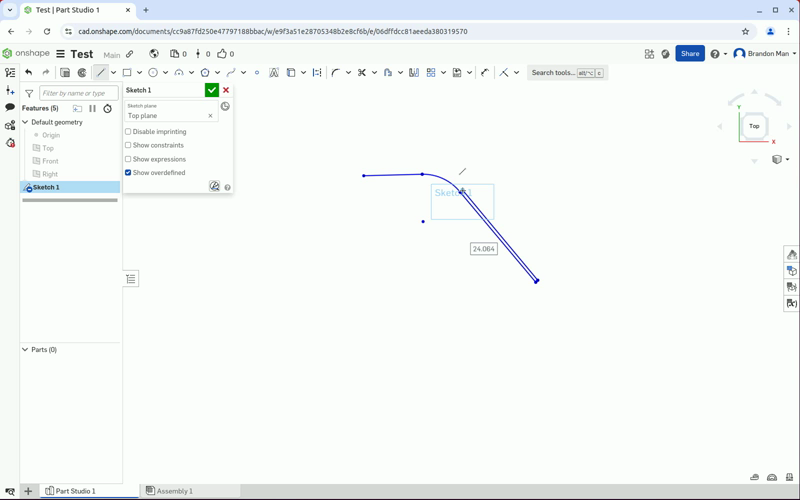
key_up(shift)
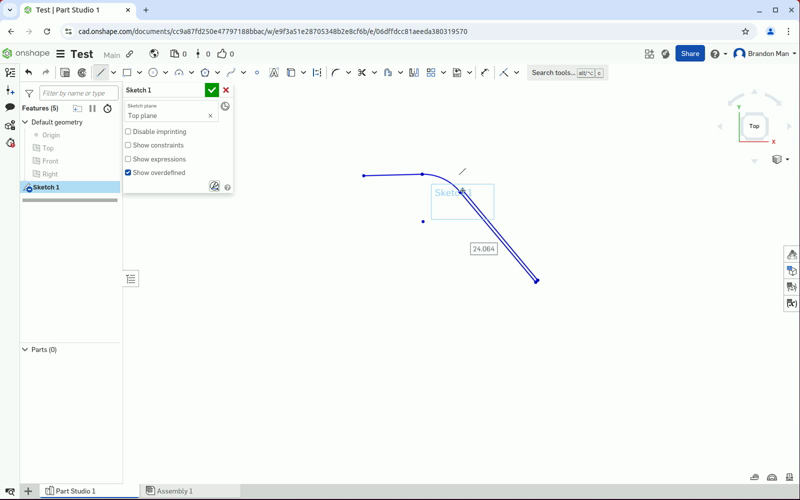
key(esc)
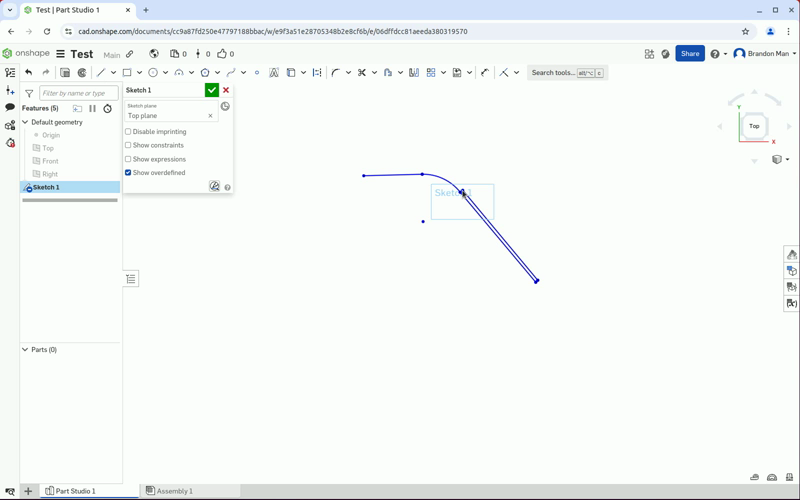
key(a)
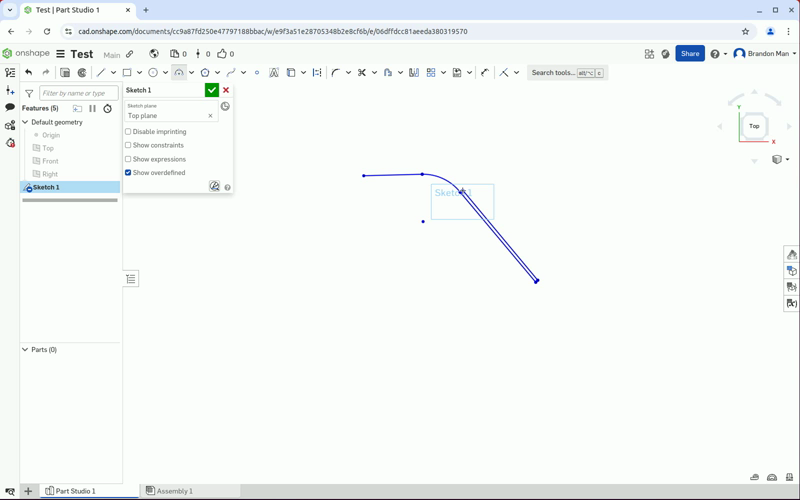
mouse_move(462, 190)
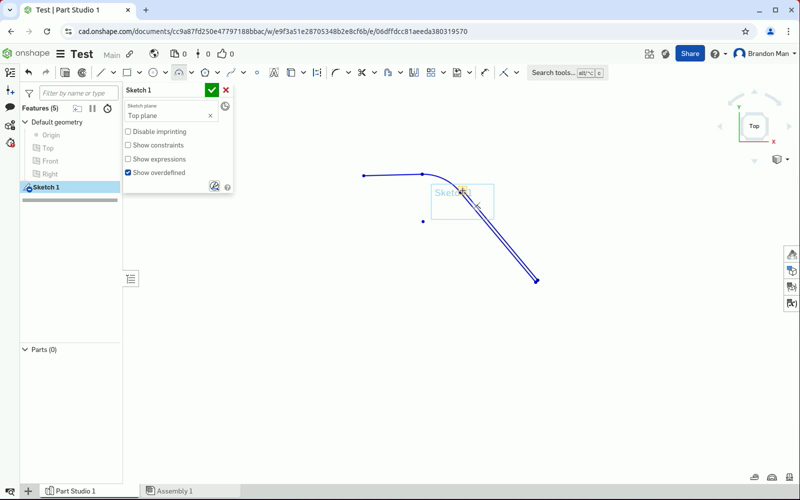
scroll(6)
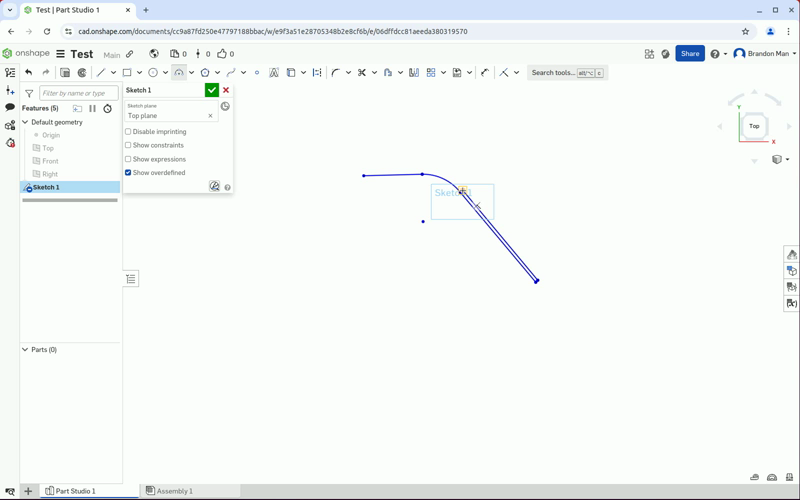
scroll(6)
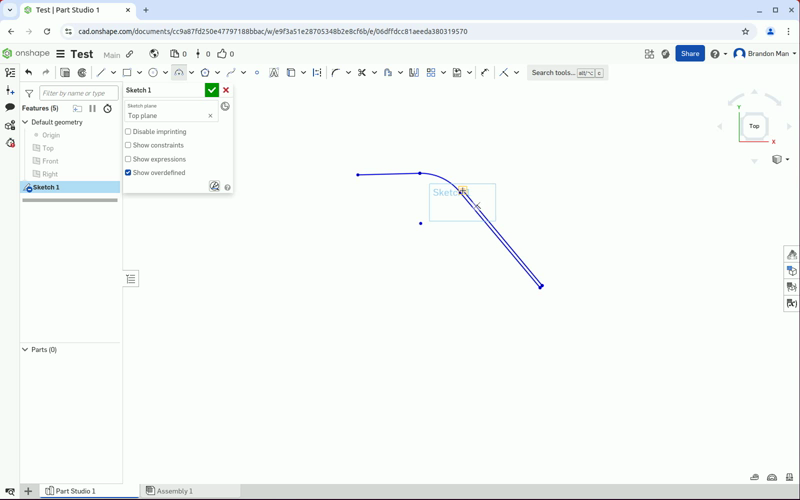
scroll(6)
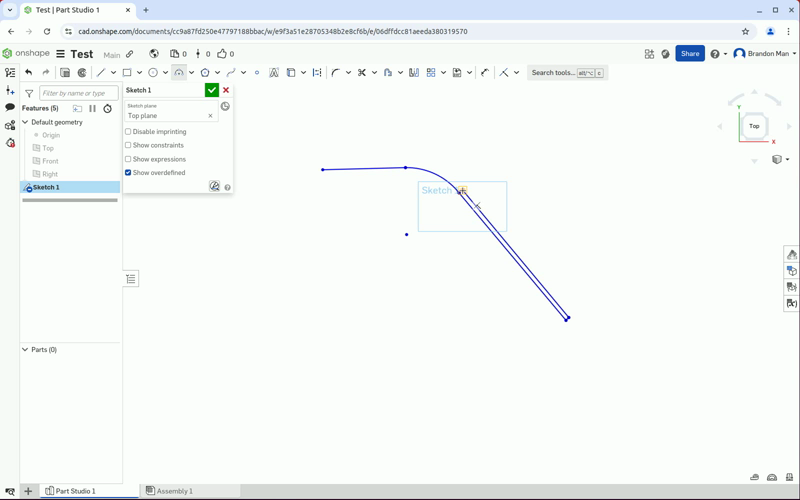
scroll(6)
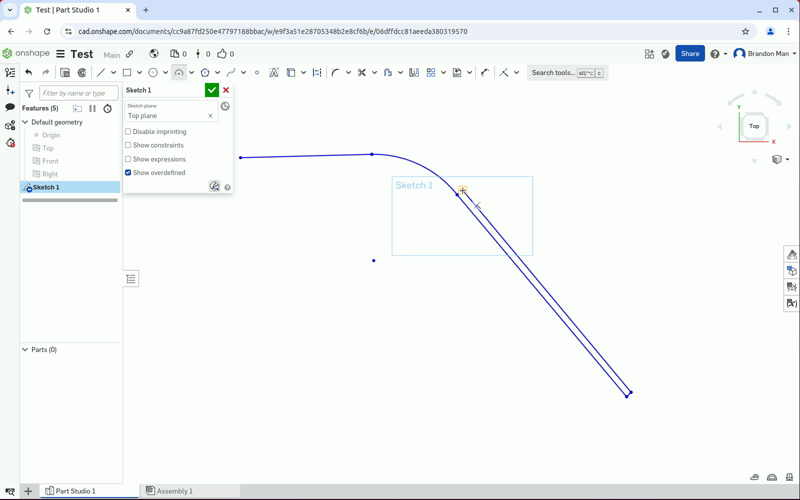
scroll(6)
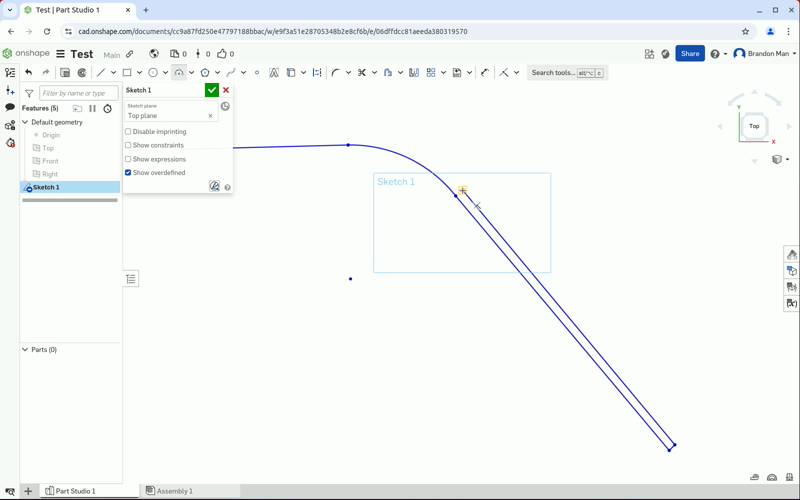
scroll(6)
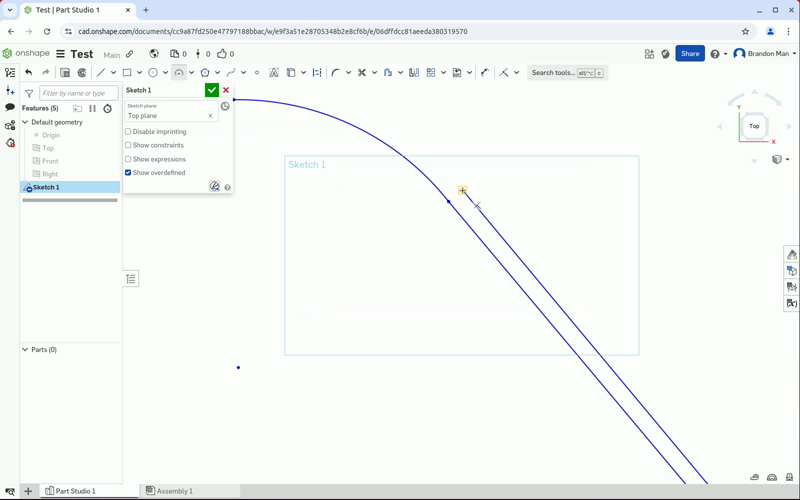
scroll(6)
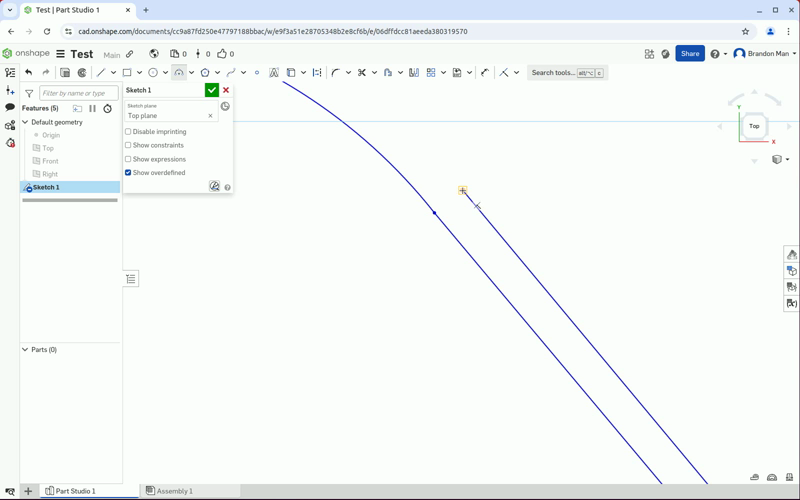
click(462, 190)
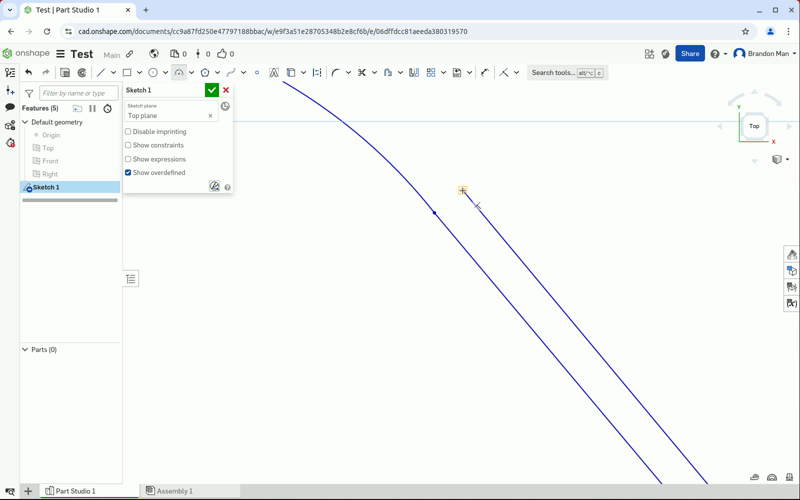
scroll(-6)
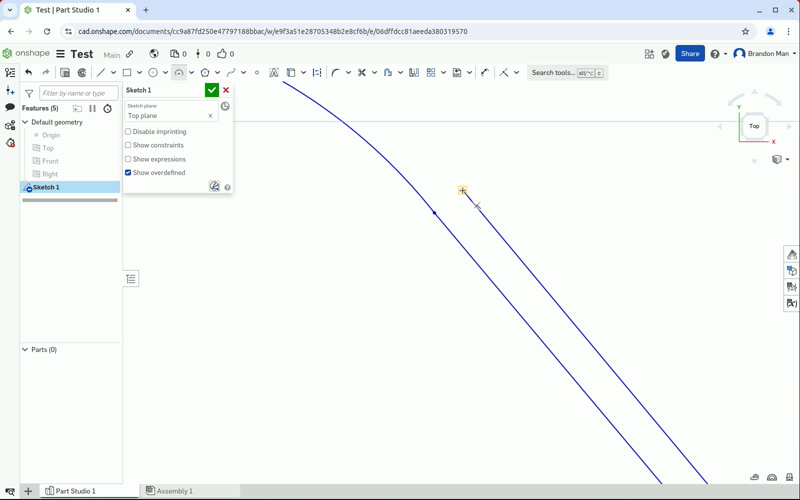
scroll(-6)
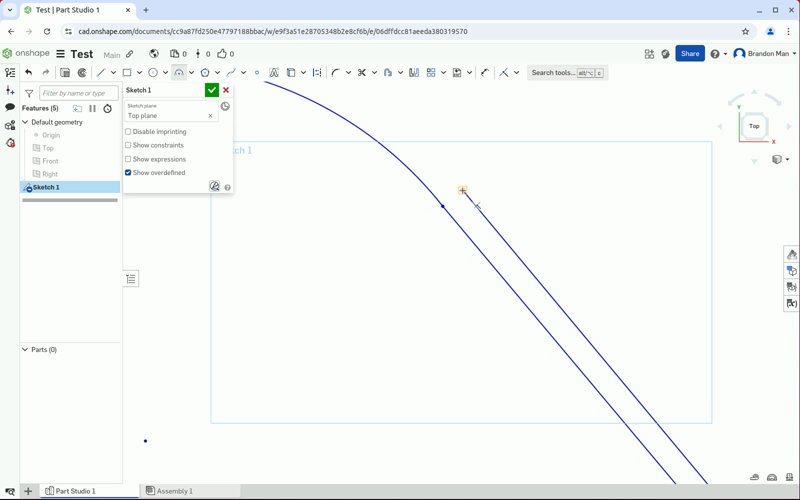
scroll(-6)
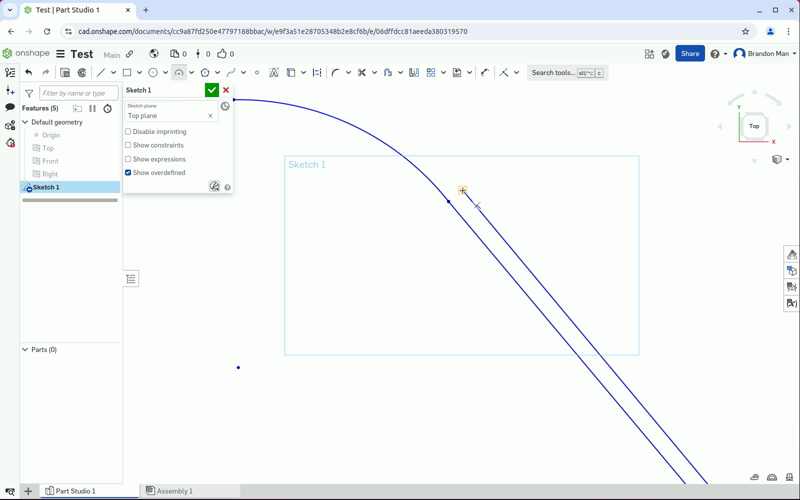
scroll(-6)
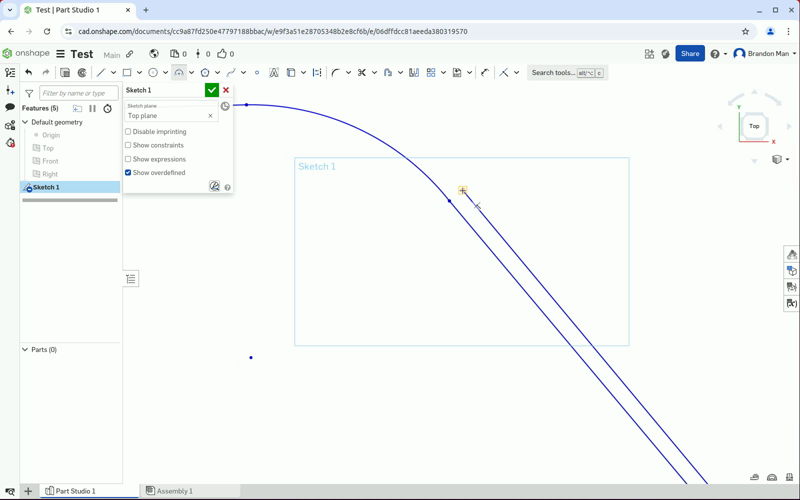
scroll(-6)
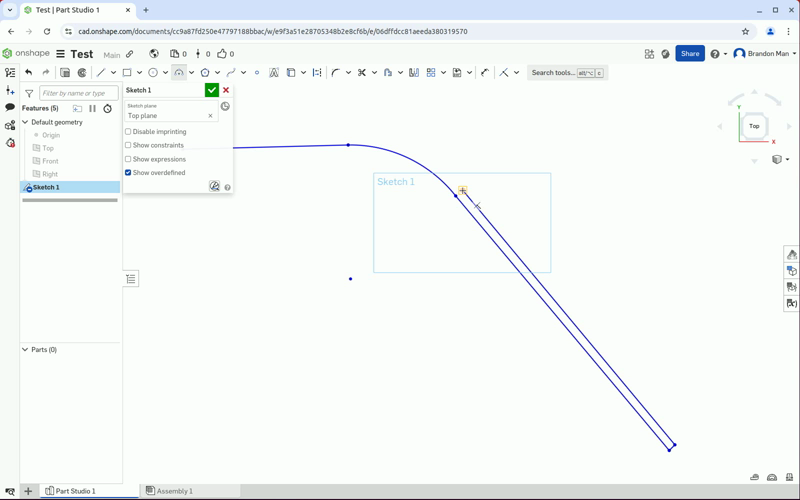
scroll(-6)
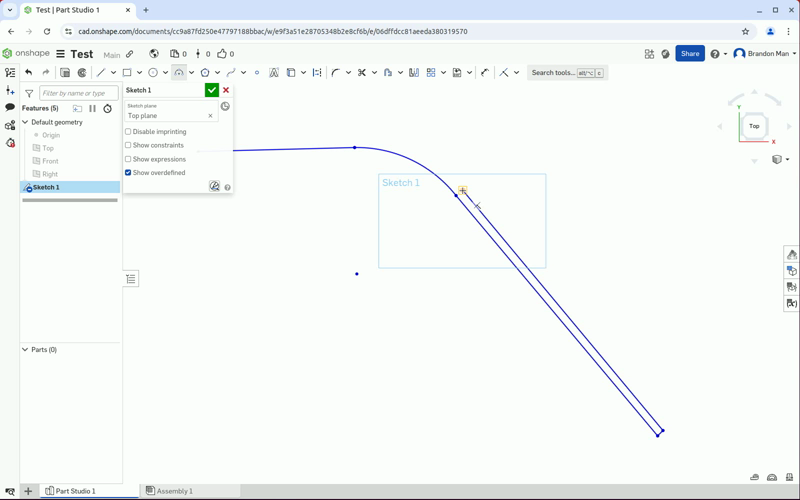
scroll(-6)
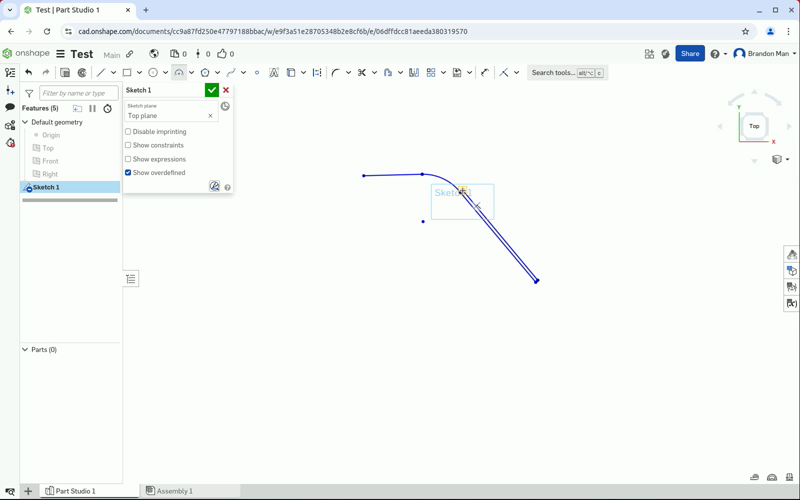
key_down(shift)
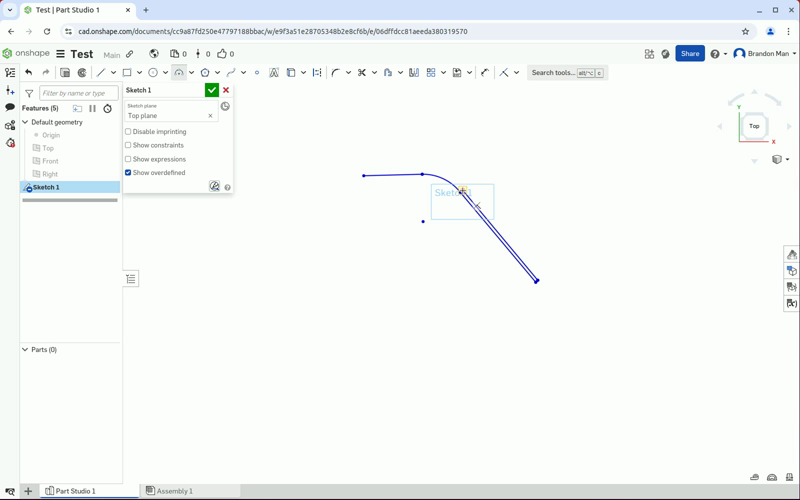
mouse_move(422, 171)
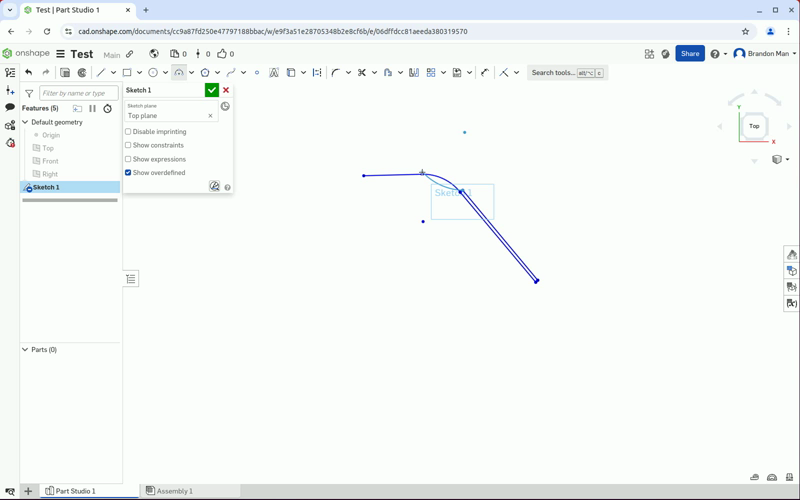
scroll(6)
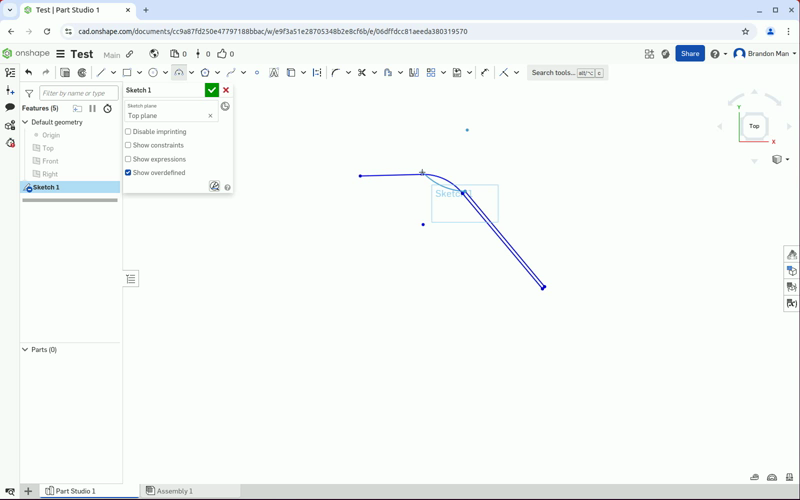
scroll(6)
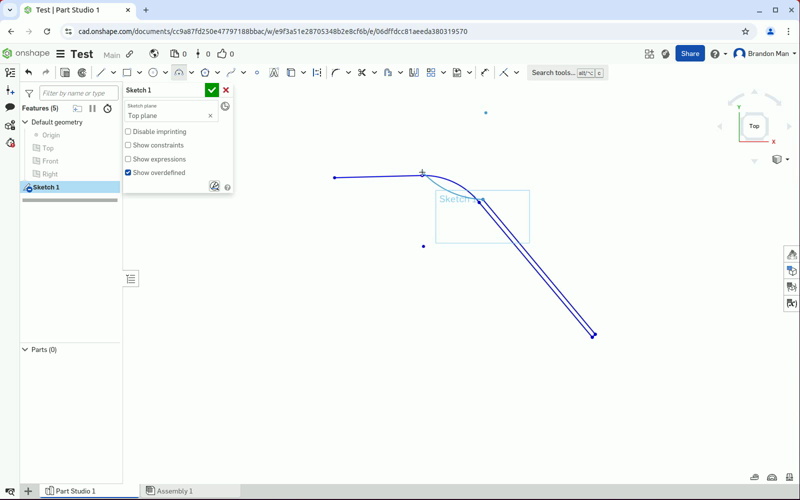
scroll(6)
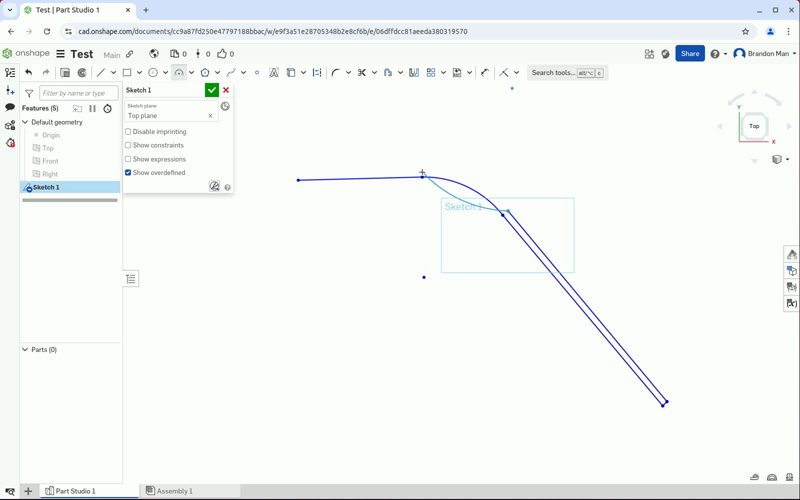
scroll(6)
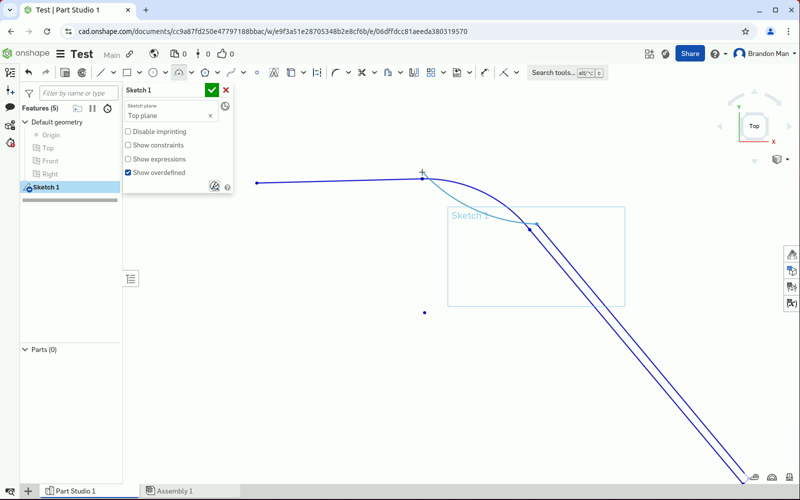
scroll(6)
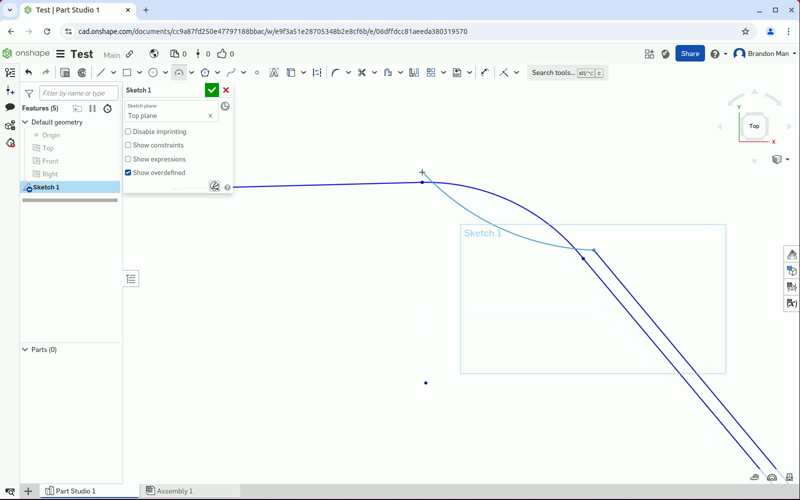
scroll(6)
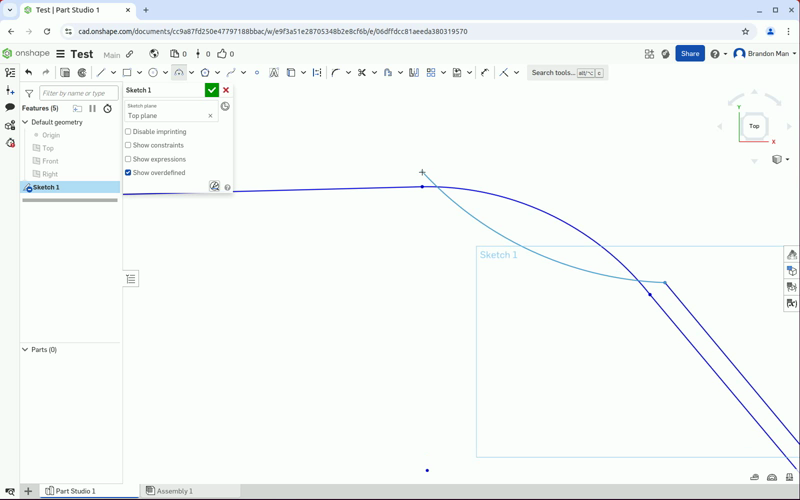
scroll(6)
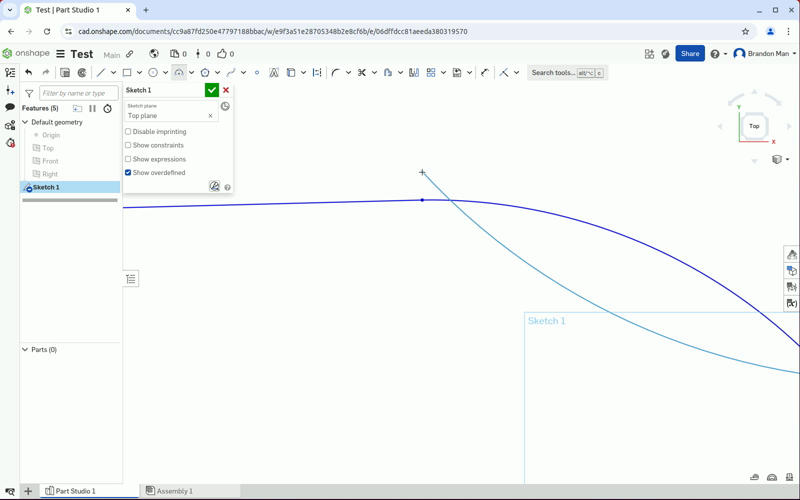
click(422, 171)
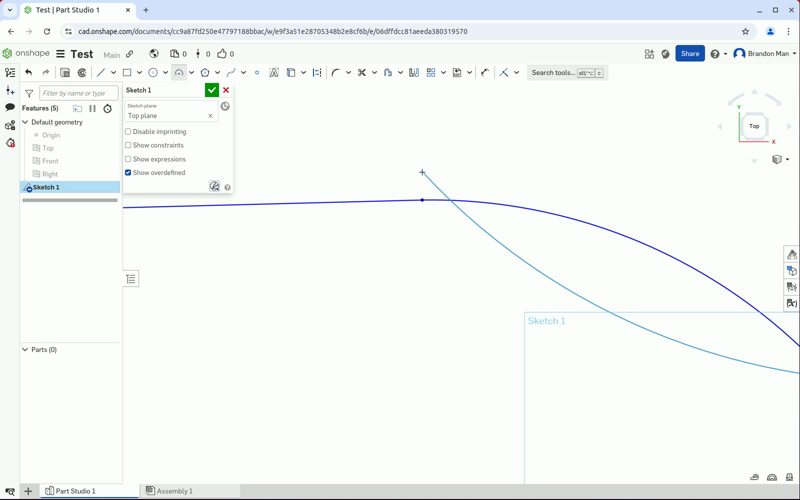
scroll(-6)
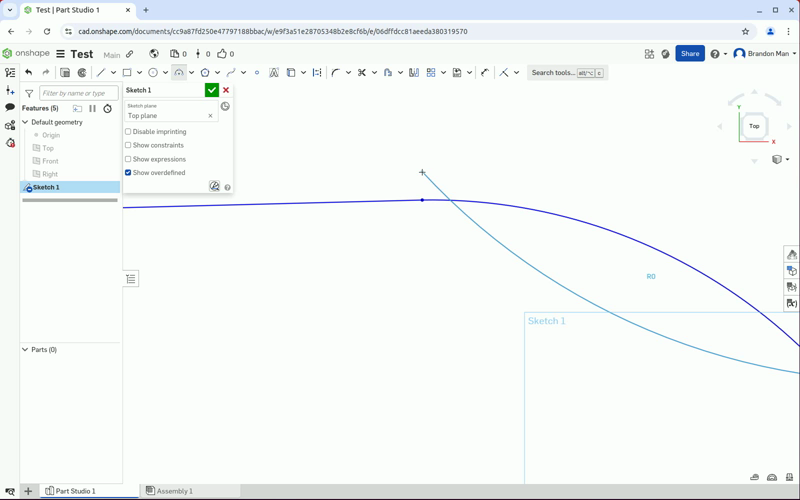
scroll(-6)
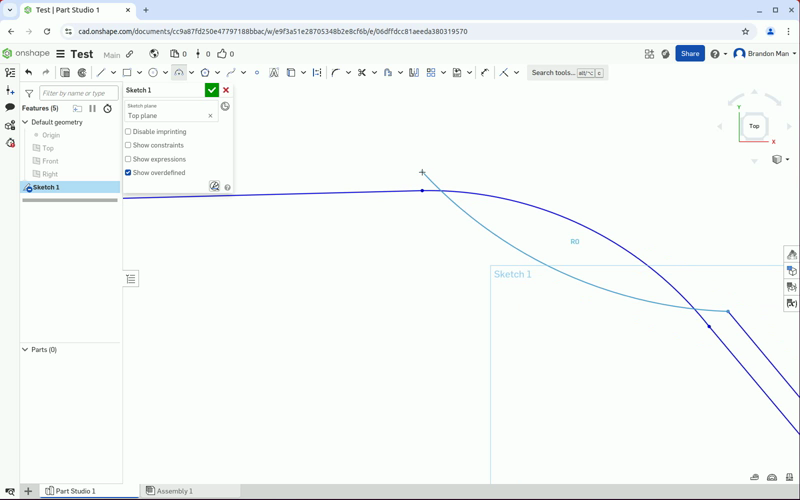
scroll(-6)
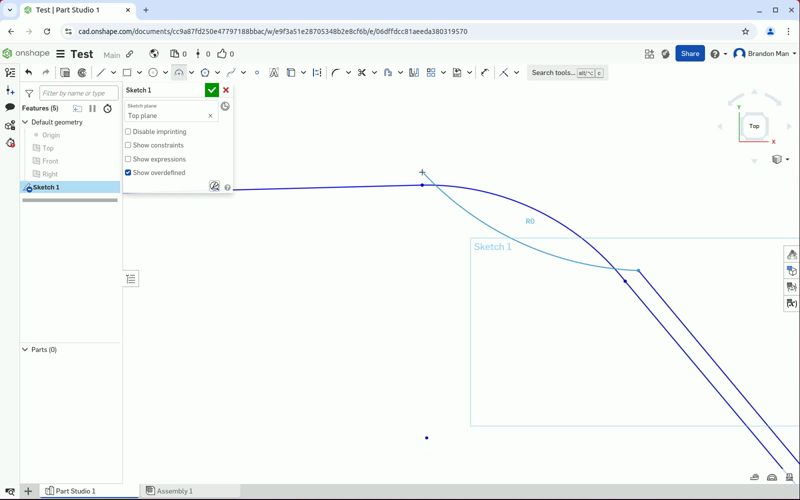
scroll(-6)
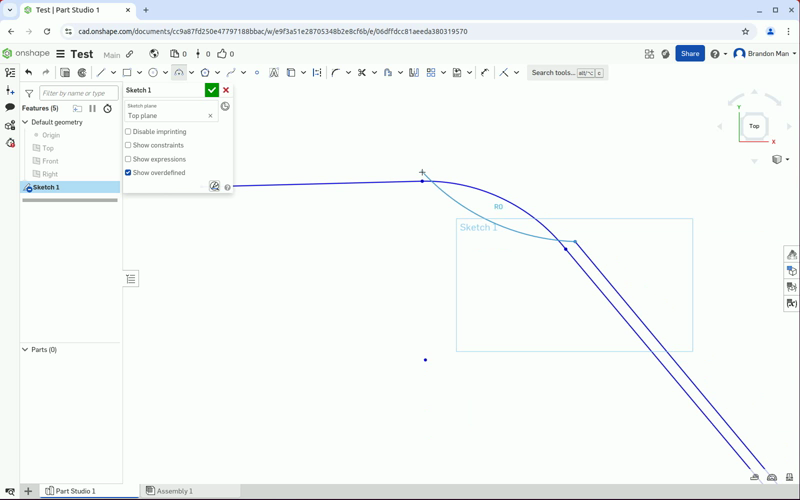
scroll(-6)
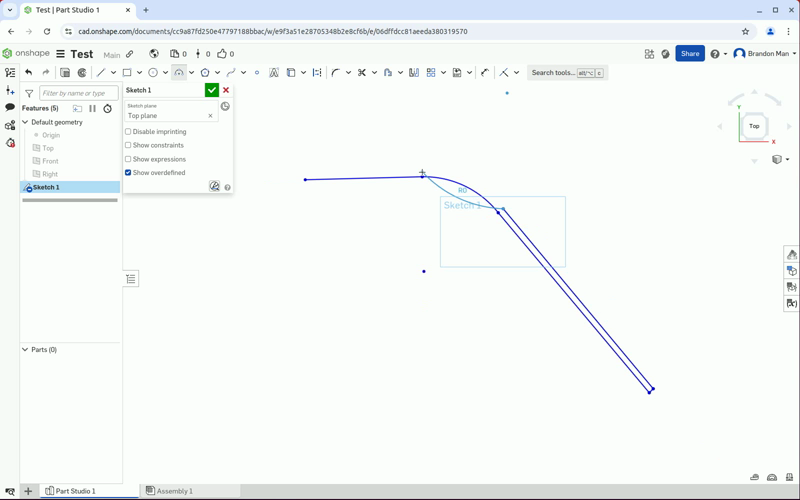
scroll(-6)
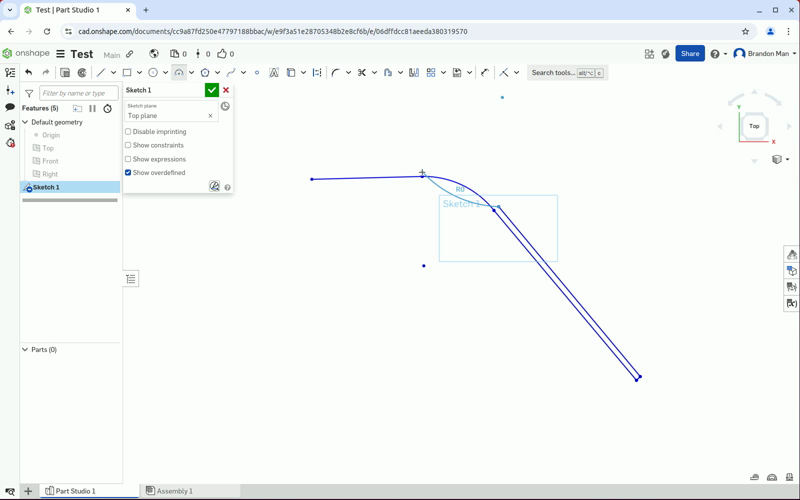
scroll(-6)
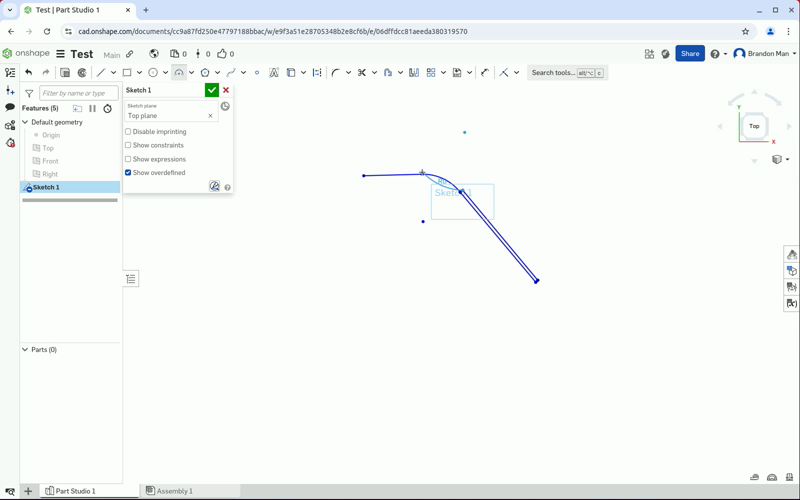
mouse_move(444, 176)
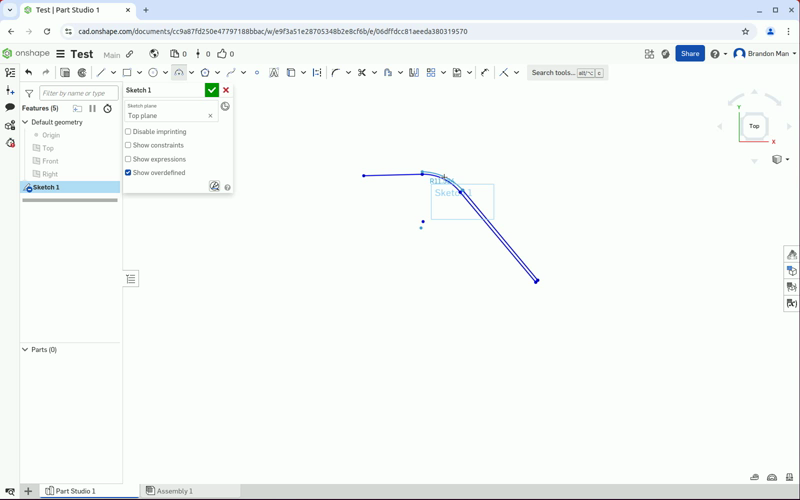
scroll(6)
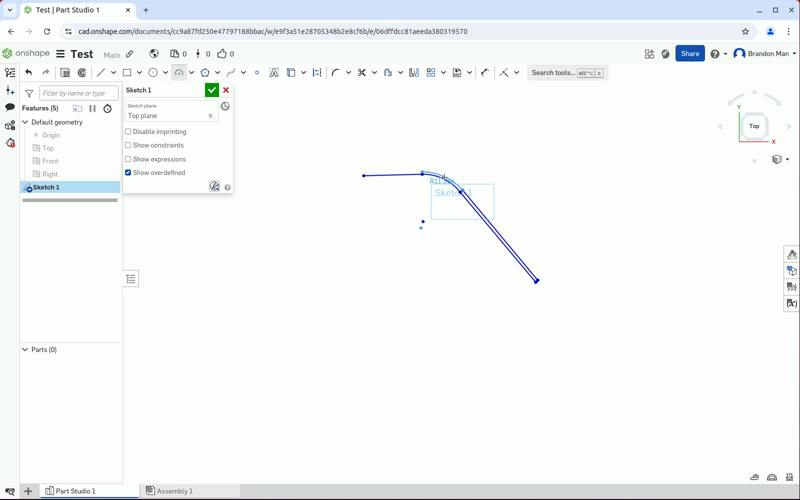
scroll(6)
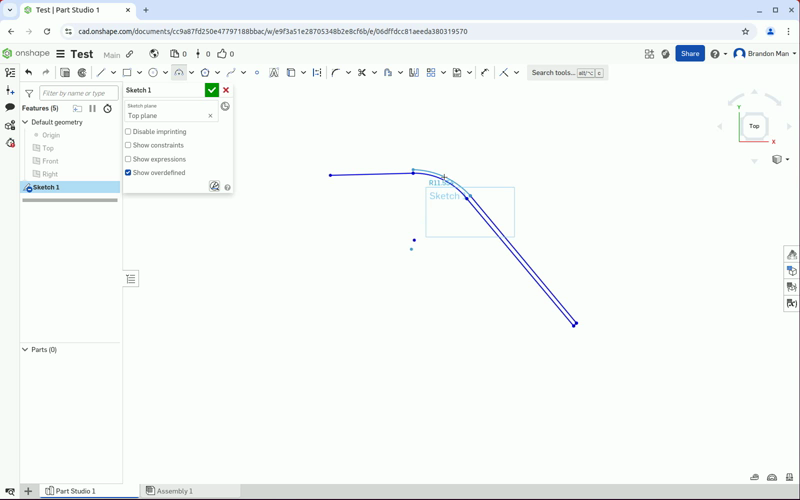
scroll(6)
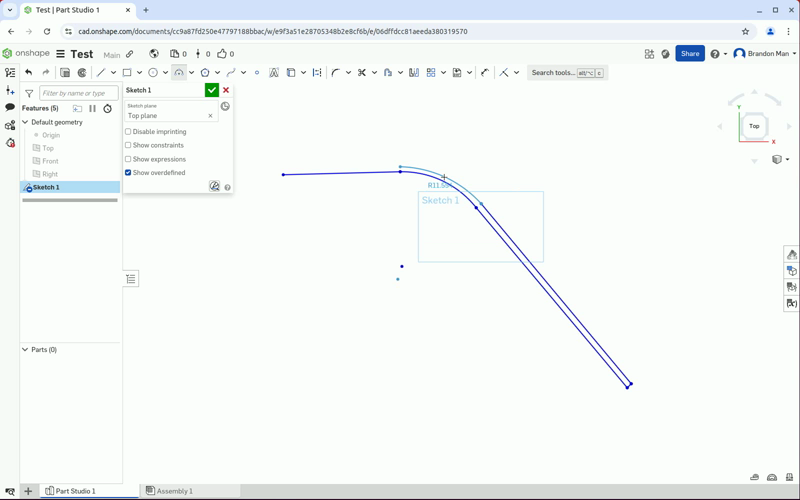
scroll(6)
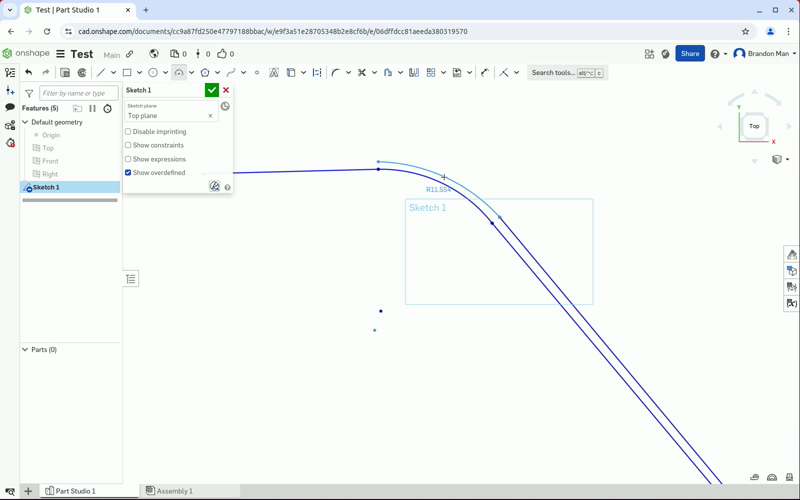
scroll(6)
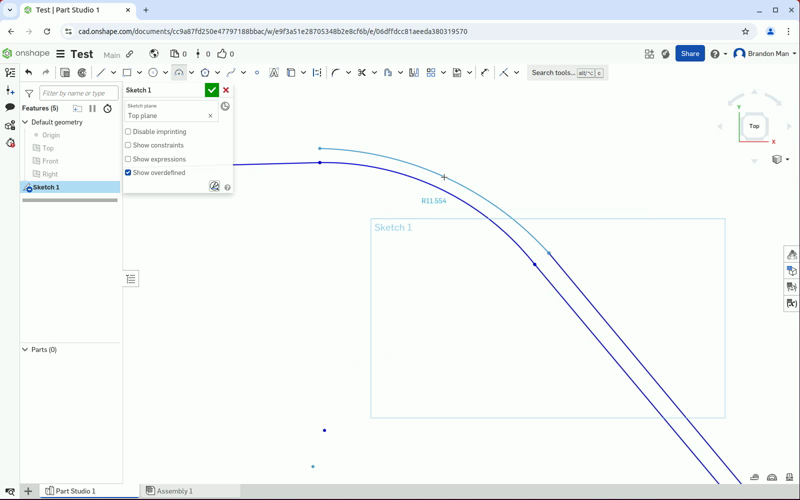
scroll(6)
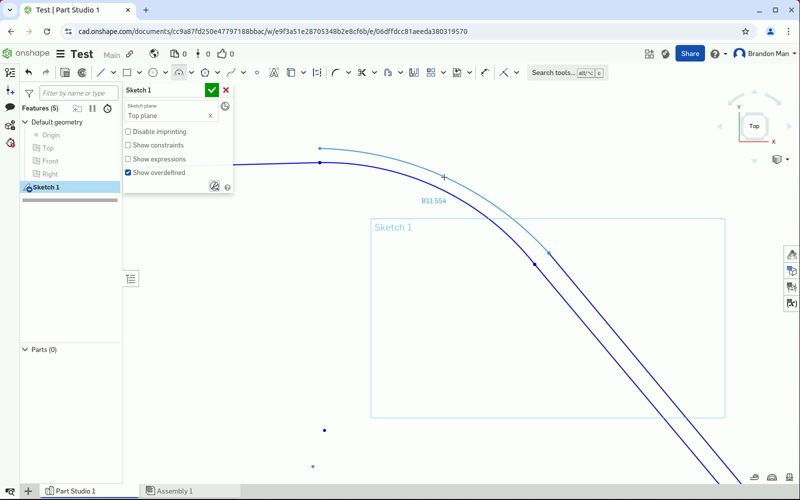
scroll(6)
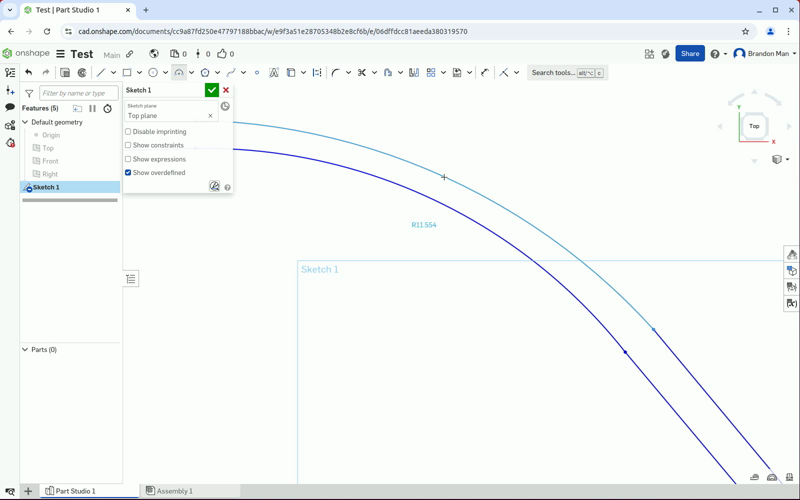
click(444, 176)
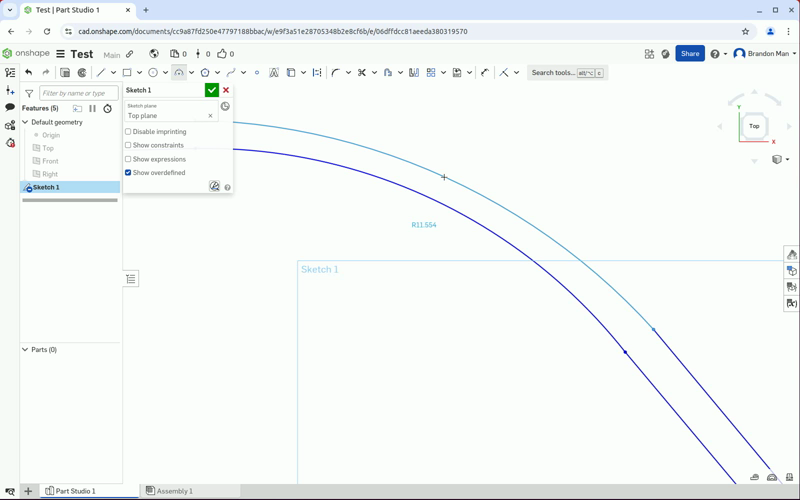
scroll(-6)
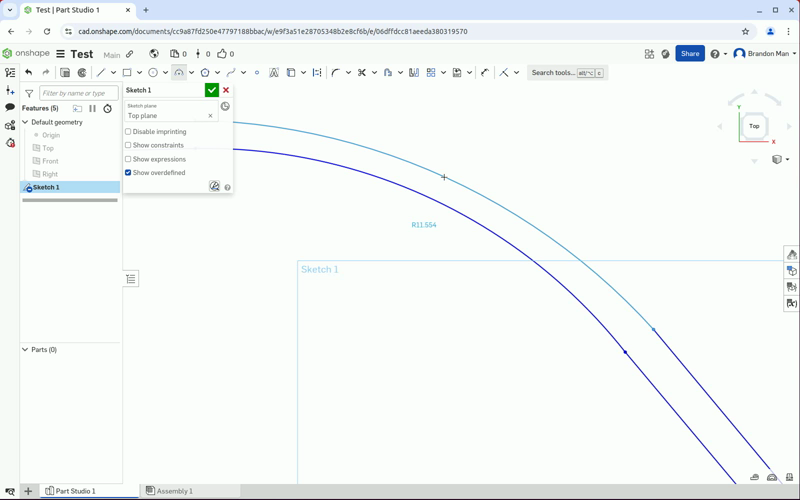
scroll(-6)
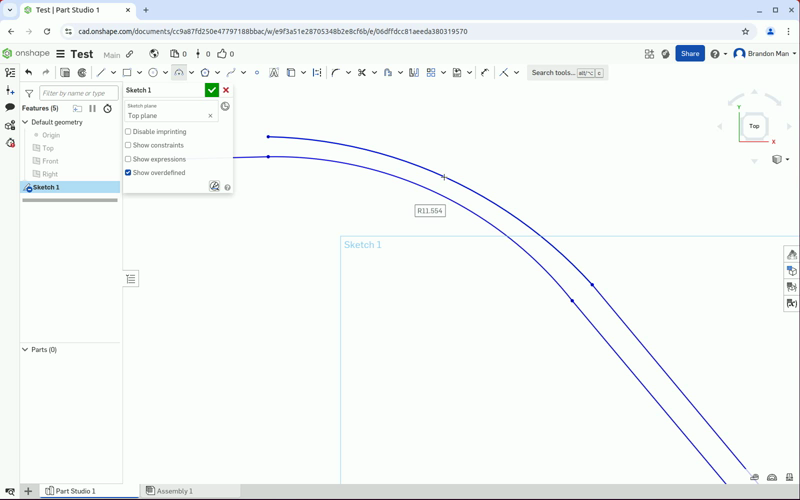
scroll(-6)
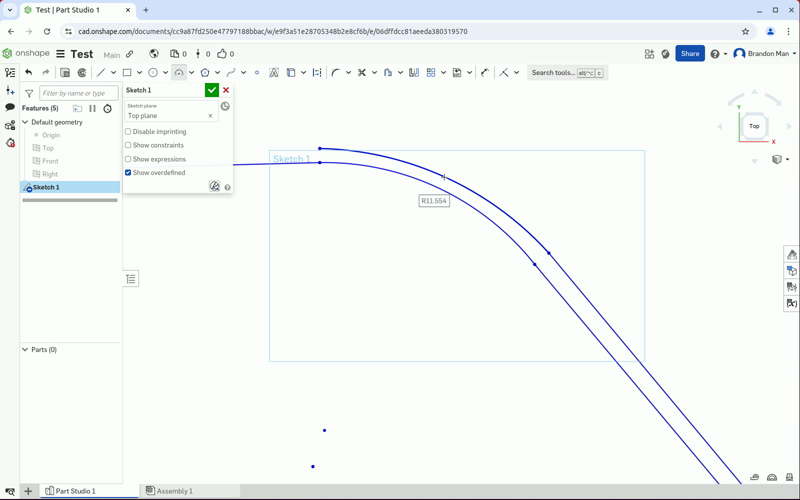
scroll(-6)
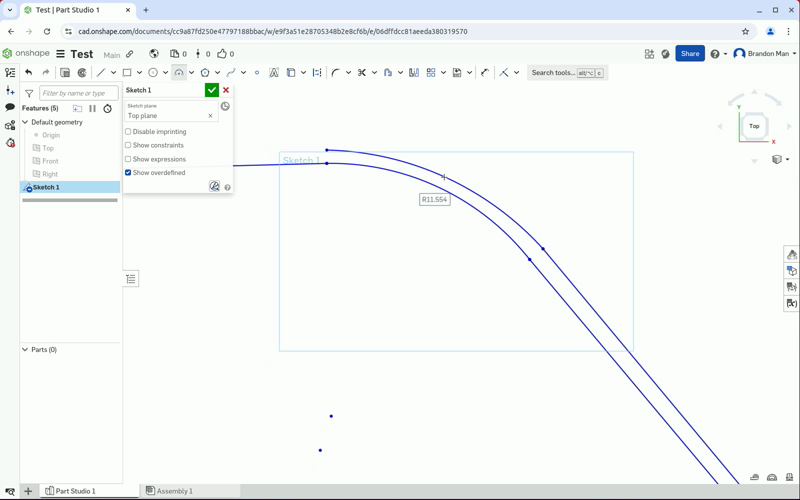
scroll(-6)
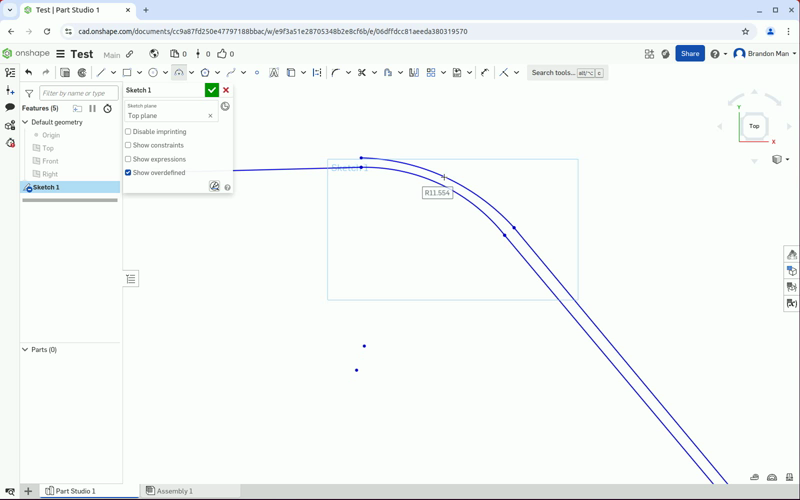
scroll(-6)
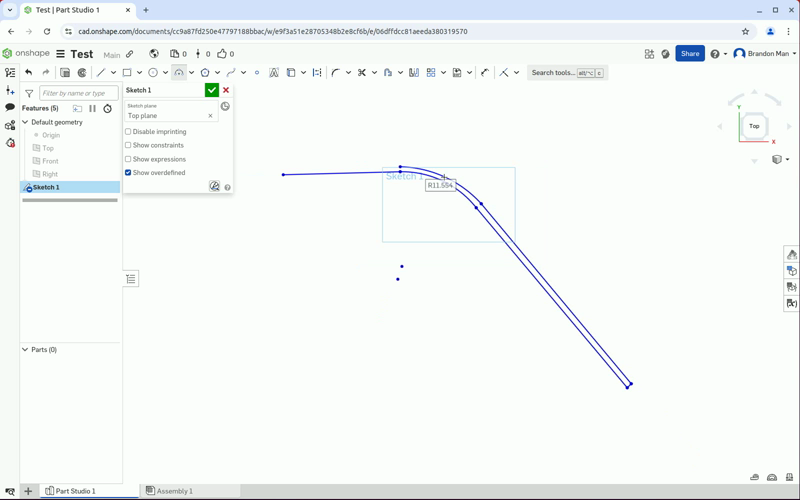
scroll(-6)
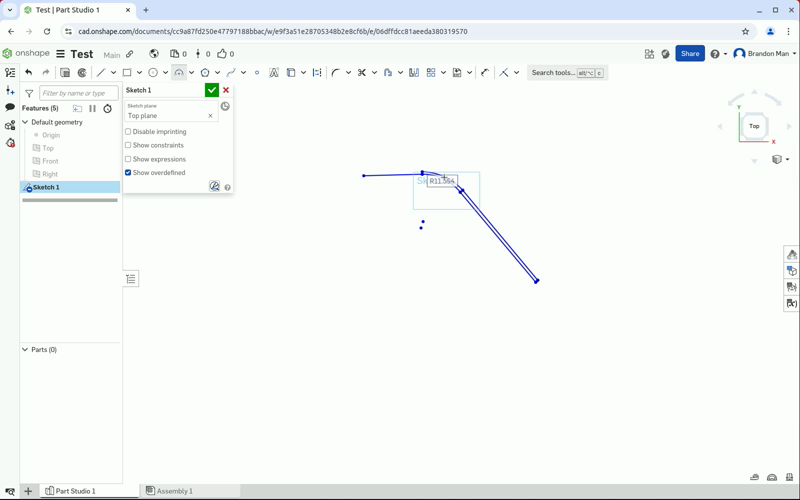
key_up(shift)
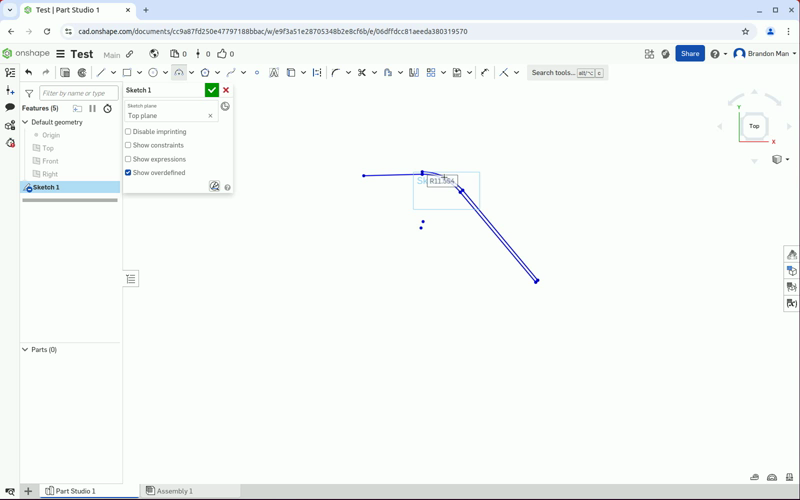
key(esc)
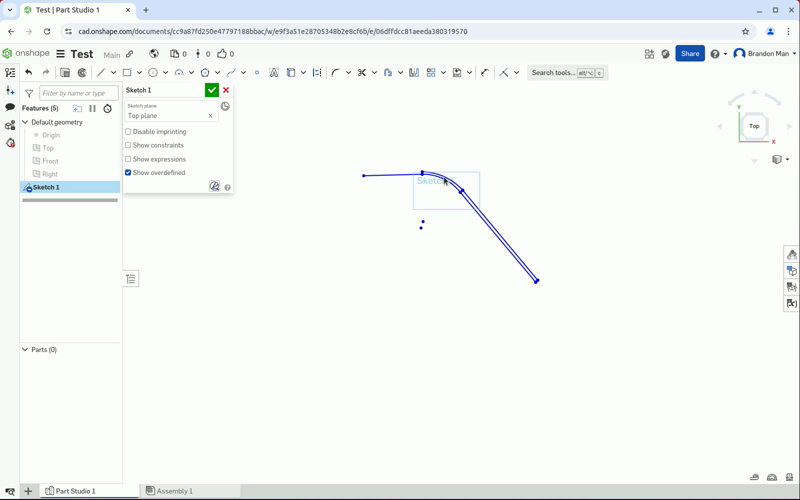
key(l)
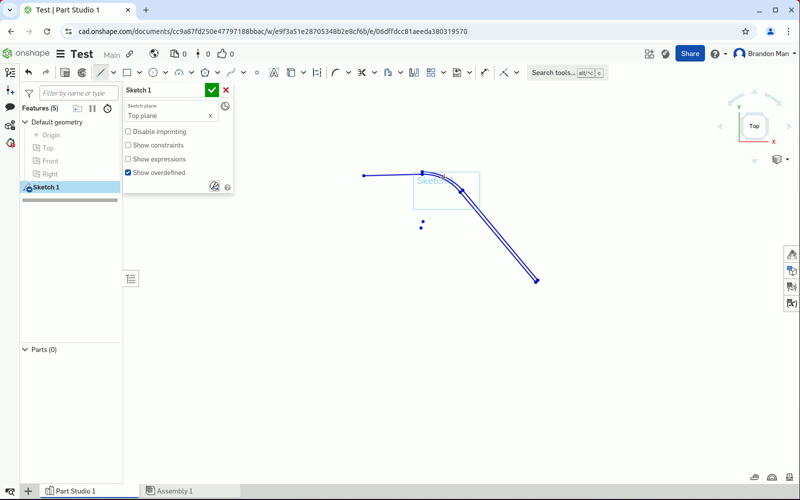
mouse_move(422, 171)
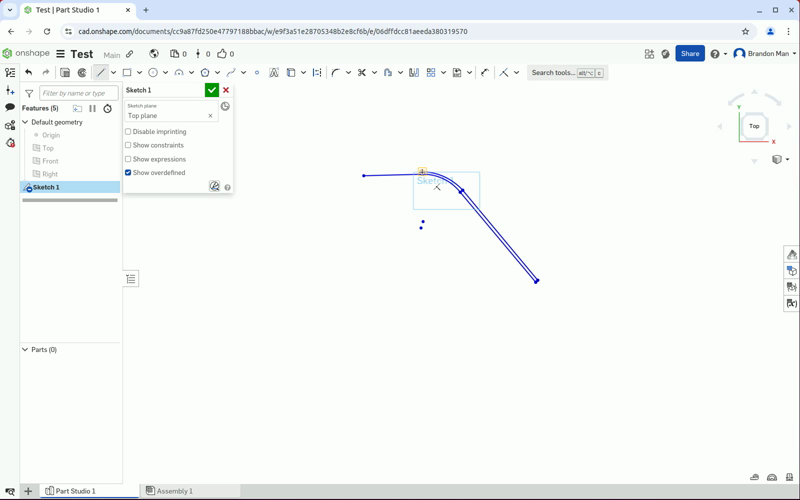
scroll(6)
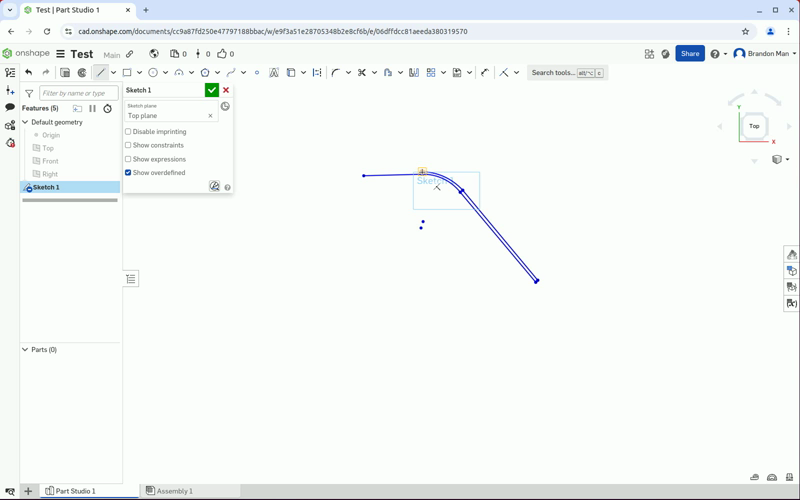
scroll(6)
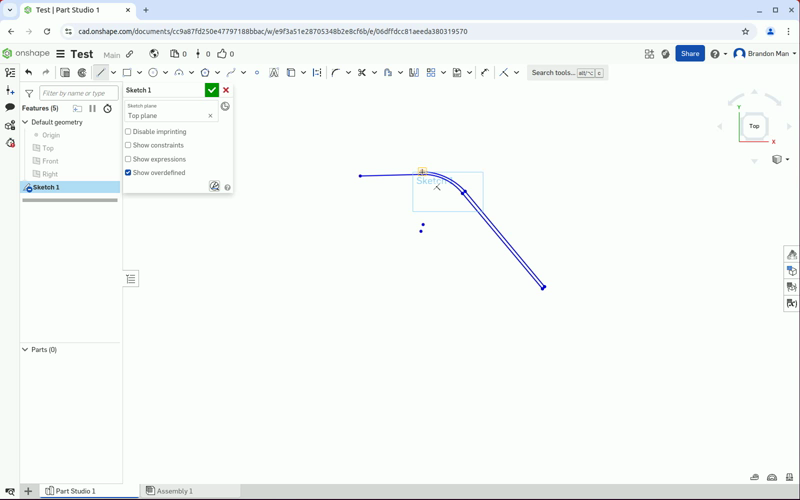
scroll(6)
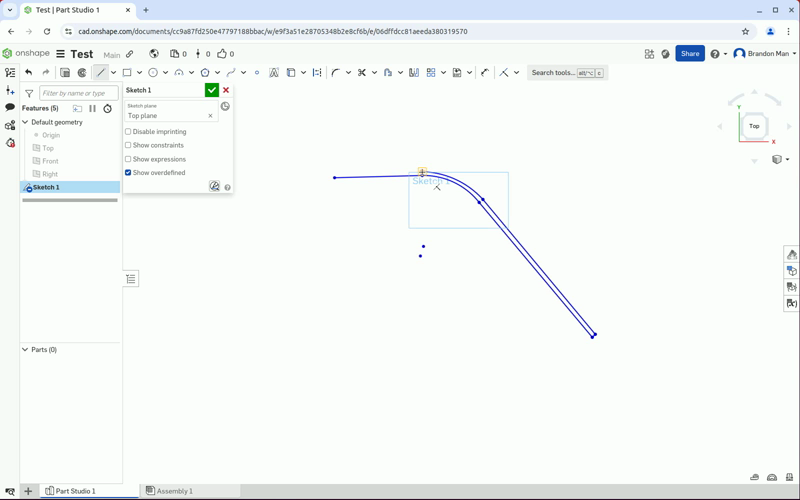
scroll(6)
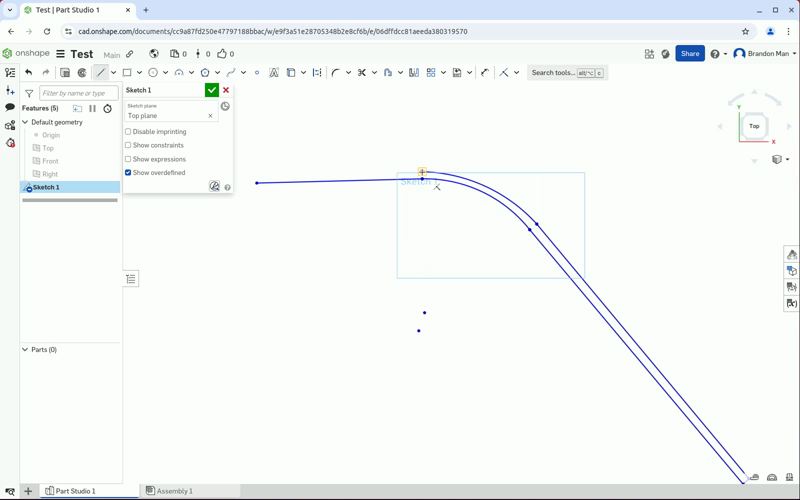
scroll(6)
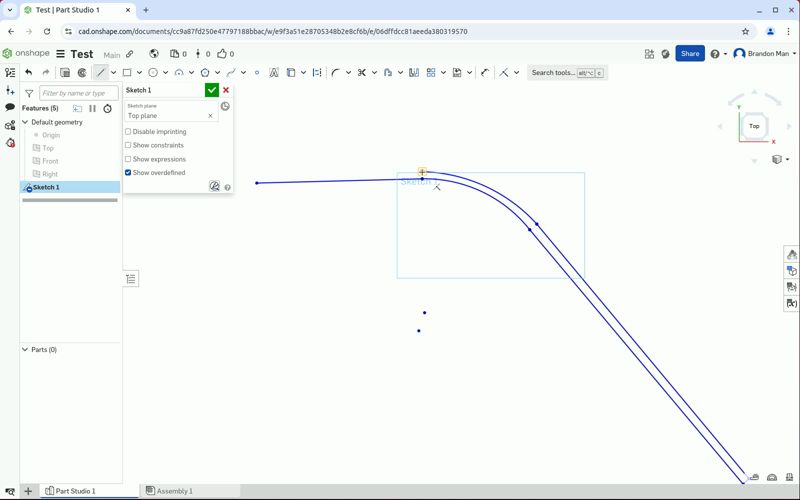
scroll(6)
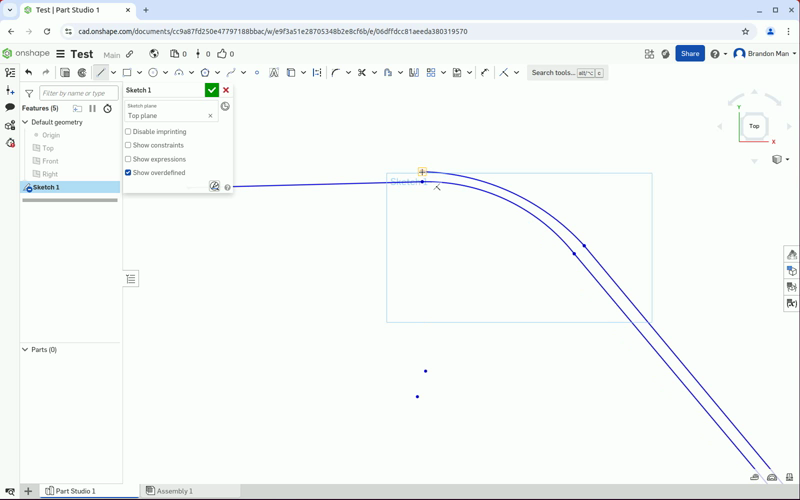
scroll(6)
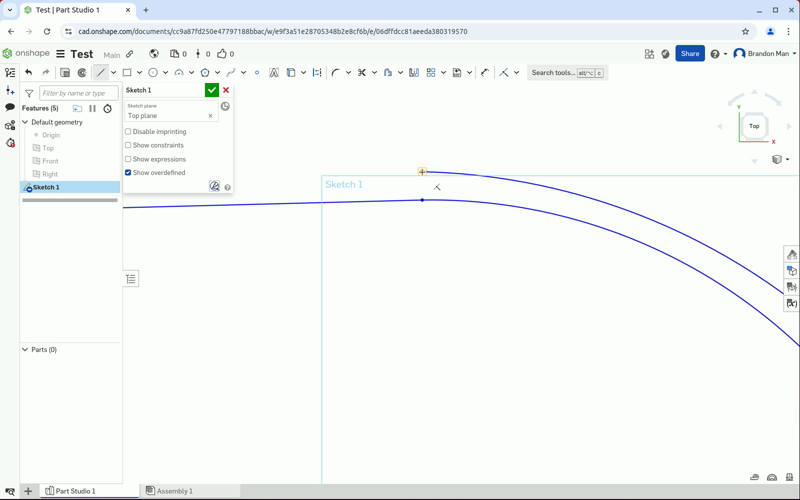
click(422, 171)
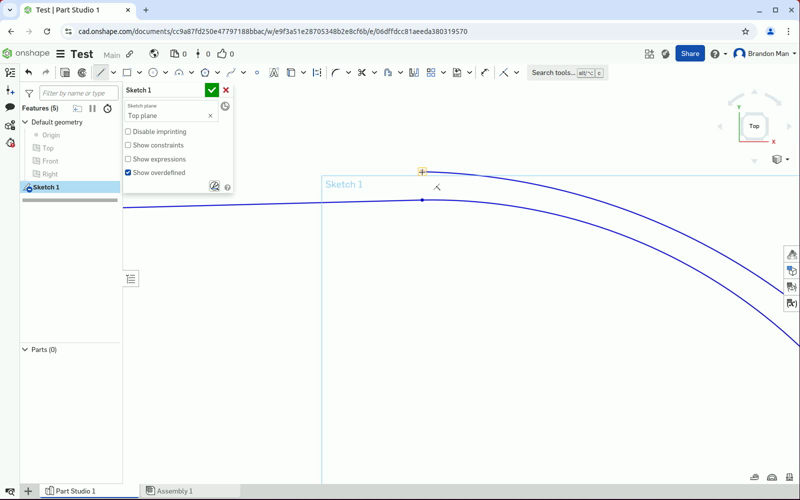
scroll(-6)
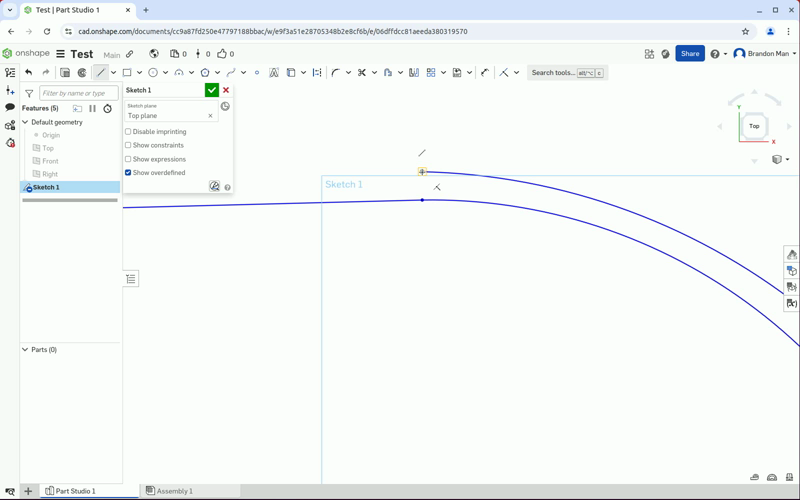
scroll(-6)
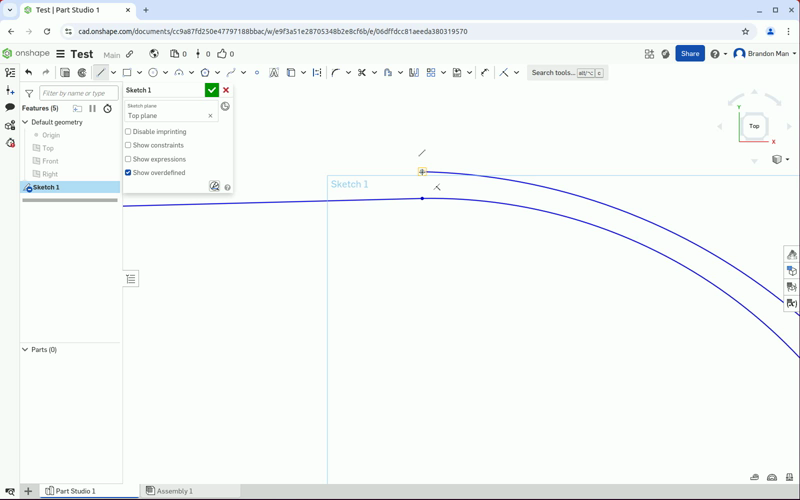
scroll(-6)
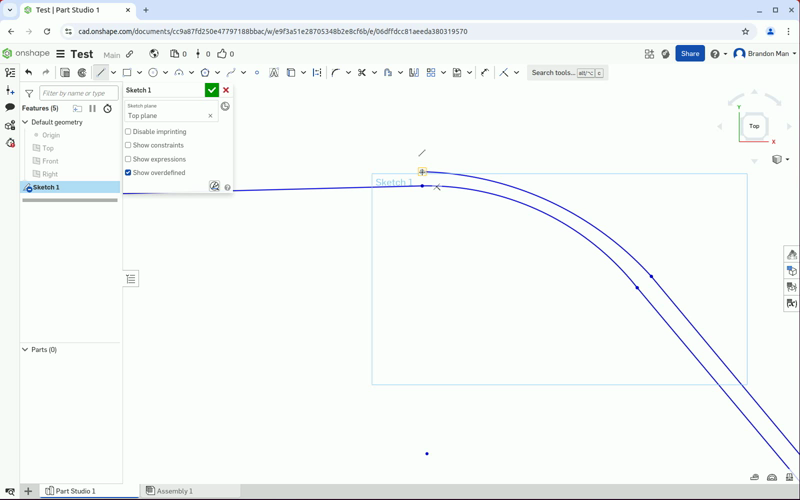
scroll(-6)
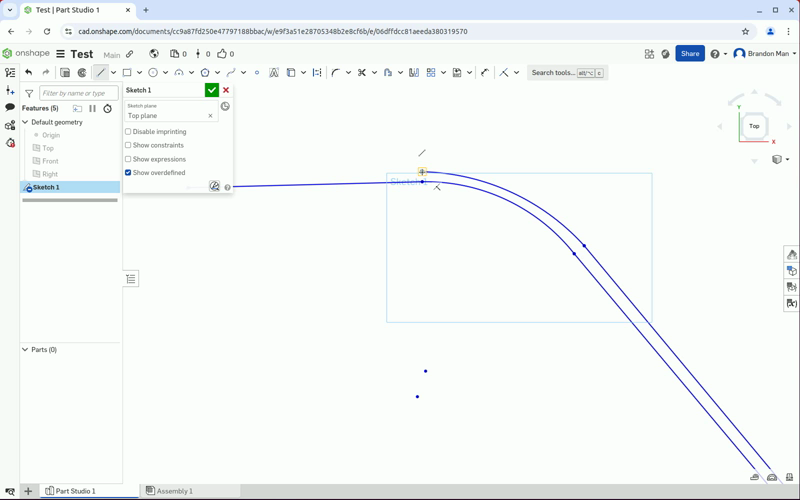
scroll(-6)
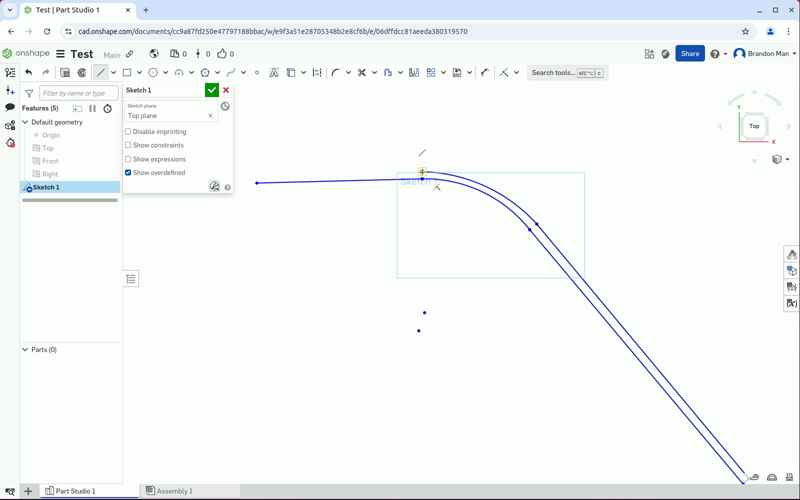
scroll(-6)
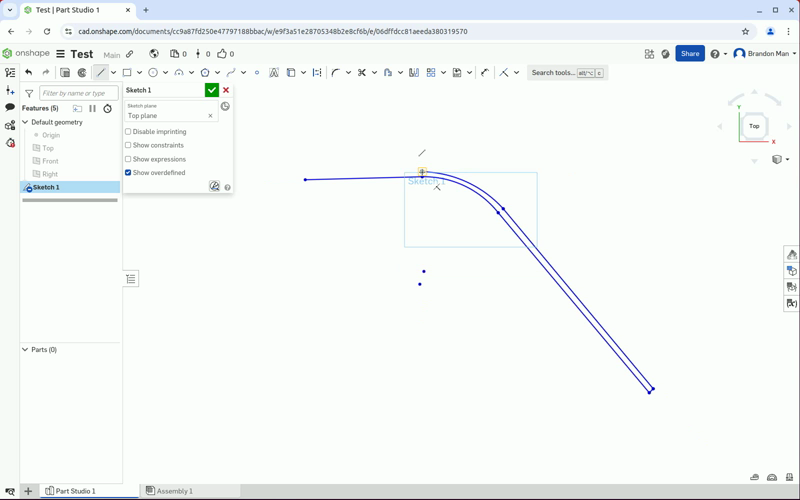
scroll(-6)
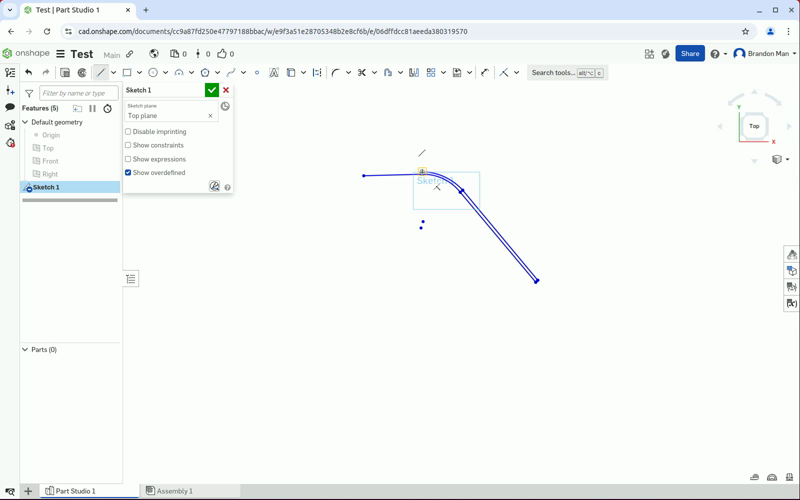
key_down(shift)
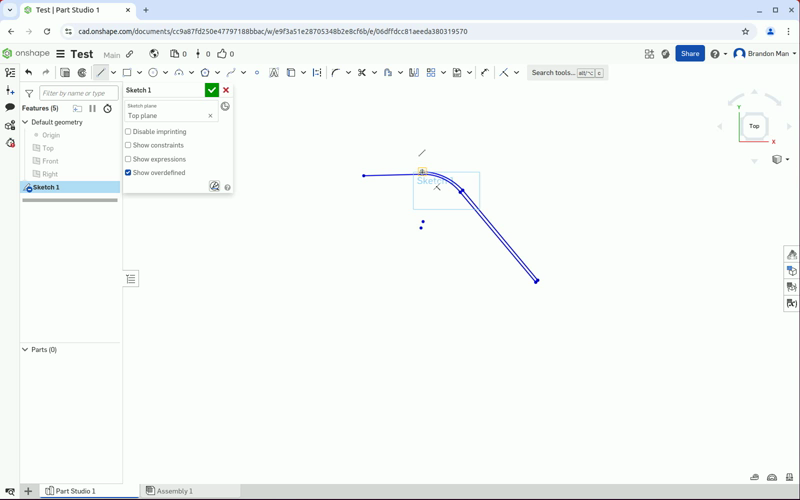
mouse_move(452, 171)
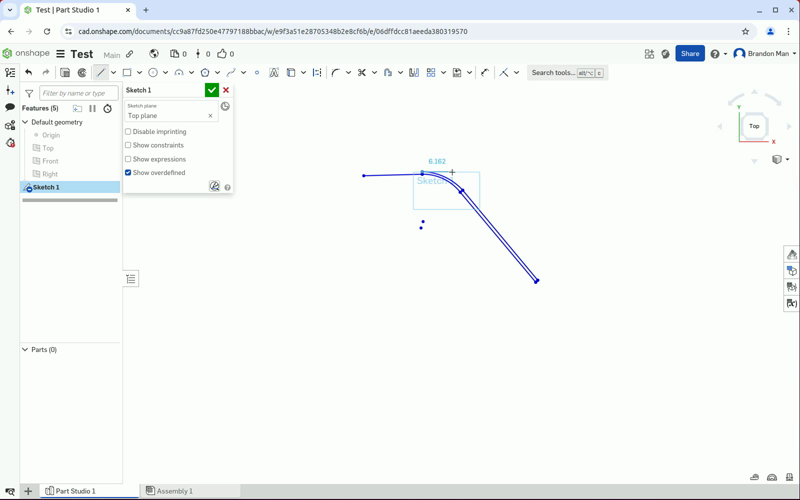
mouse_move(363, 174)
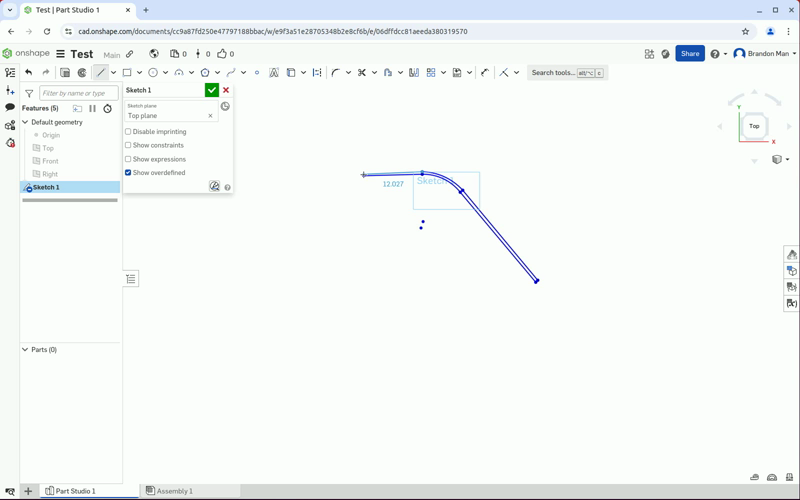
scroll(6)
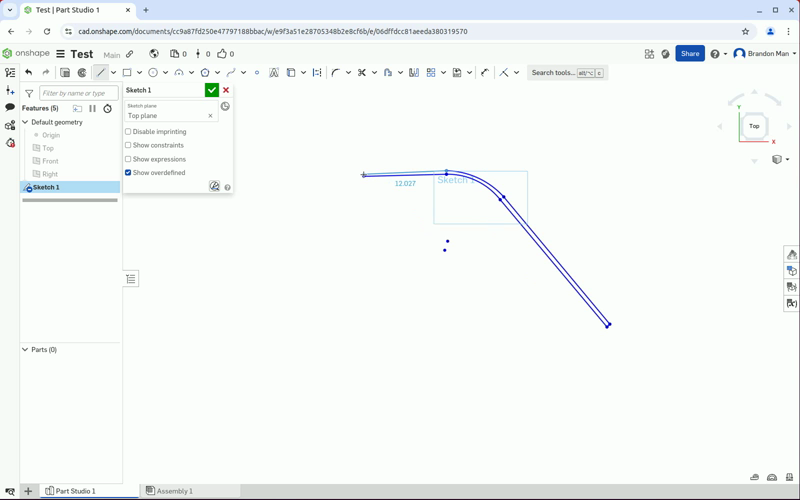
scroll(6)
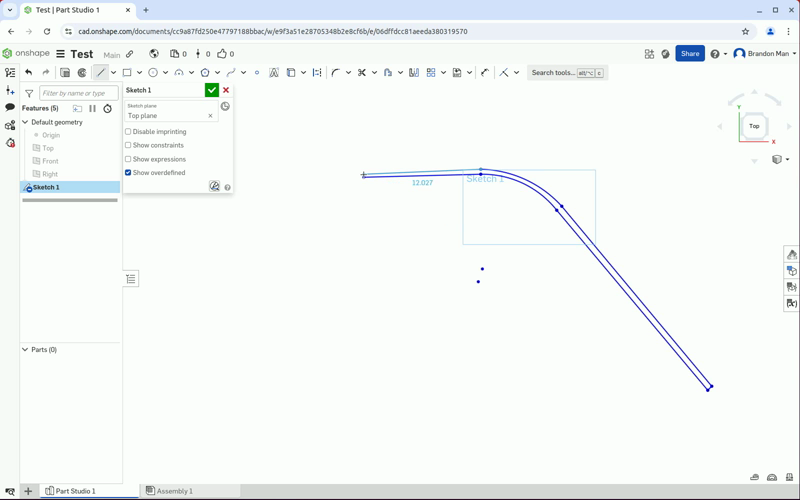
scroll(6)
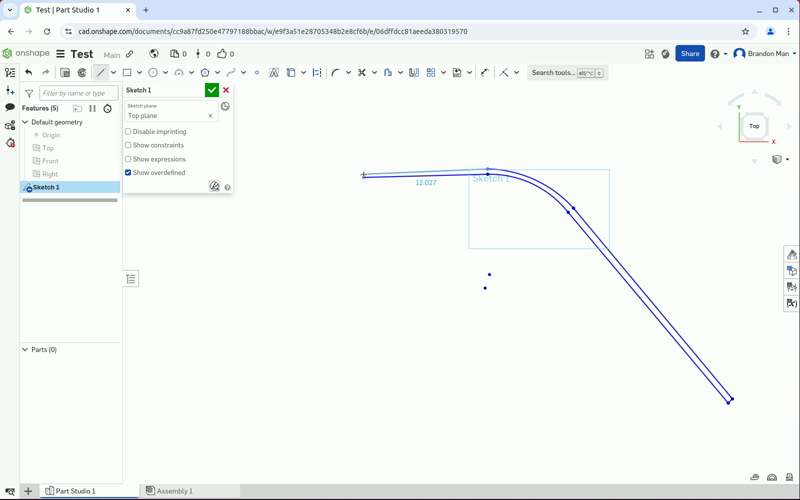
scroll(6)
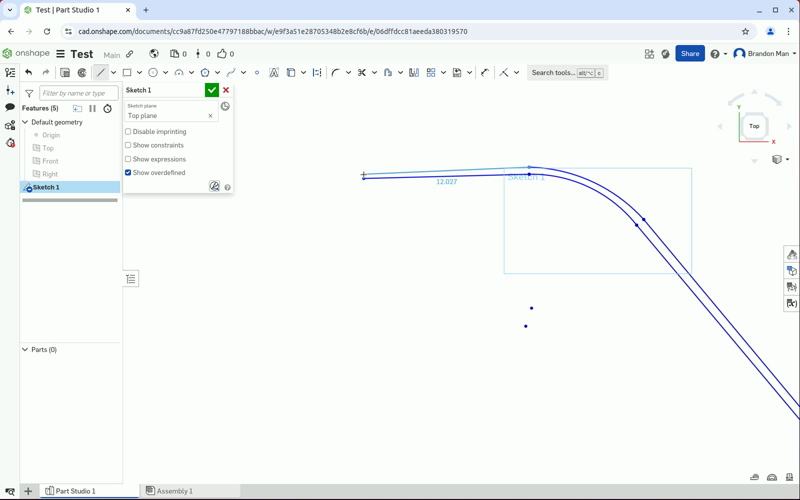
scroll(6)
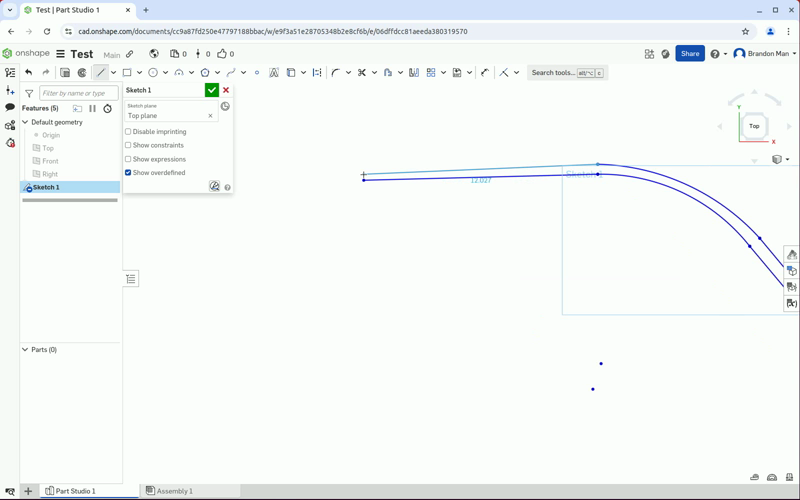
scroll(6)
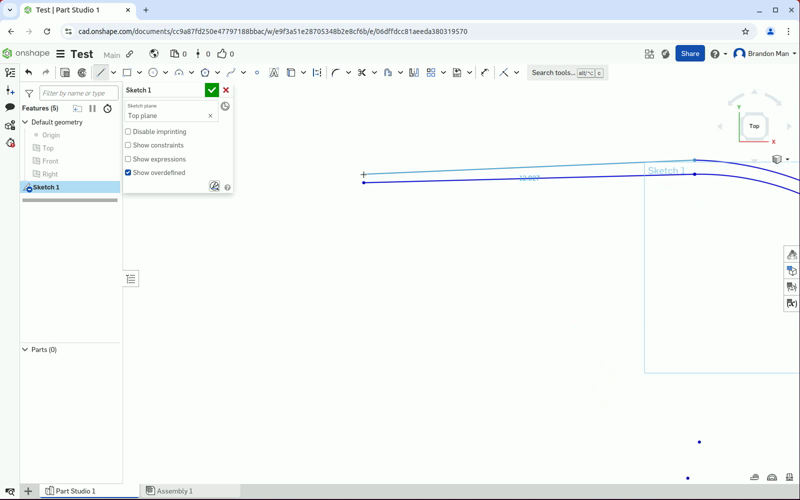
scroll(6)
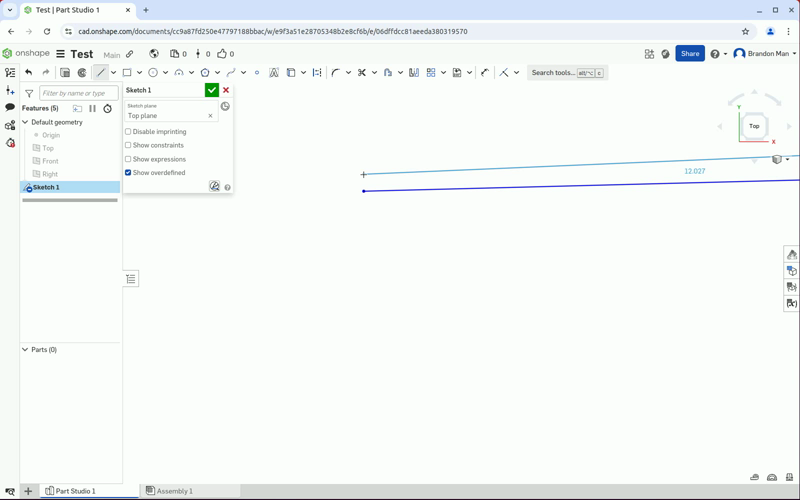
click(363, 174)
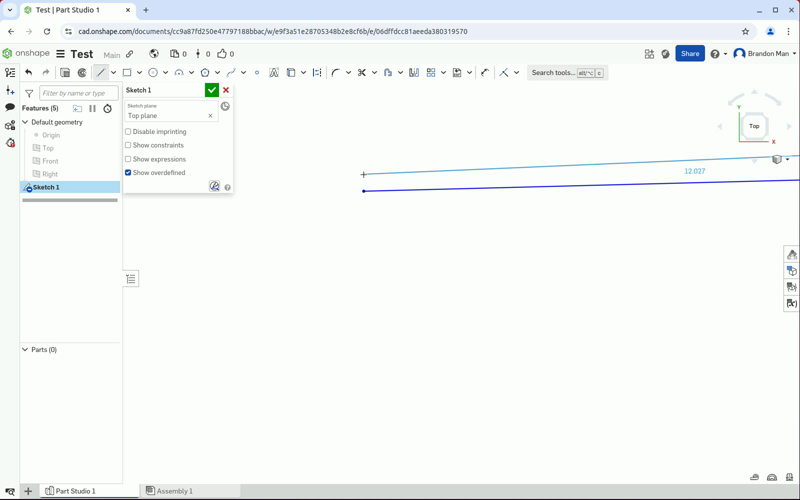
scroll(-6)
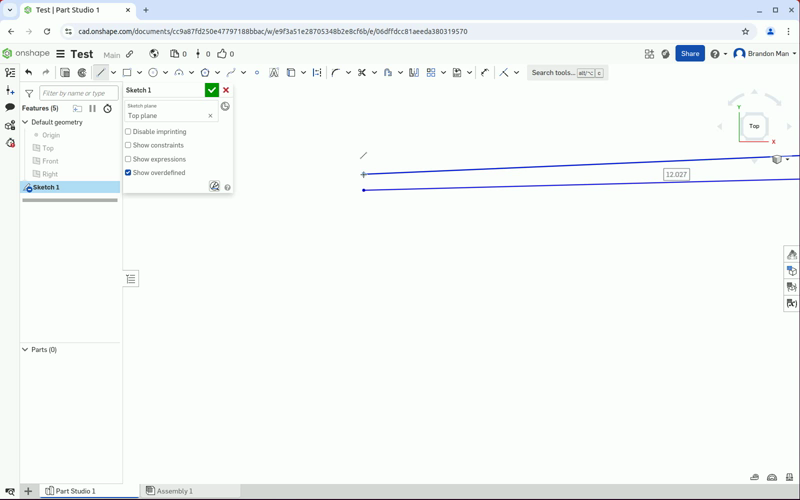
scroll(-6)
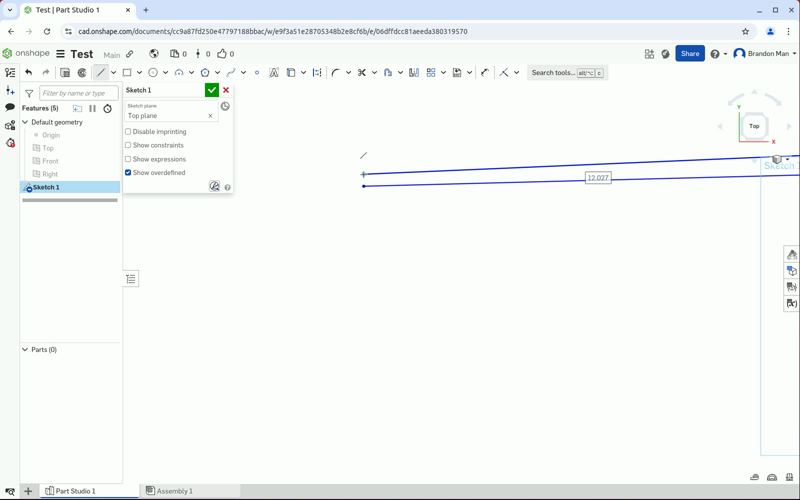
scroll(-6)
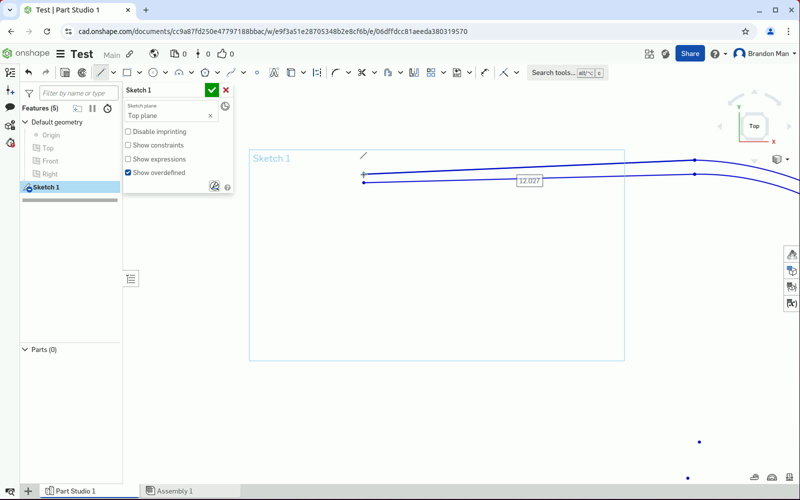
scroll(-6)
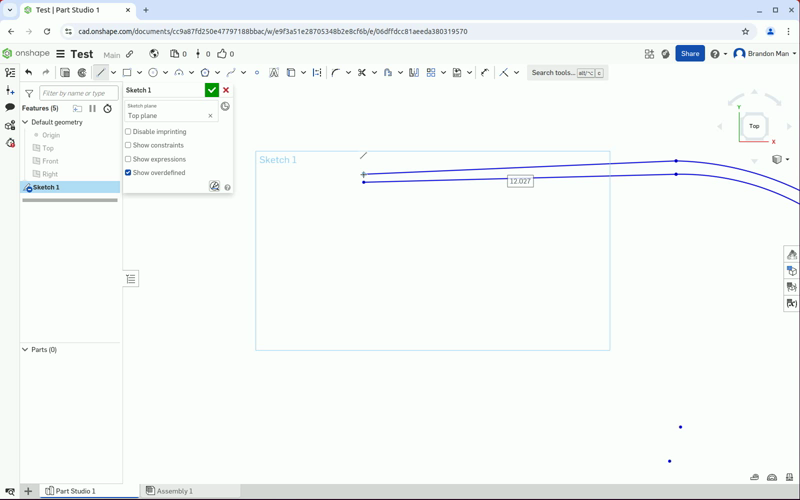
scroll(-6)
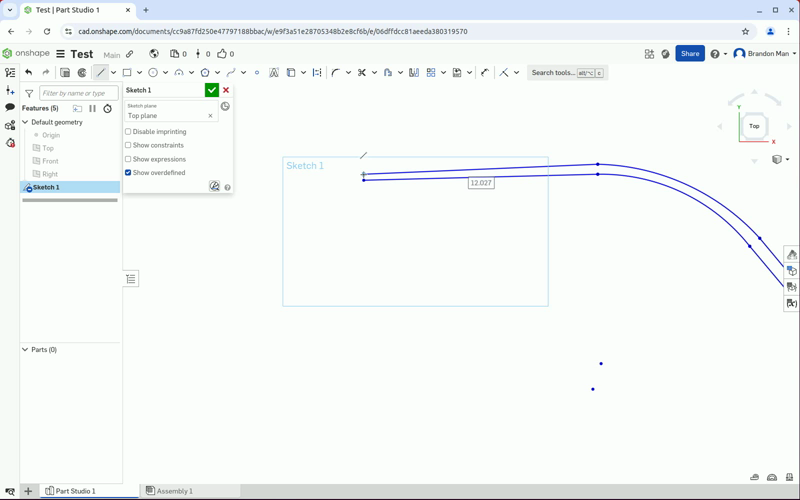
scroll(-6)
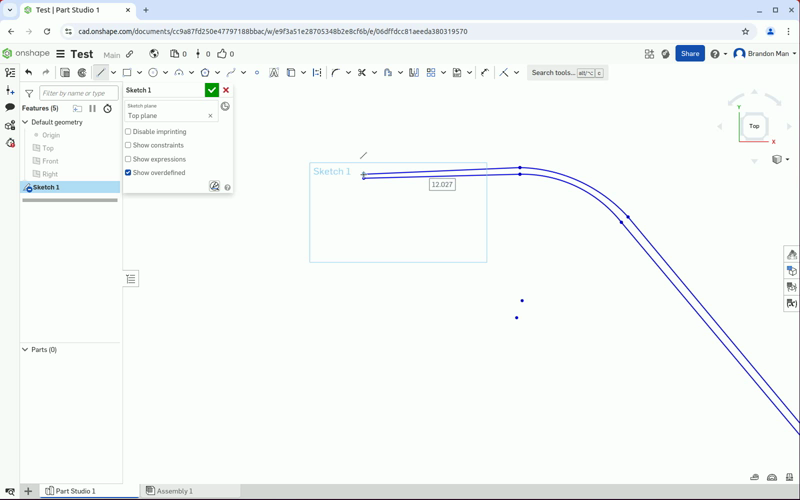
scroll(-6)
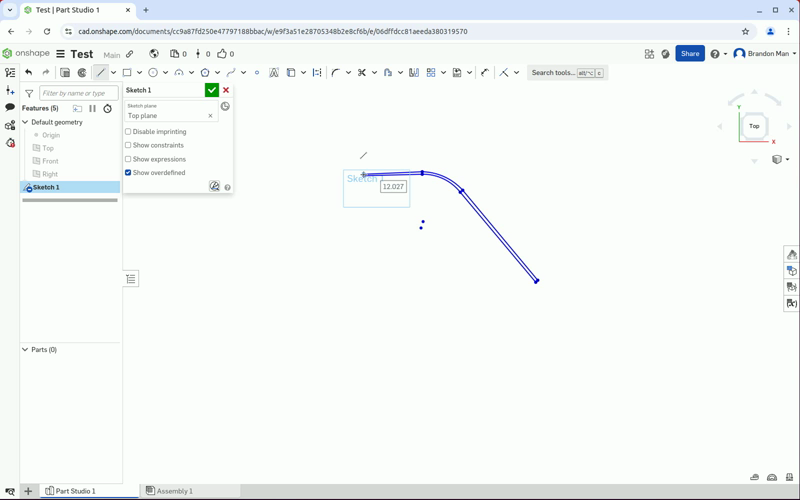
key_up(shift)
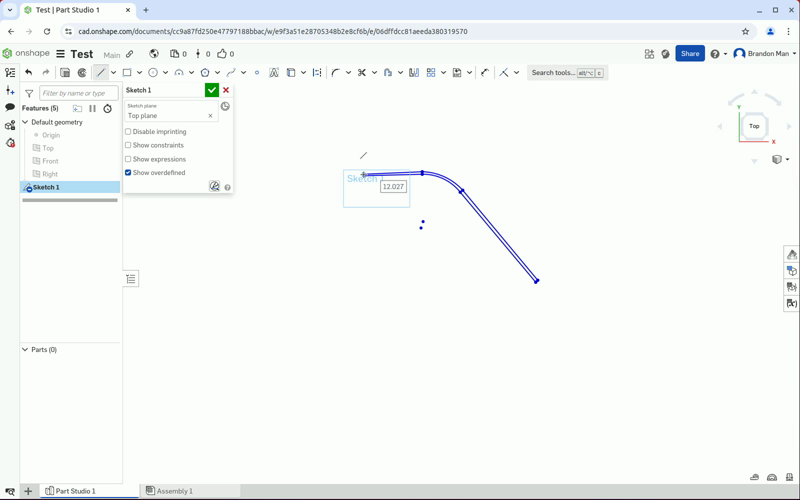
mouse_move(393, 174)
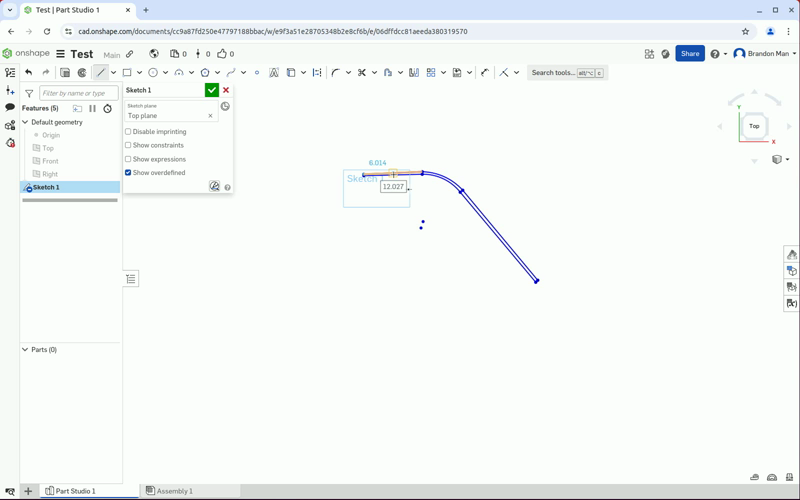
key_down(shift)
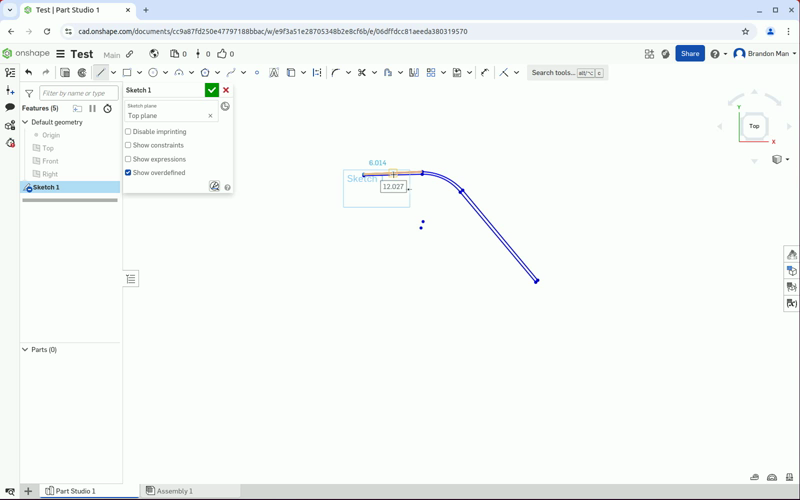
mouse_move(363, 175)
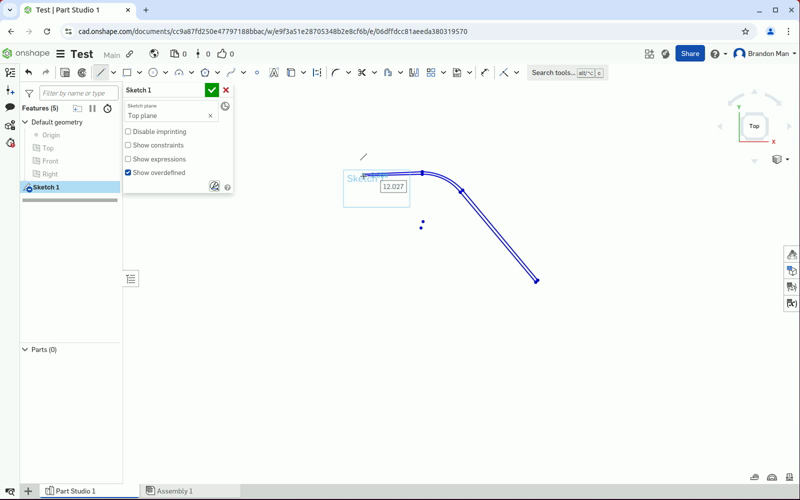
scroll(6)
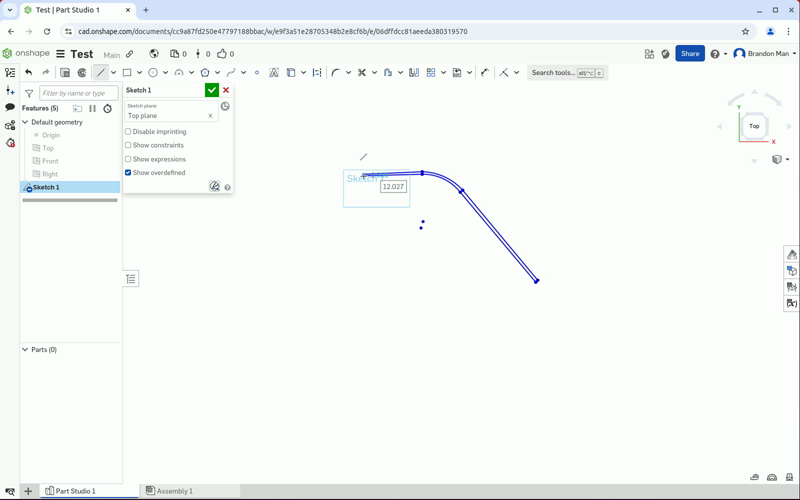
scroll(6)
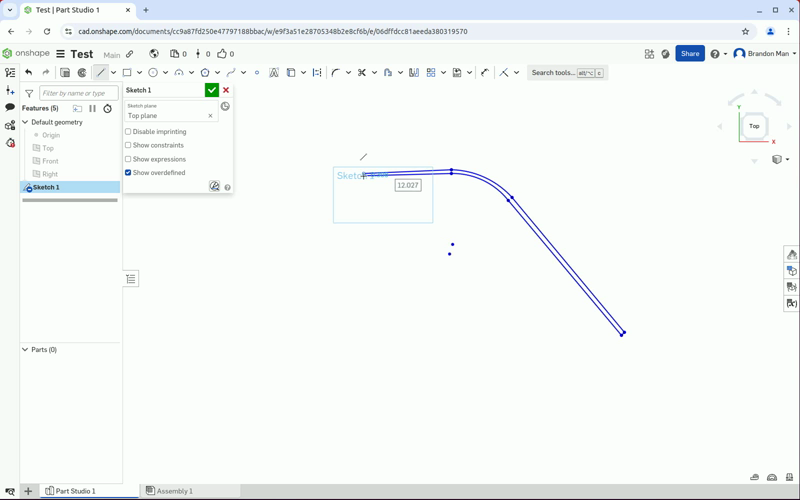
scroll(6)
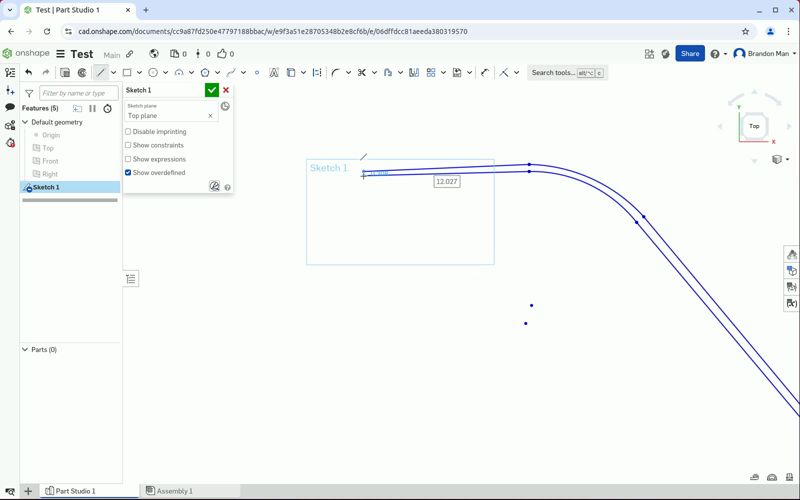
scroll(6)
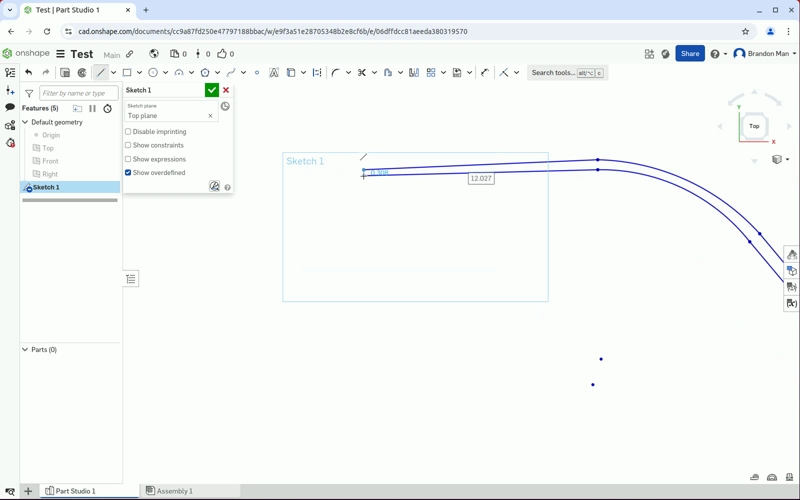
scroll(6)
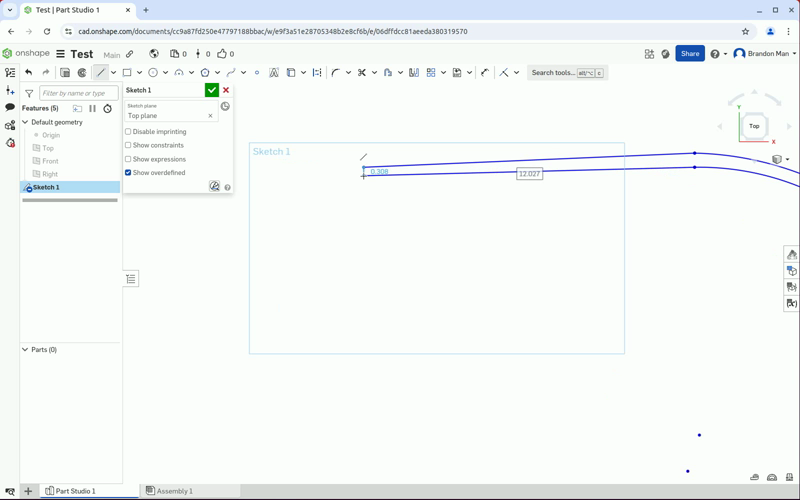
scroll(6)
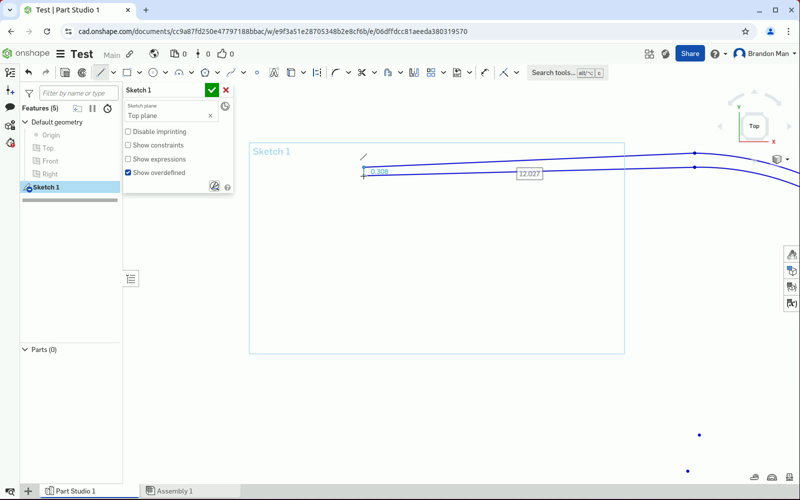
scroll(6)
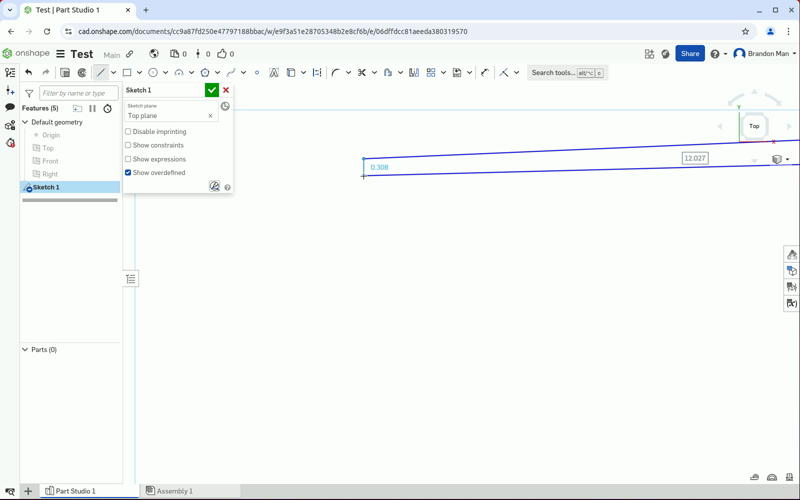
key_up(shift)
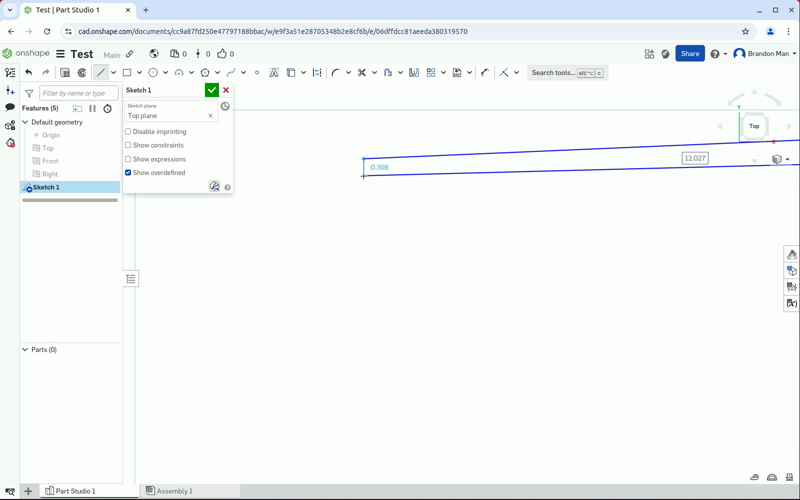
click(363, 175)
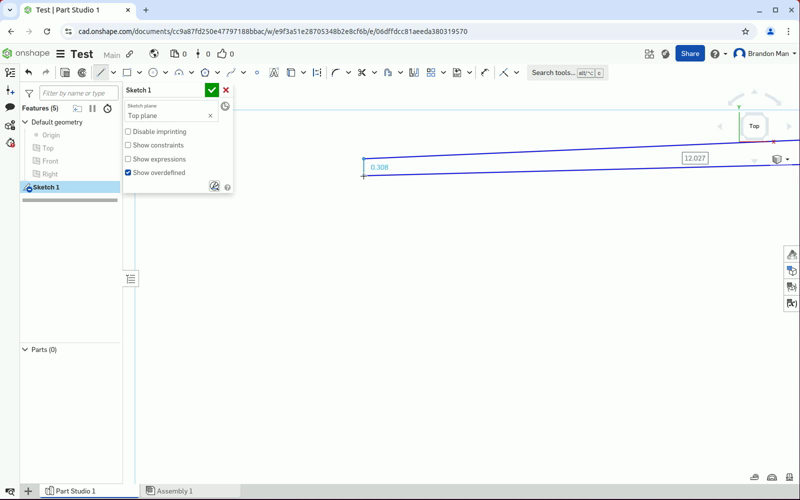
scroll(-6)
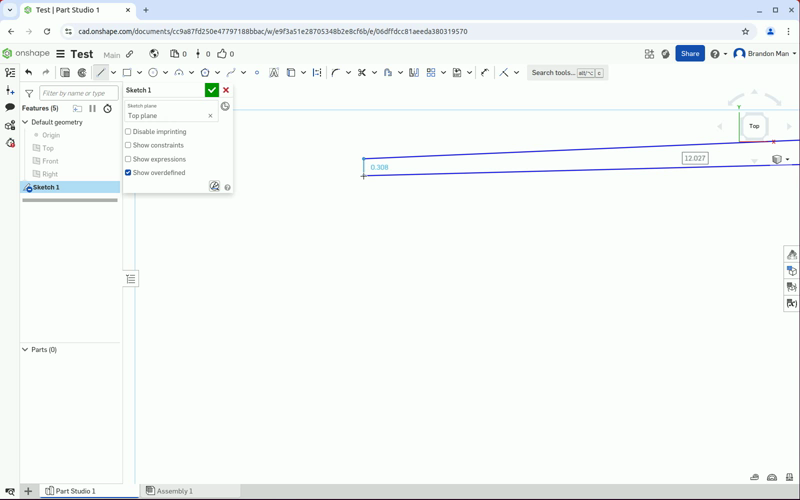
scroll(-6)
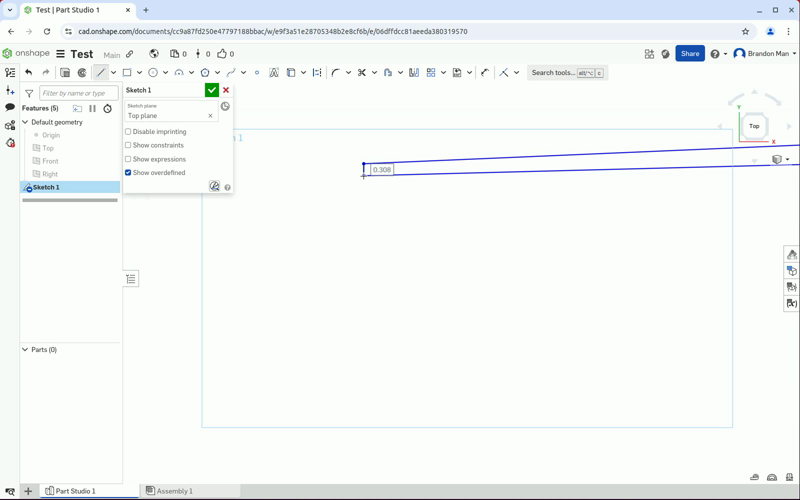
scroll(-6)
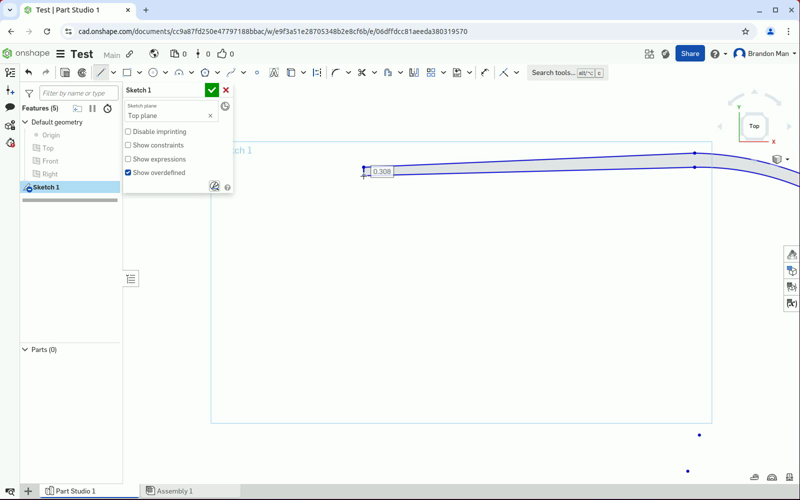
scroll(-6)
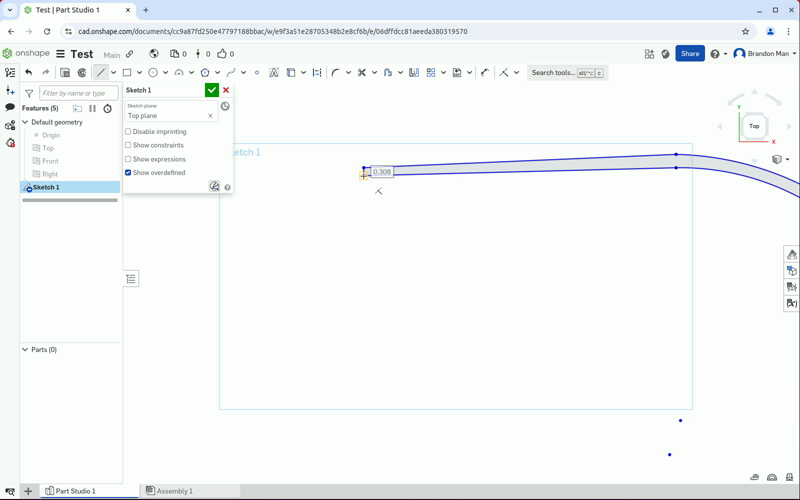
scroll(-6)
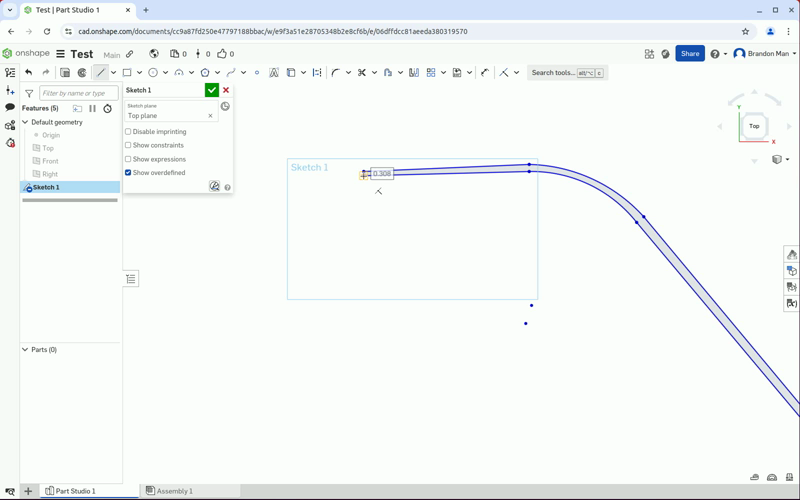
scroll(-6)
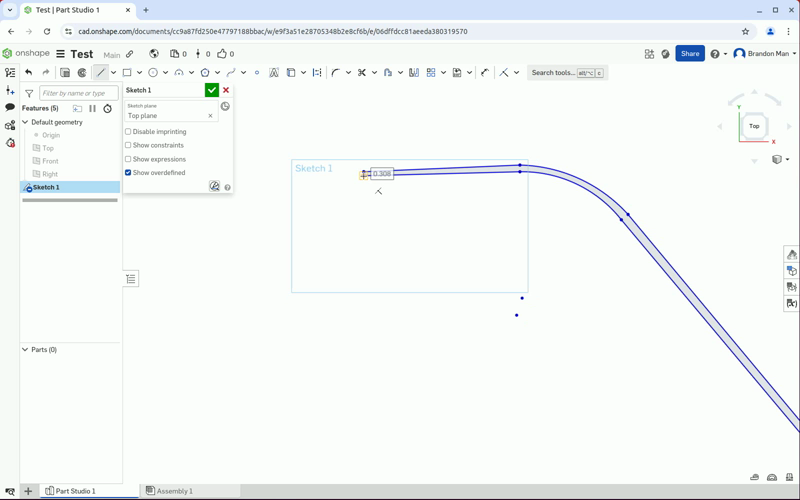
scroll(-6)
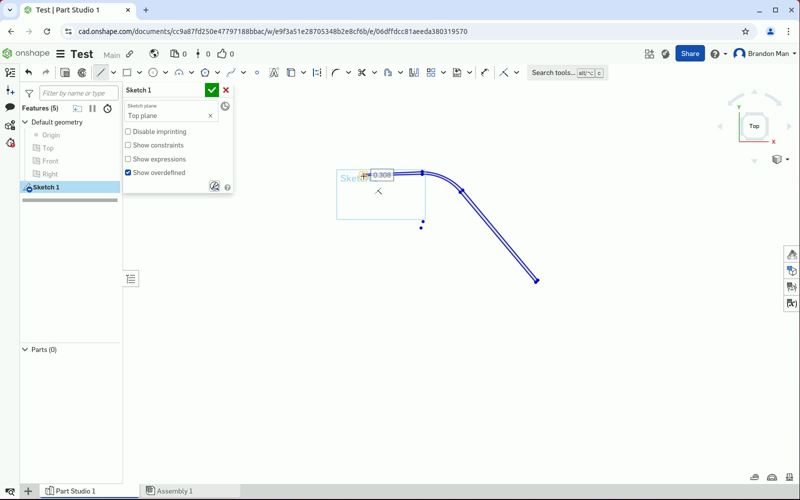
key(esc)
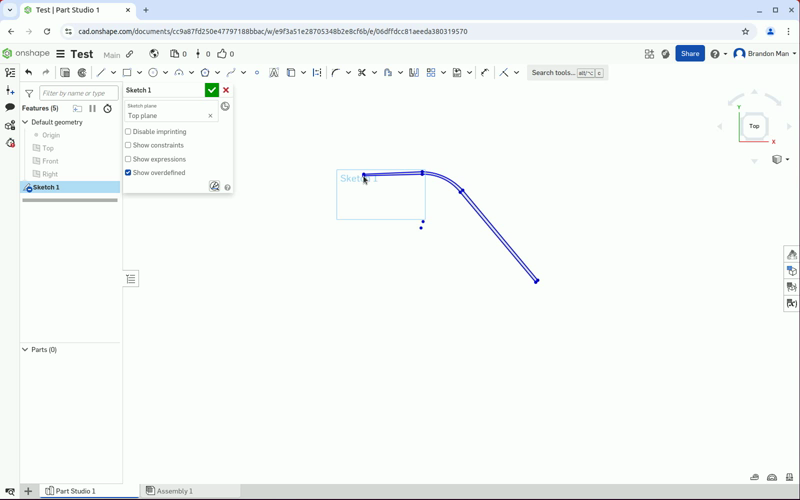
mouse_move(472, 205)
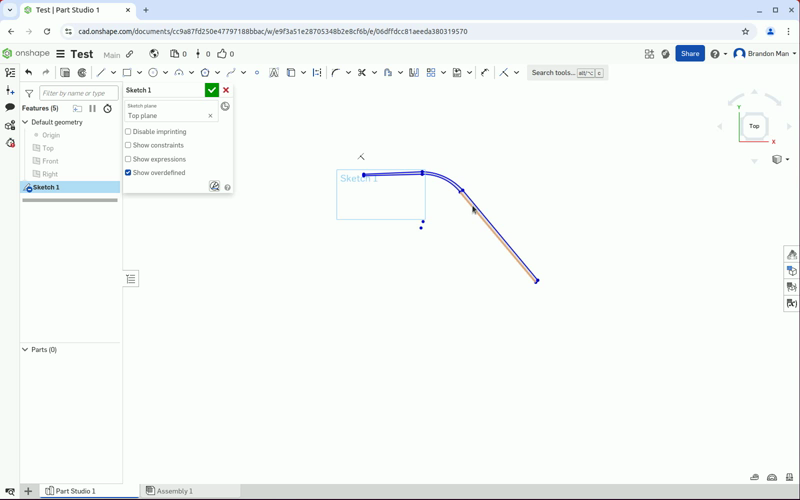
scroll(6)
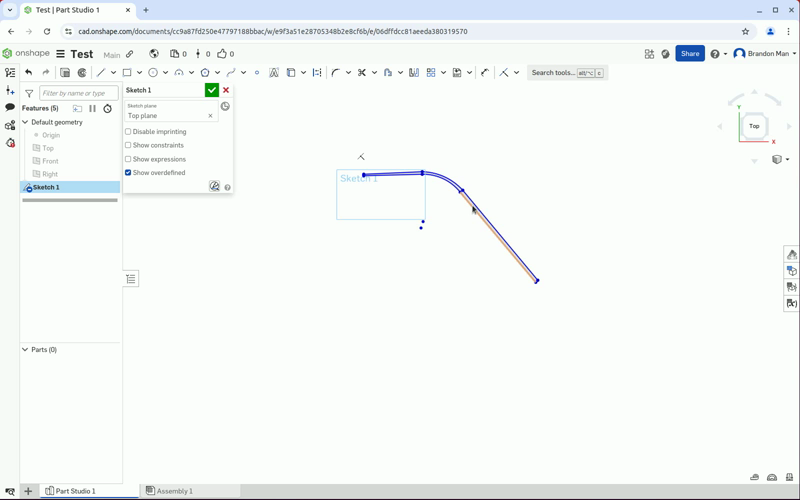
scroll(6)
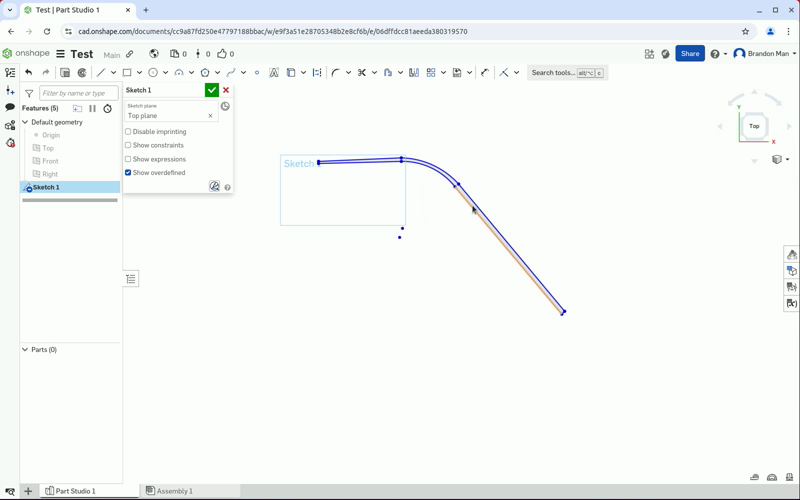
scroll(6)
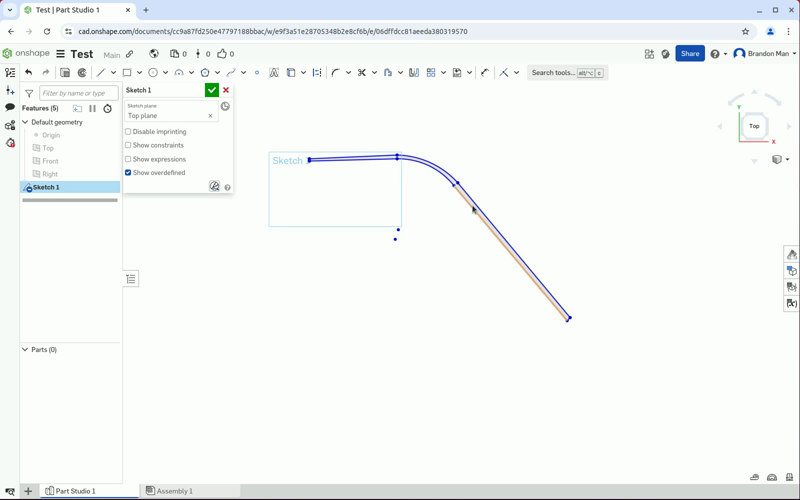
scroll(6)
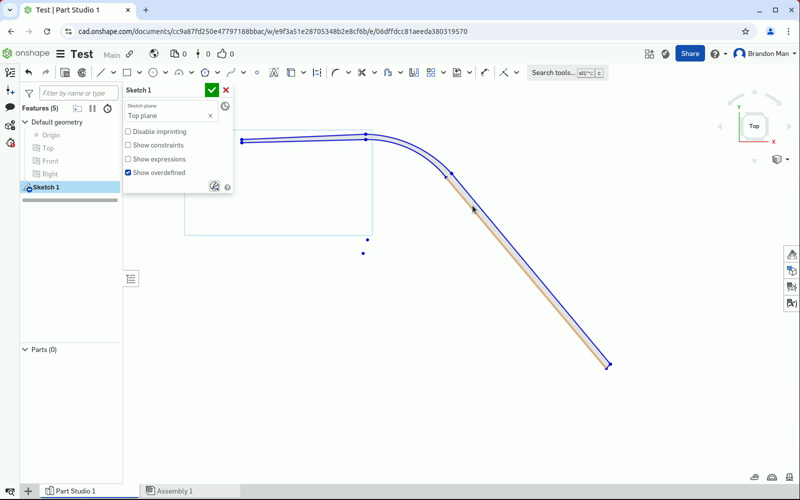
scroll(6)
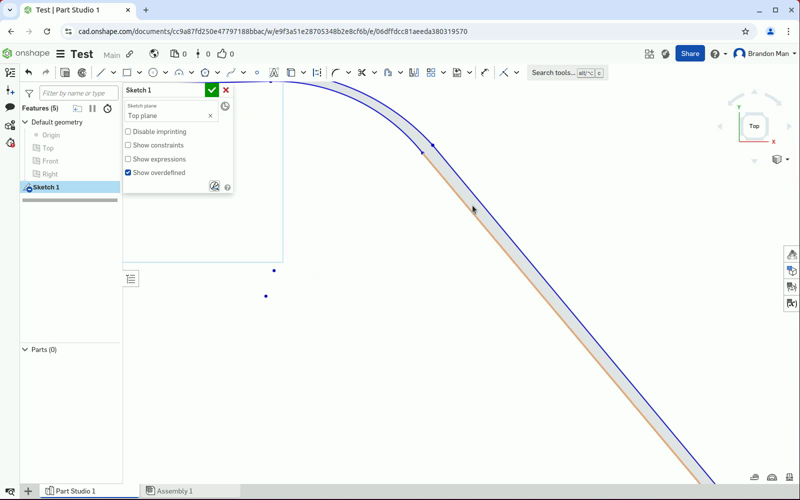
scroll(6)
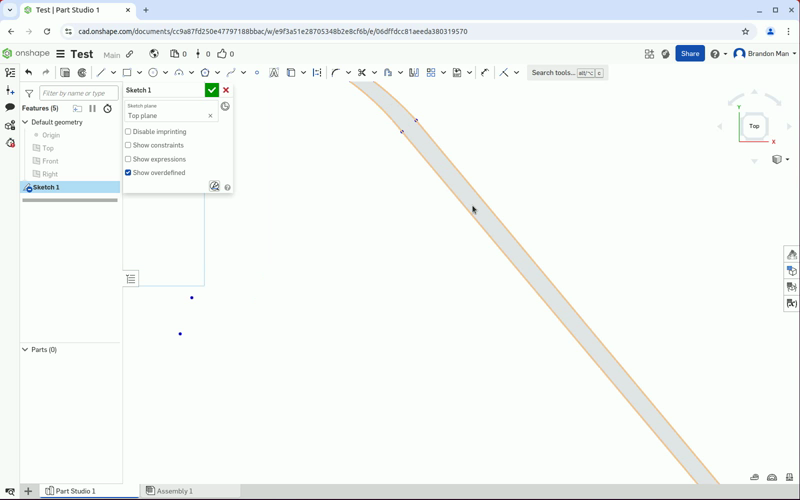
scroll(6)
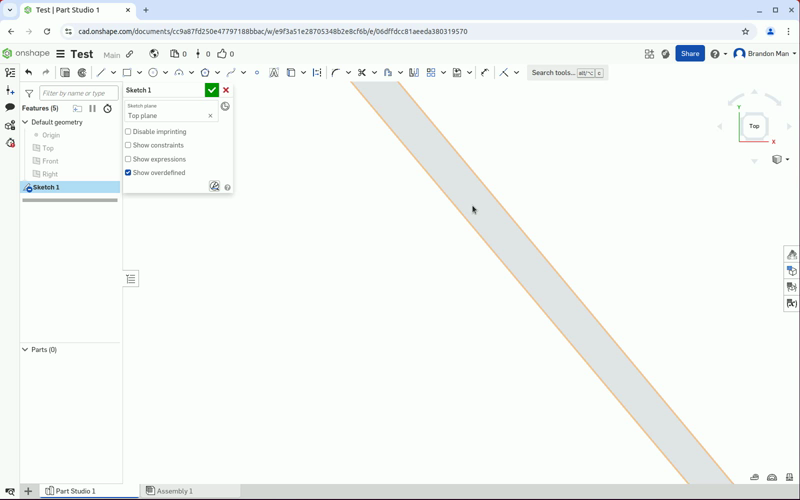
click(472, 205)
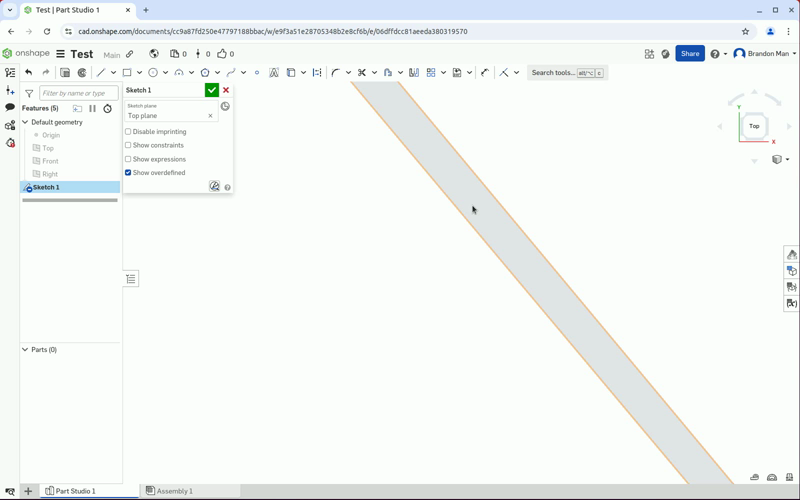
scroll(-6)
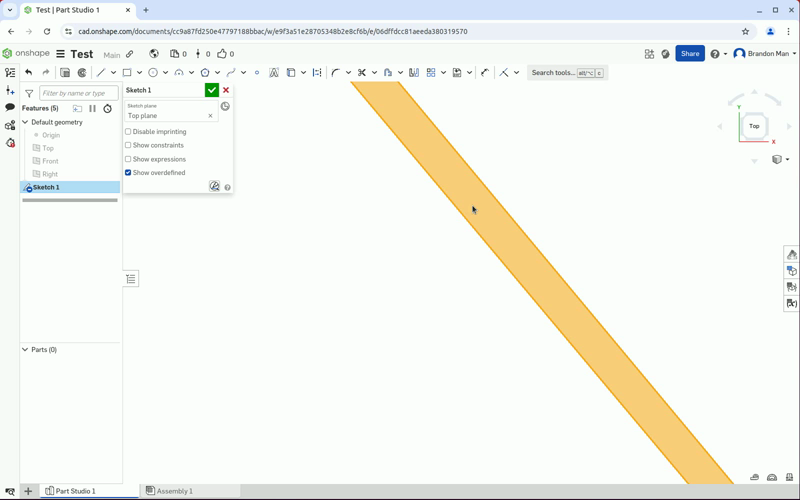
scroll(-6)
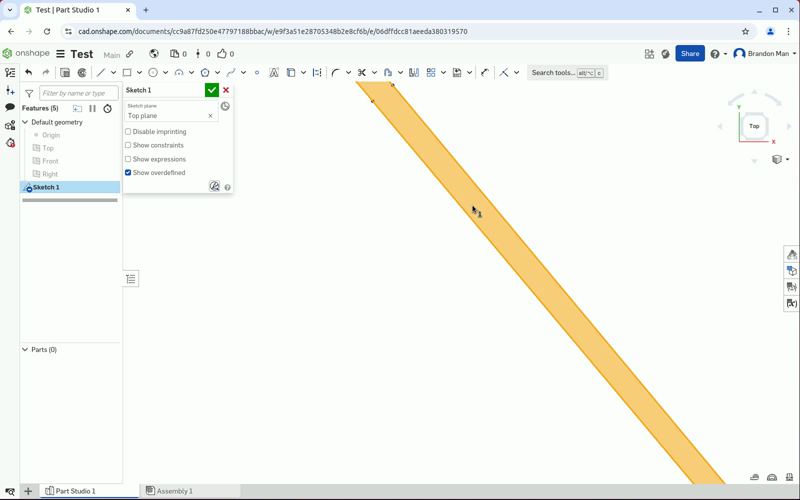
scroll(-6)
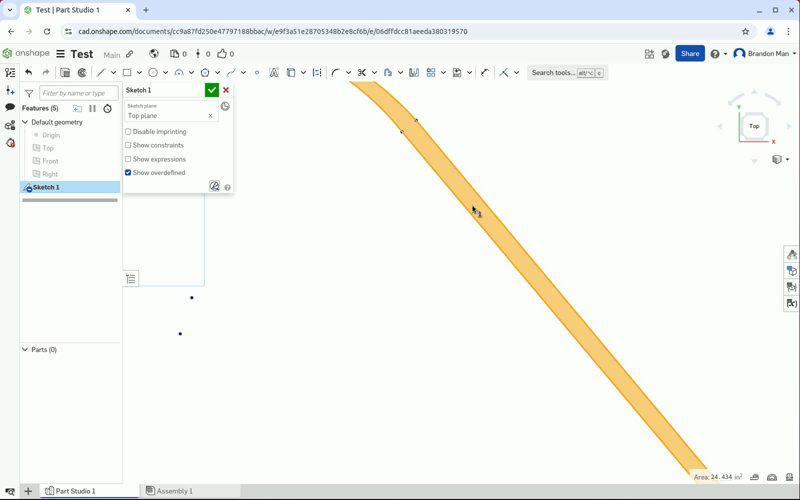
scroll(-6)
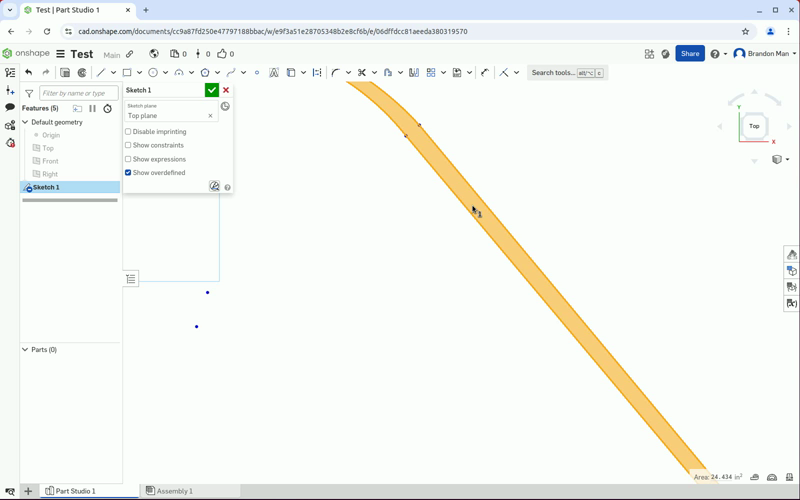
scroll(-6)
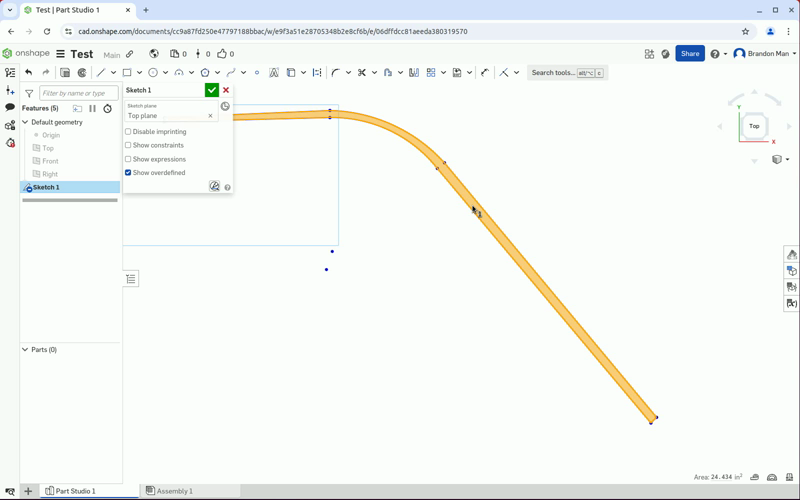
scroll(-6)
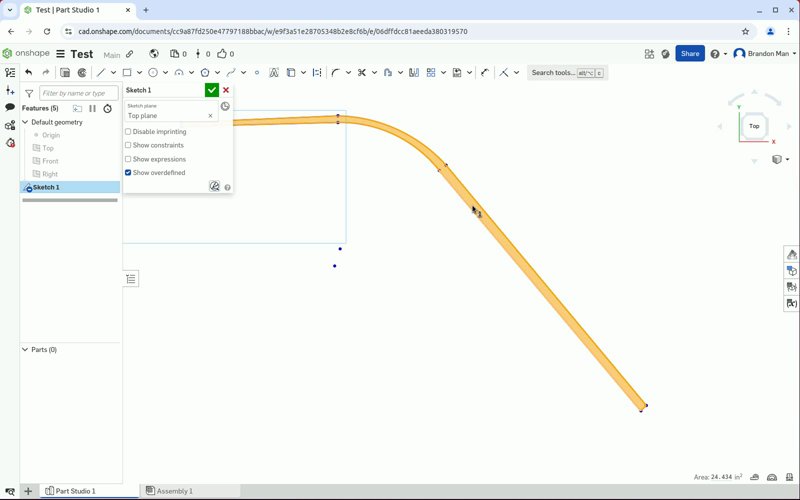
scroll(-6)
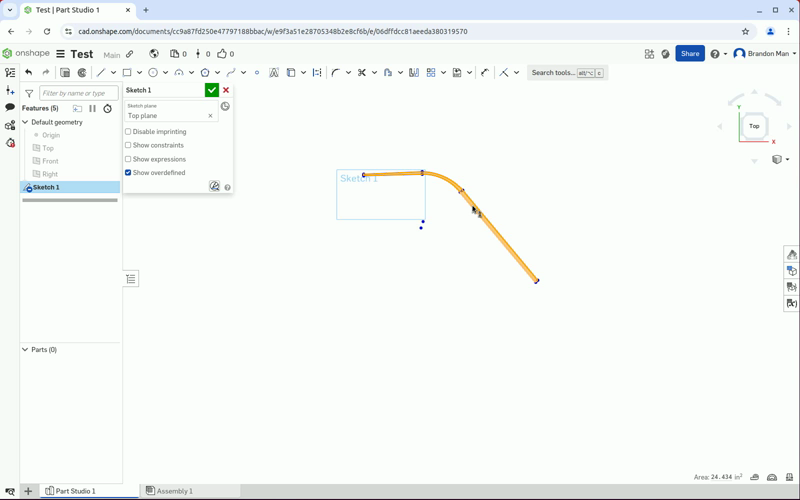
mouse_move(73, 352)
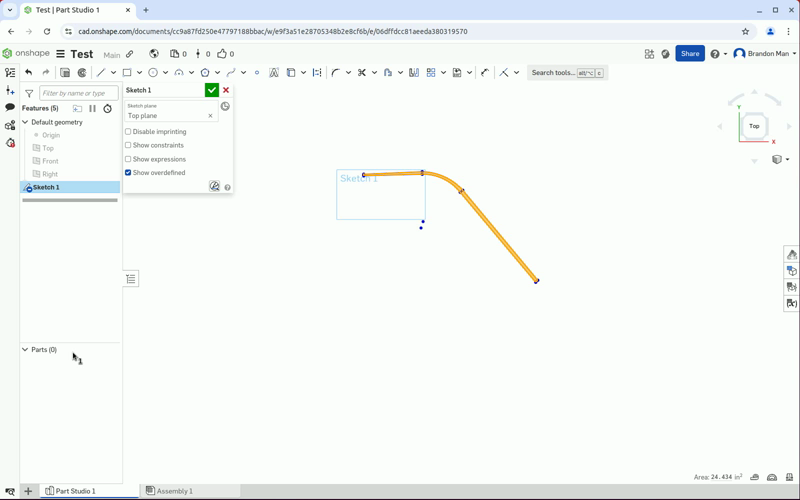
key(shift+y)
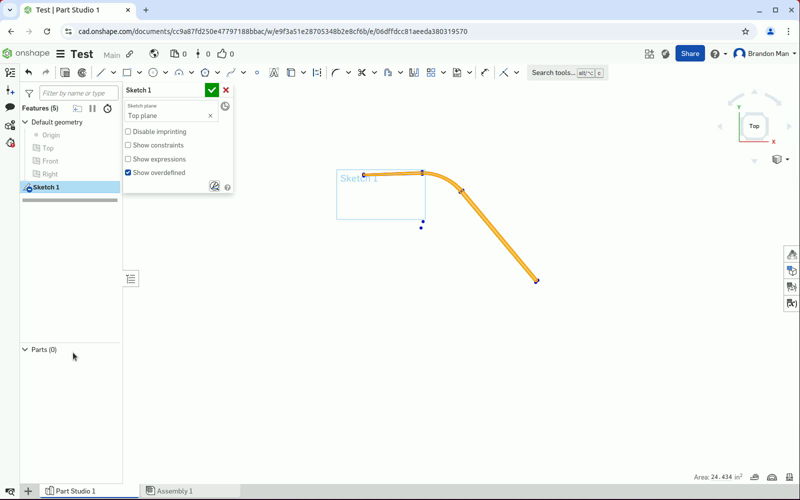
key(shift+e)
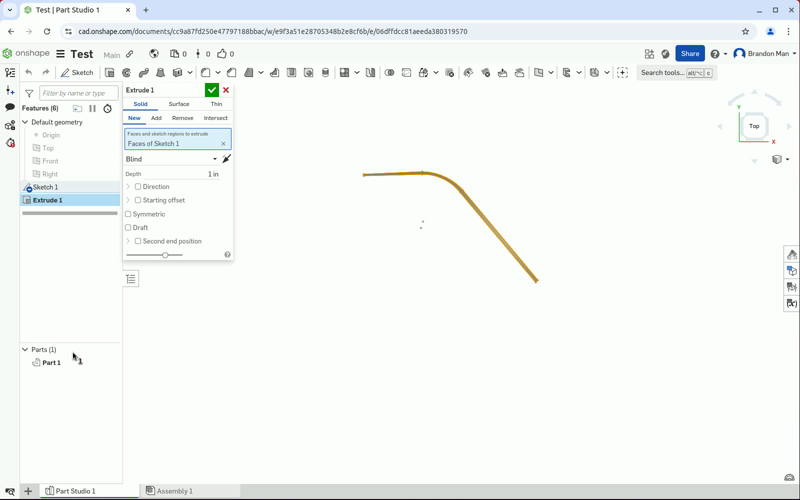
mouse_move(143, 106)
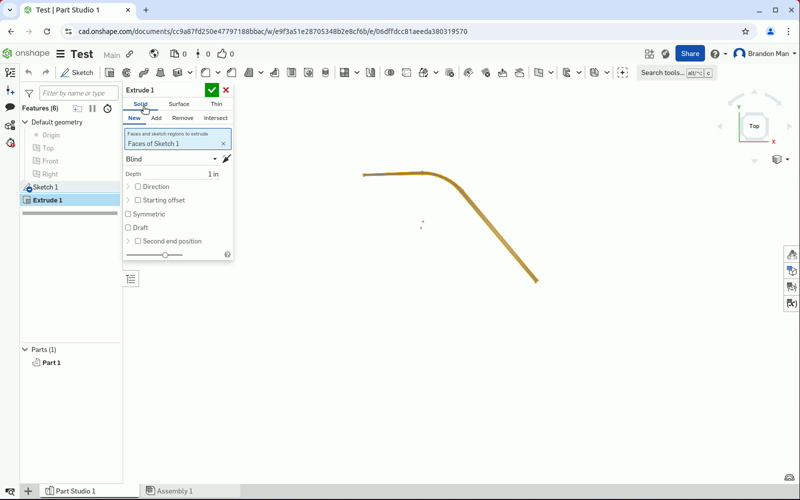
click(143, 106)
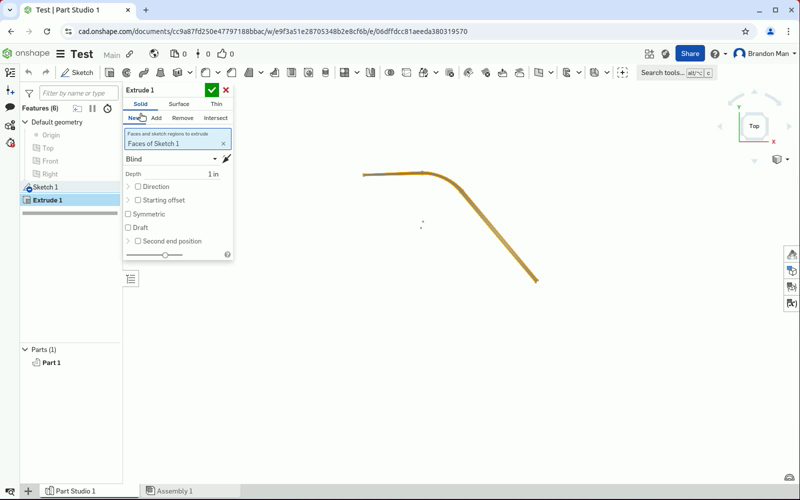
mouse_move(137, 120)
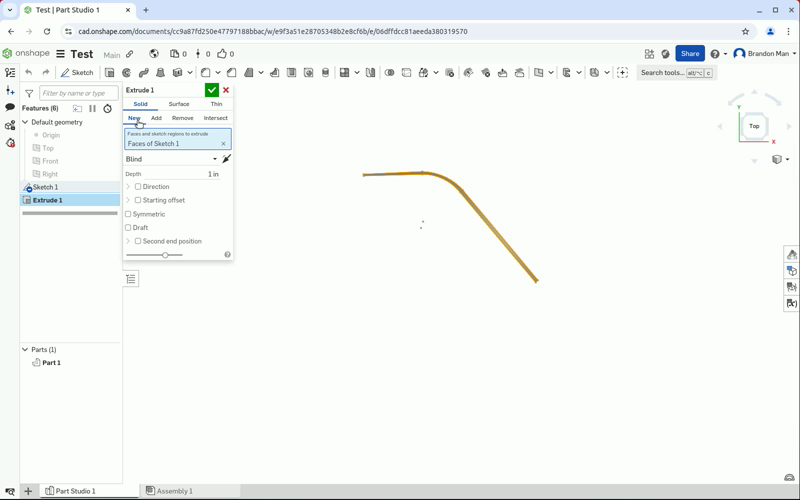
click(137, 120)
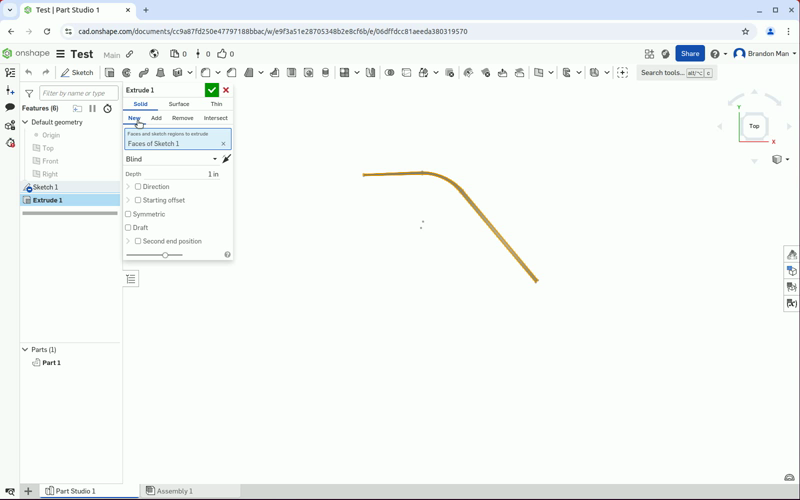
key(tab, 4)
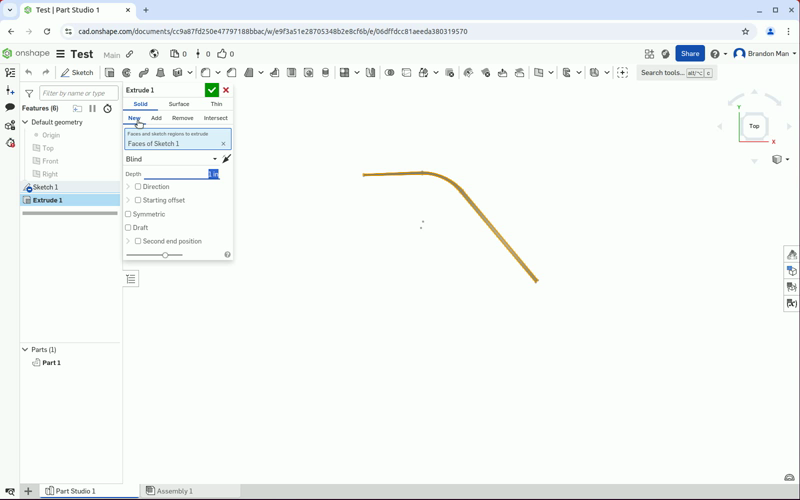
text(9.869)
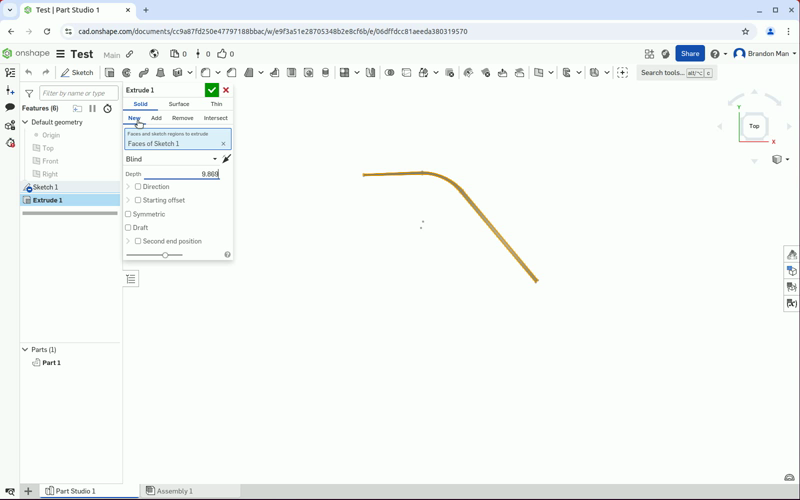
key(enter)
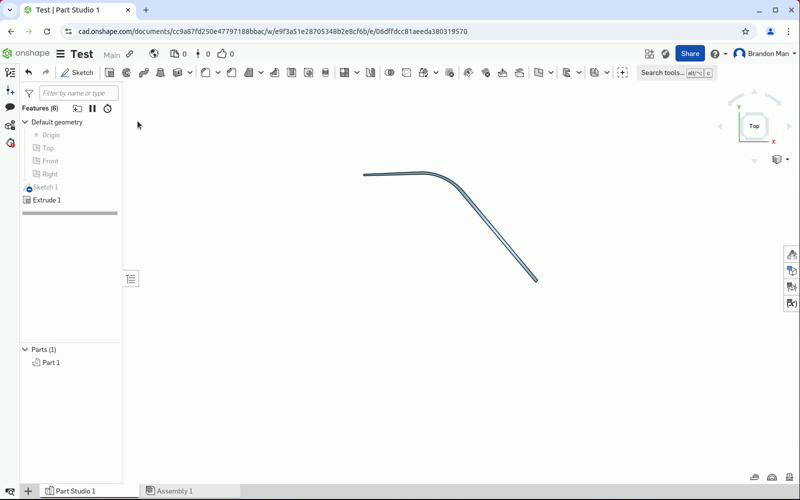
key(shift+h)
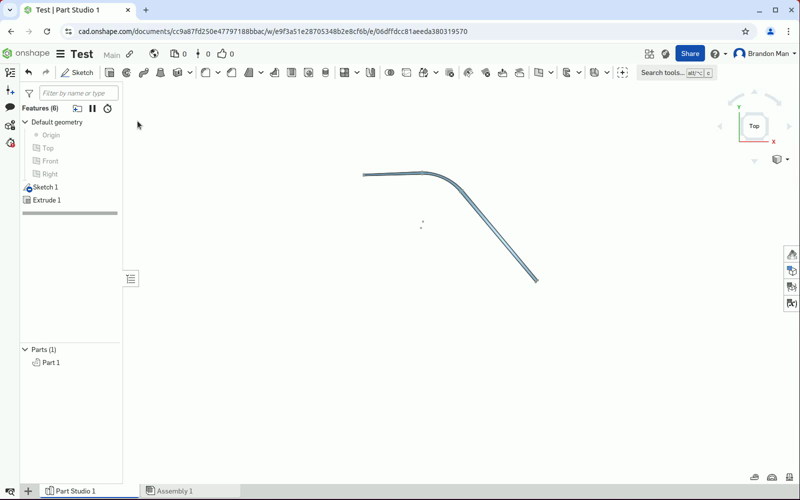
key(shift+h)
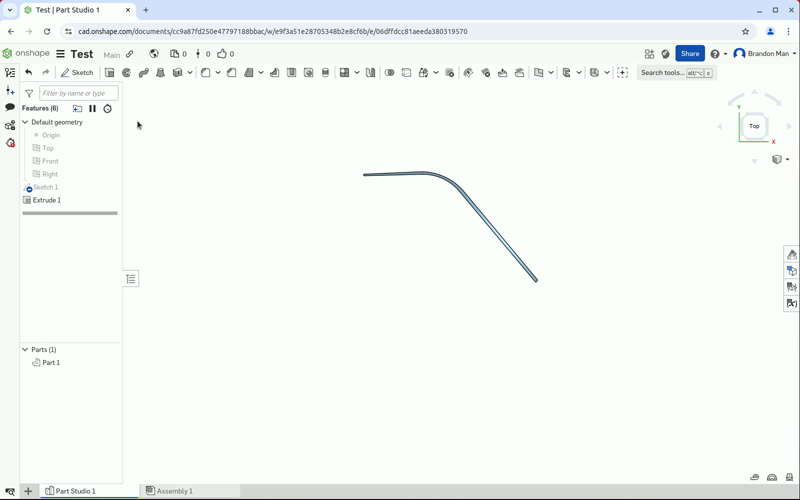
mouse_move(73, 189)
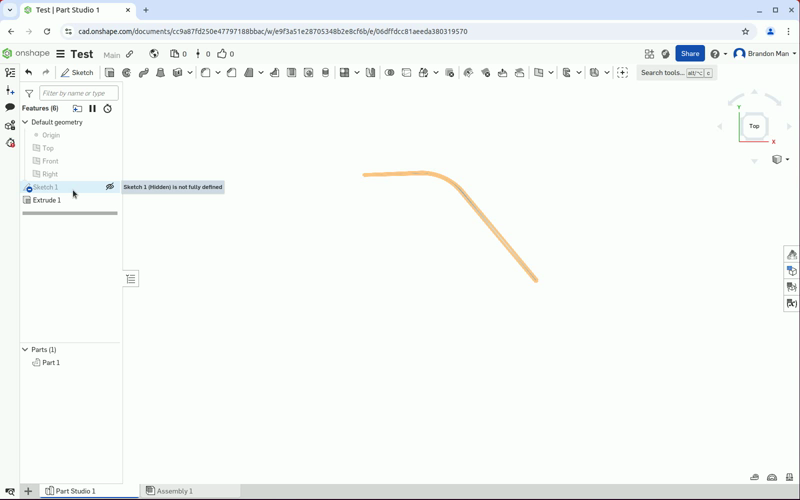
click(73, 189)
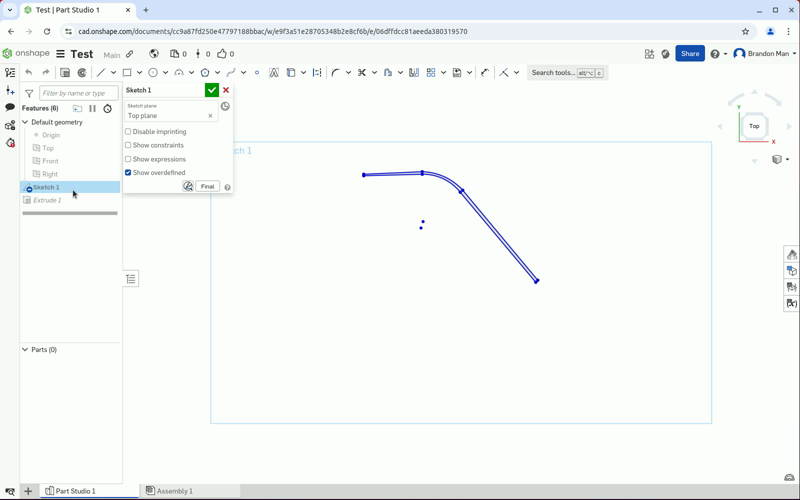
mouse_move(229, 92)
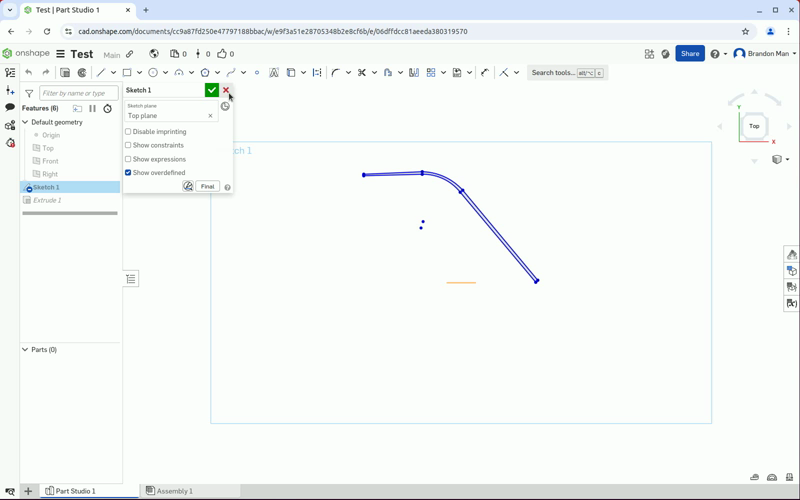
click(229, 92)
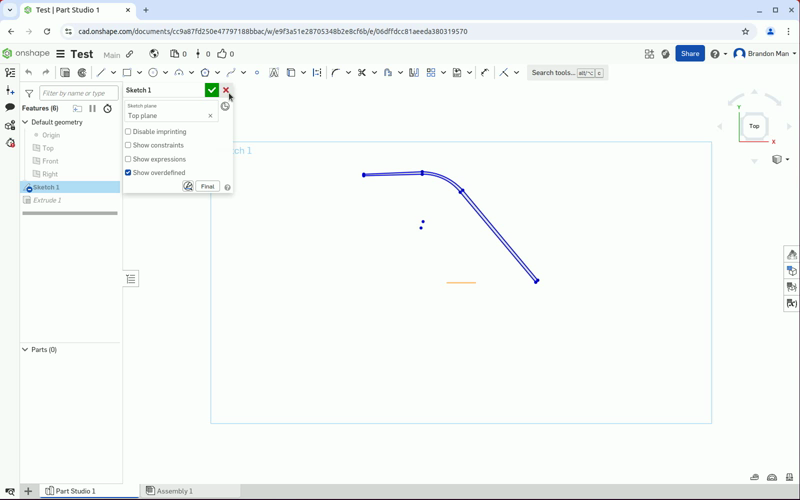
key(shift+s)
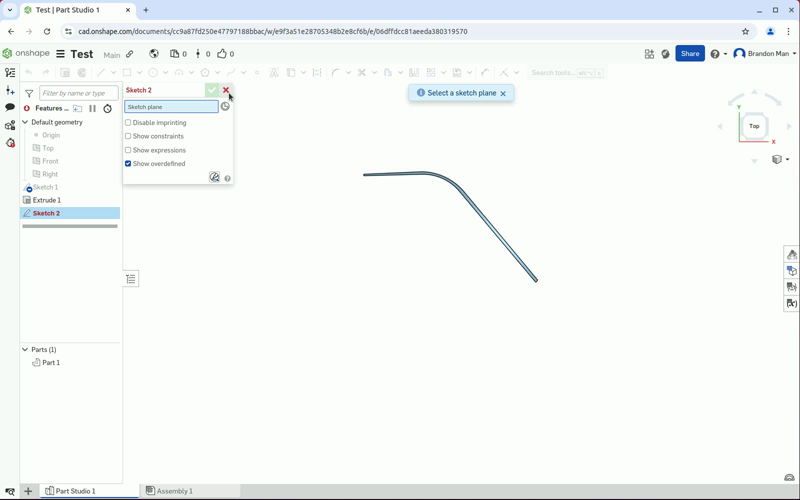
mouse_move(73, 150)
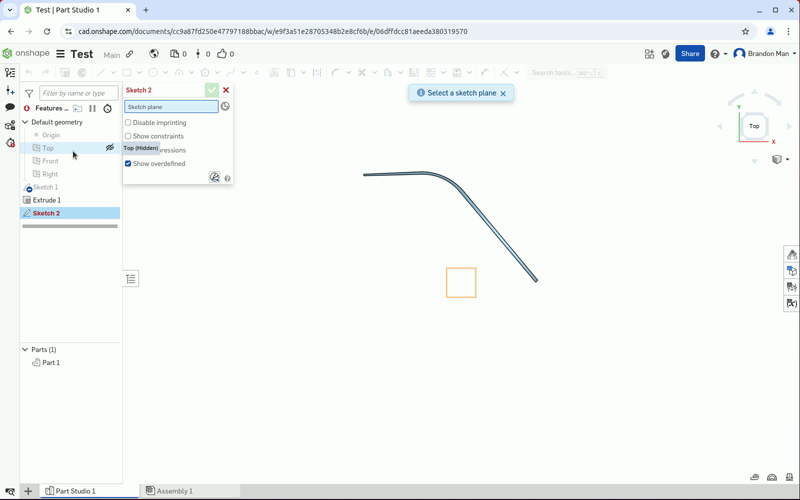
click(73, 150)
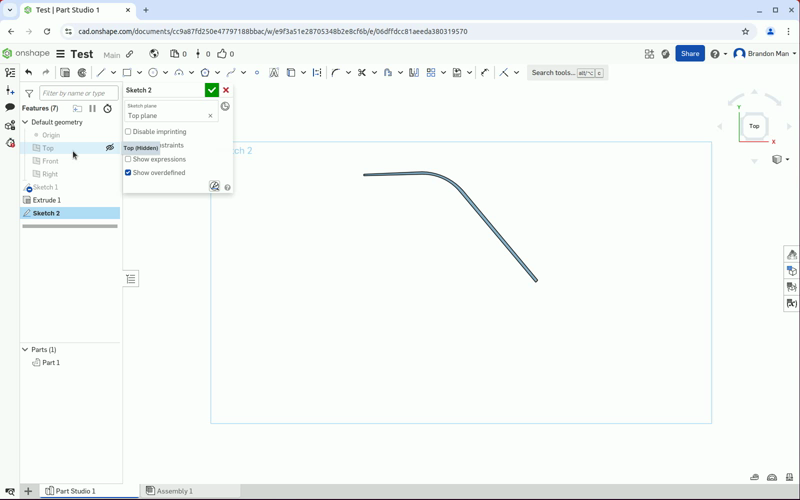
mouse_move(73, 352)
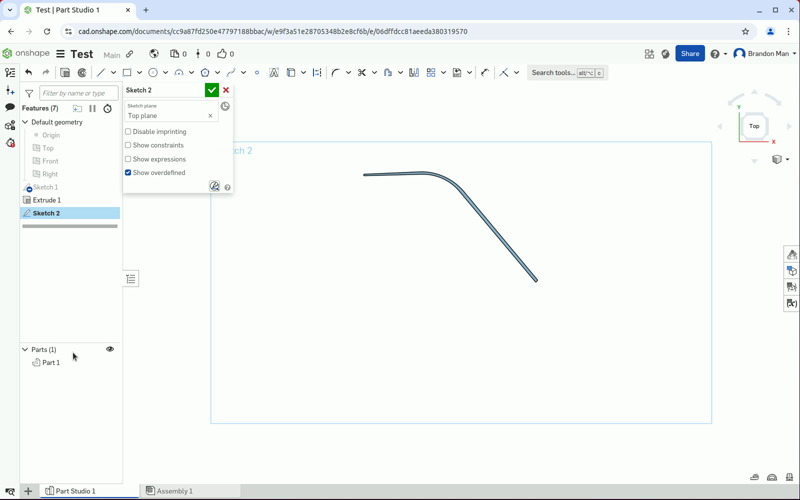
key(y)
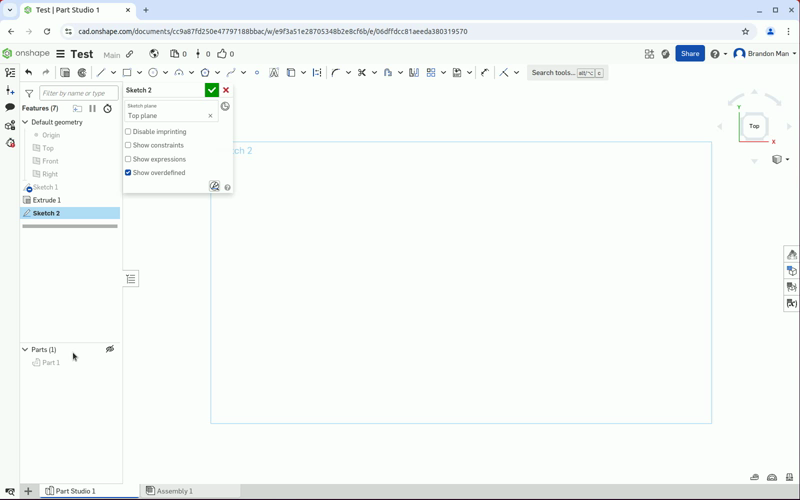
key(l)
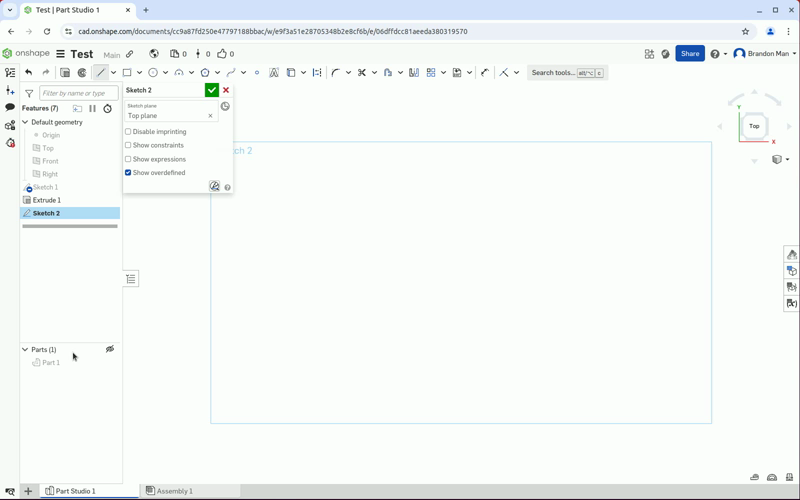
key_down(shift)
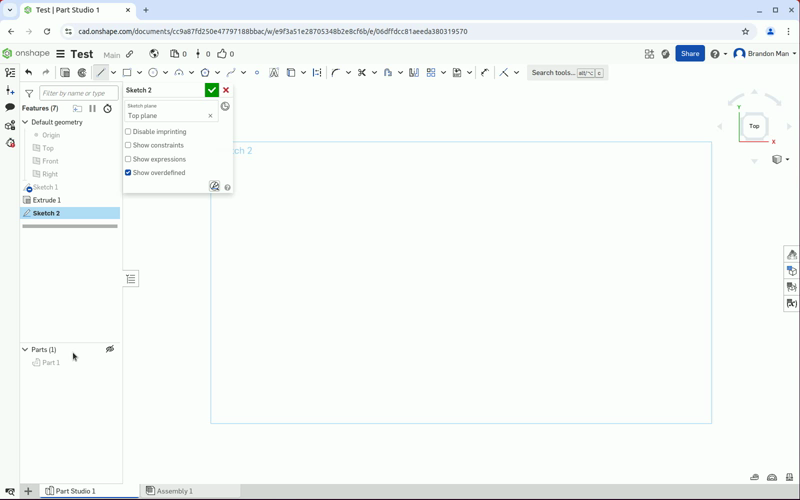
mouse_move(363, 174)
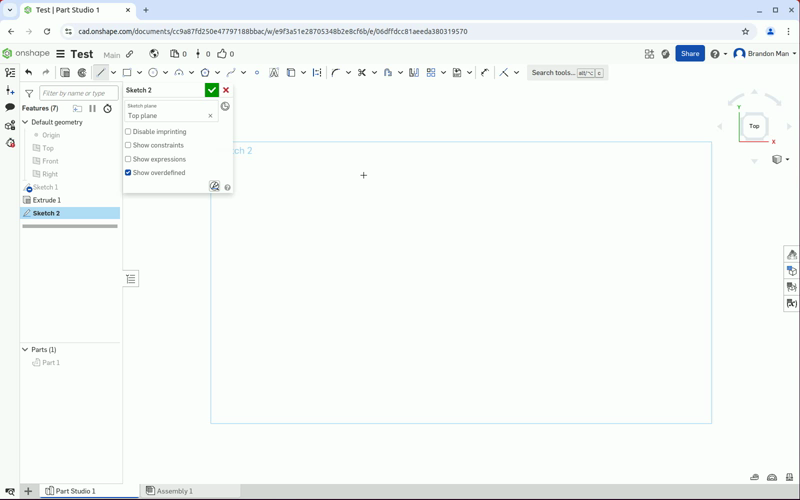
click(363, 174)
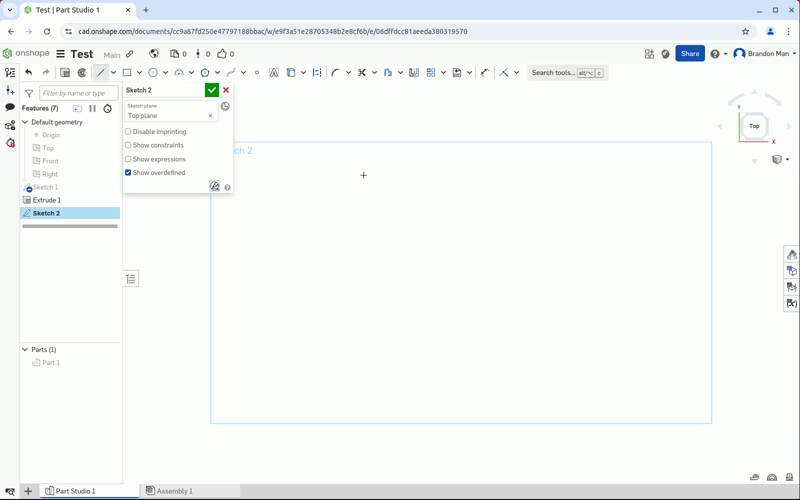
key_up(shift)
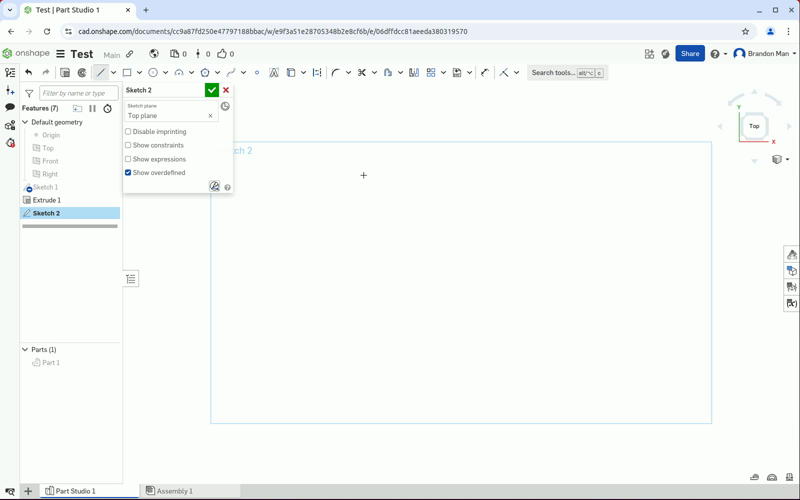
key_down(shift)
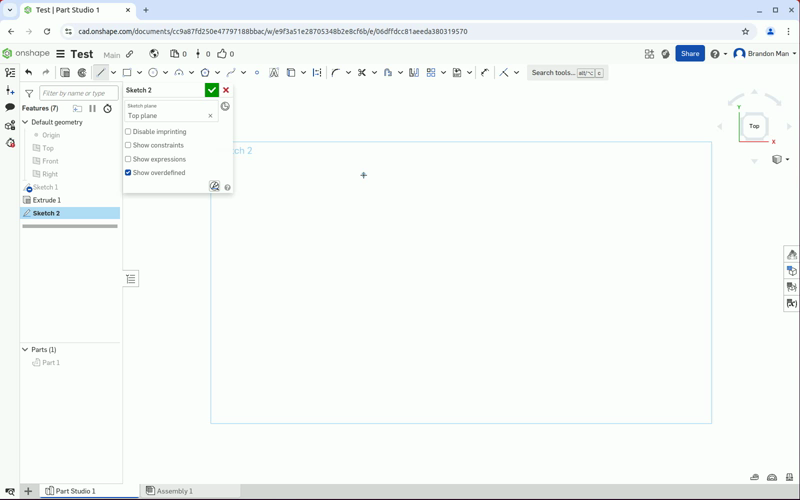
mouse_move(393, 174)
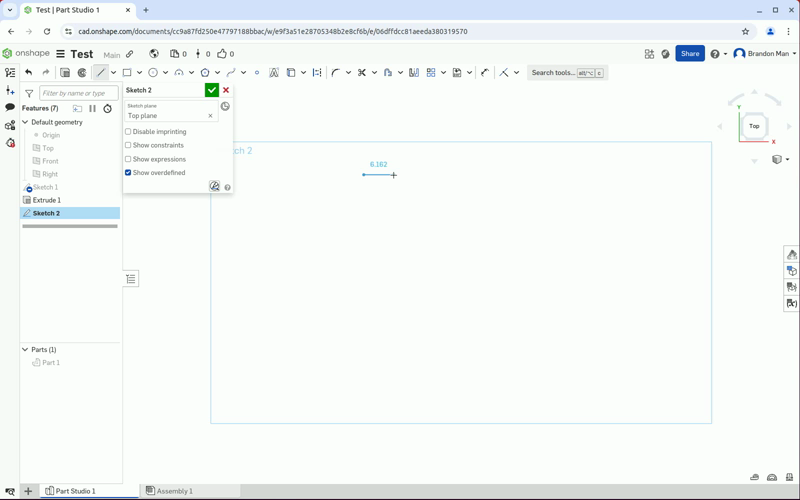
mouse_move(422, 172)
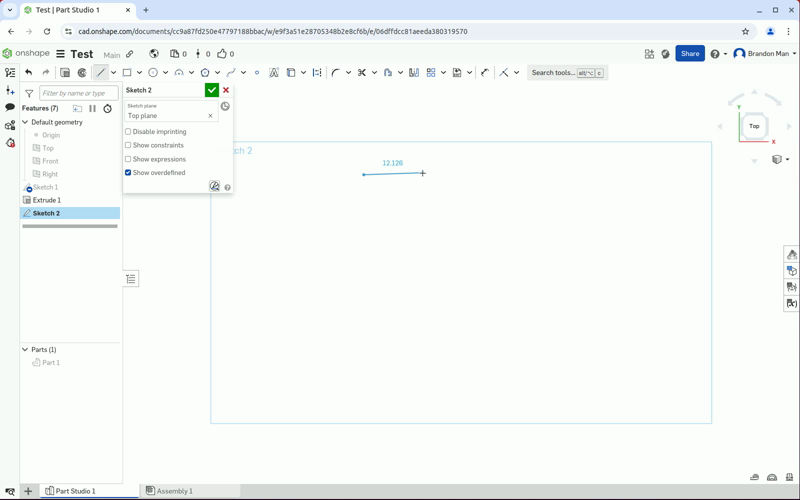
click(422, 172)
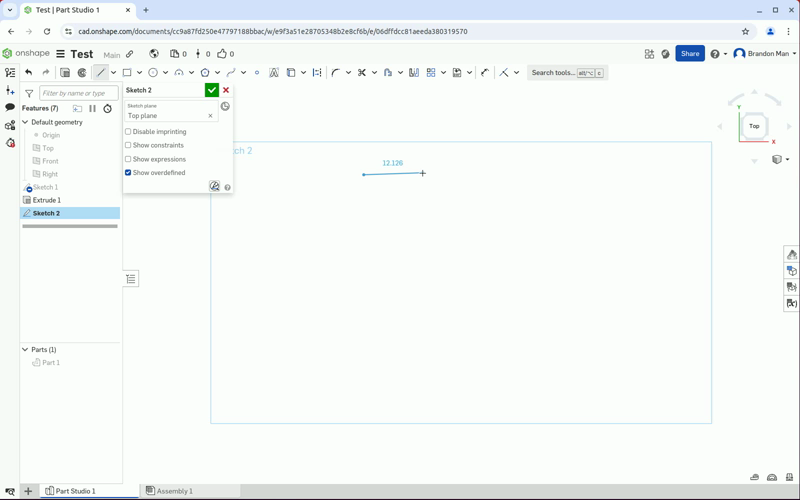
key_up(shift)
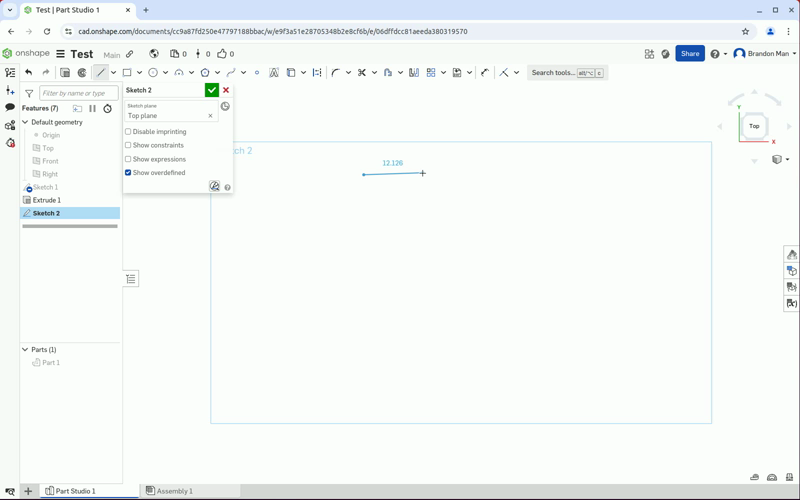
key_down(shift)
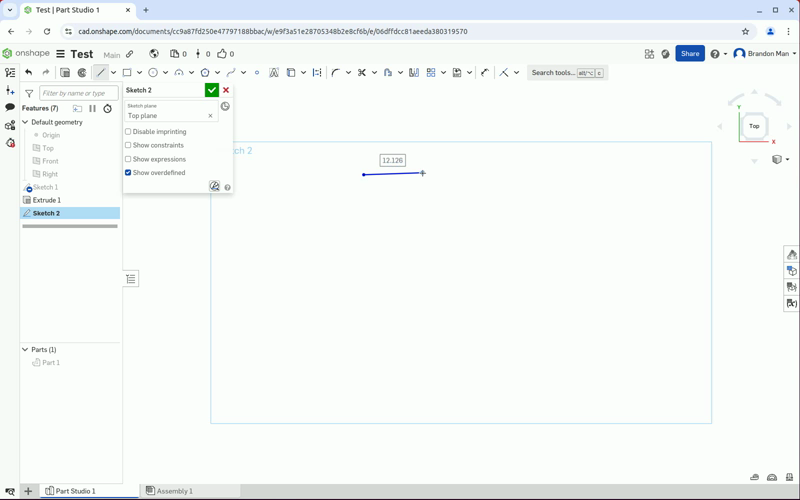
mouse_move(452, 172)
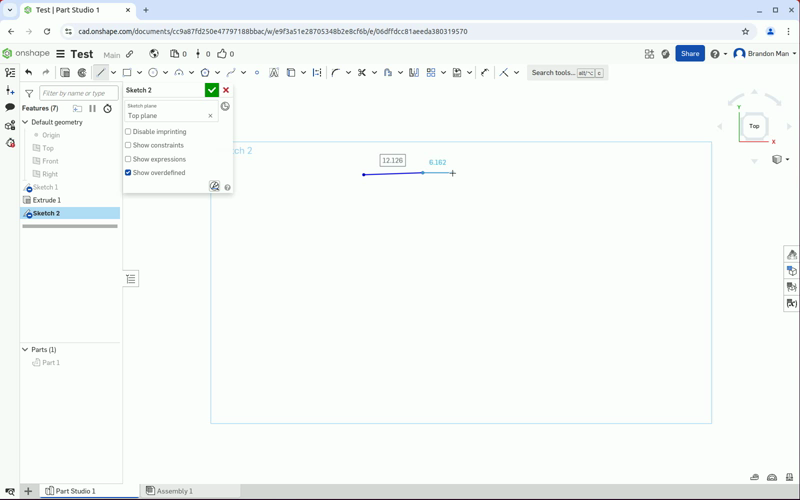
mouse_move(422, 170)
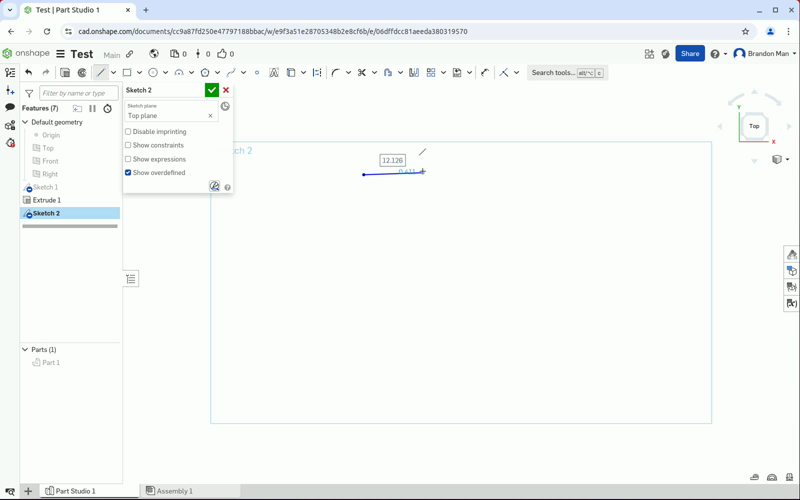
scroll(6)
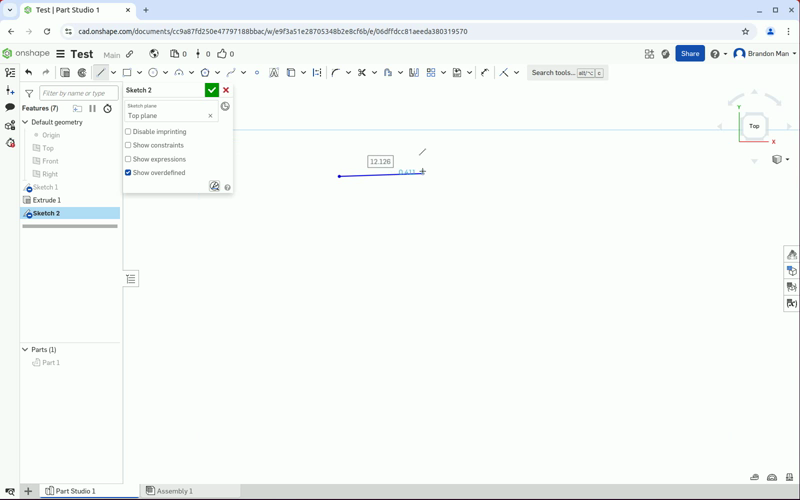
scroll(6)
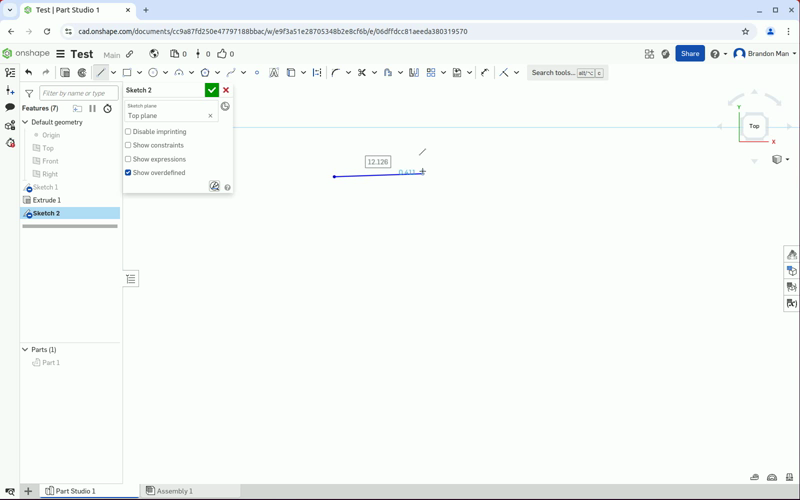
scroll(6)
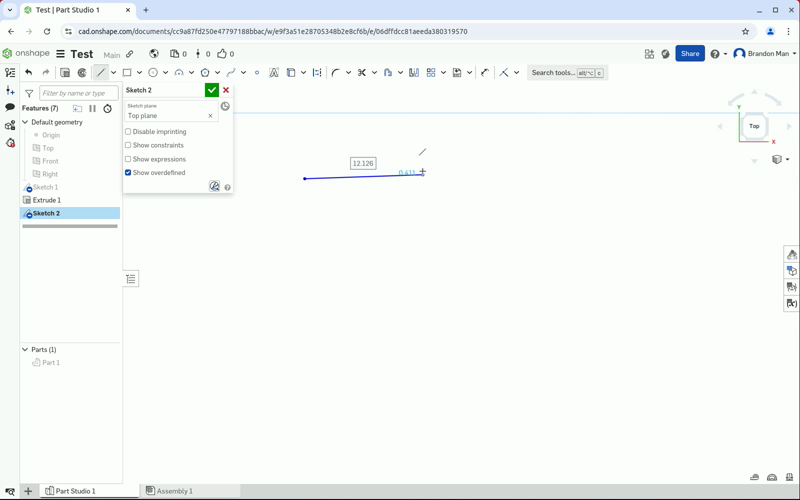
scroll(6)
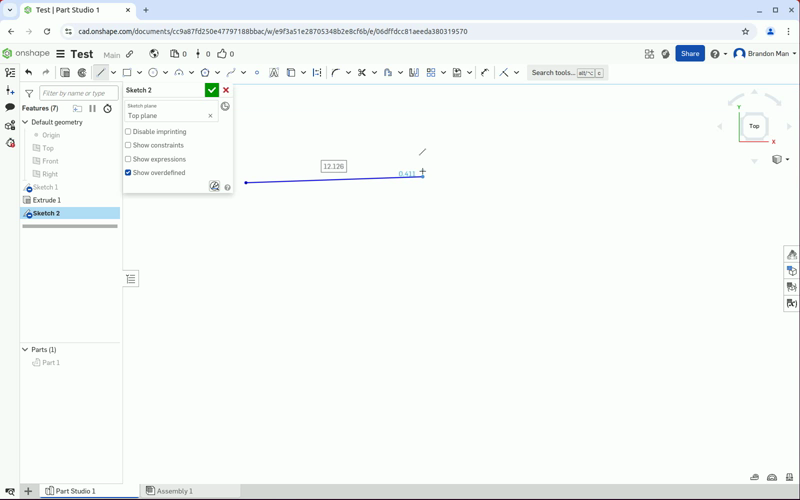
scroll(6)
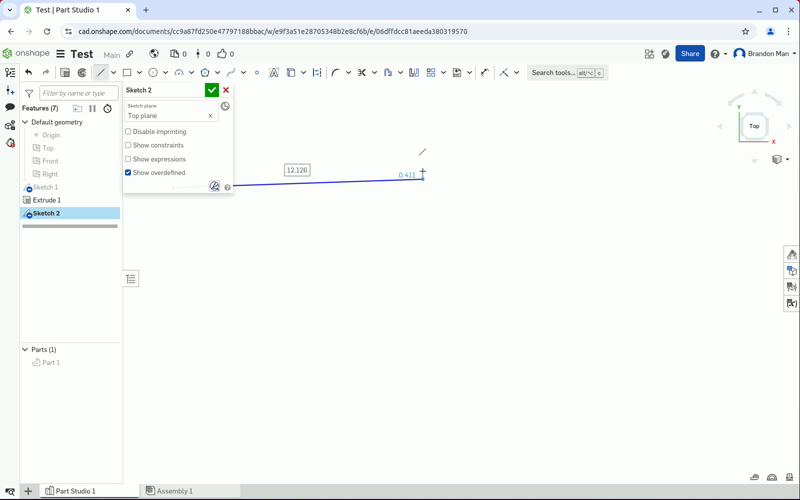
scroll(6)
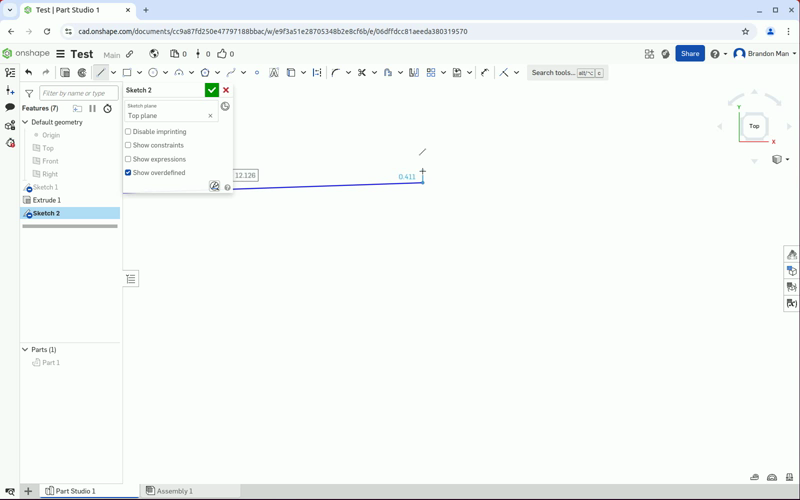
scroll(6)
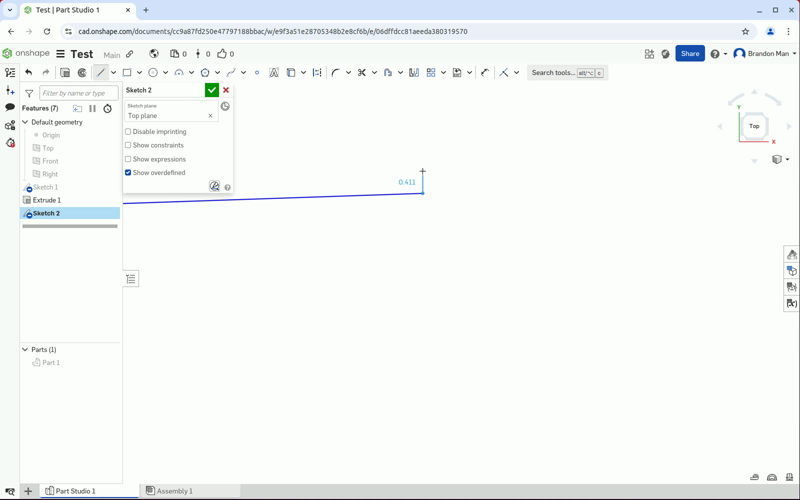
click(422, 170)
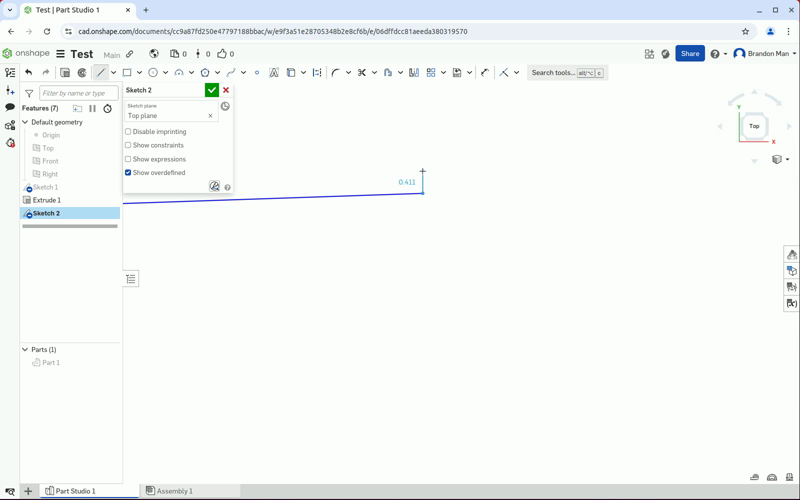
scroll(-6)
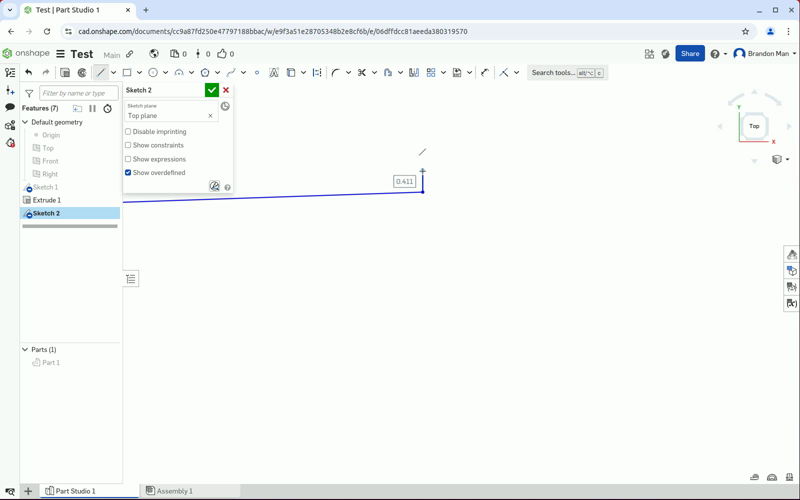
scroll(-6)
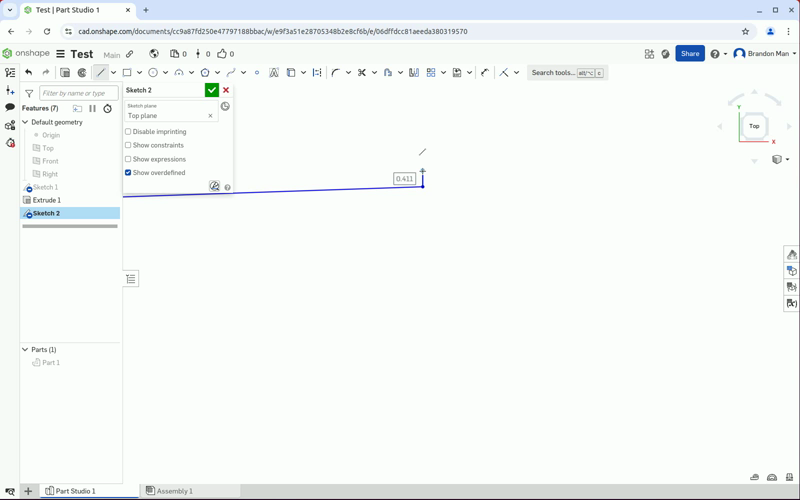
scroll(-6)
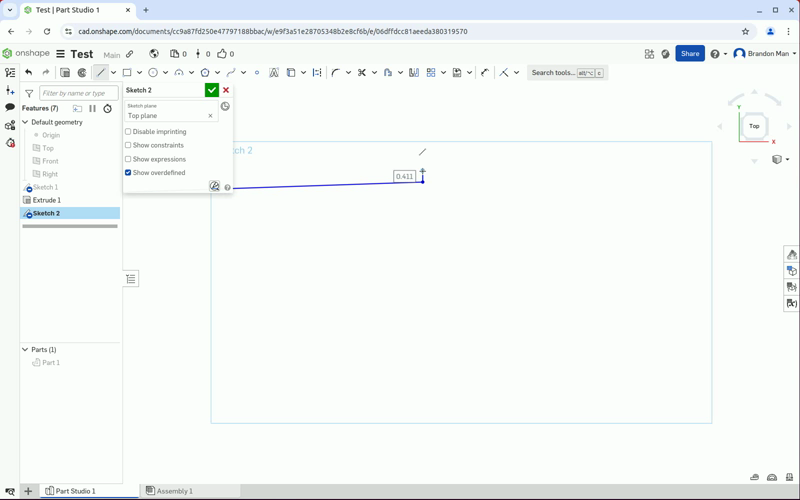
scroll(-6)
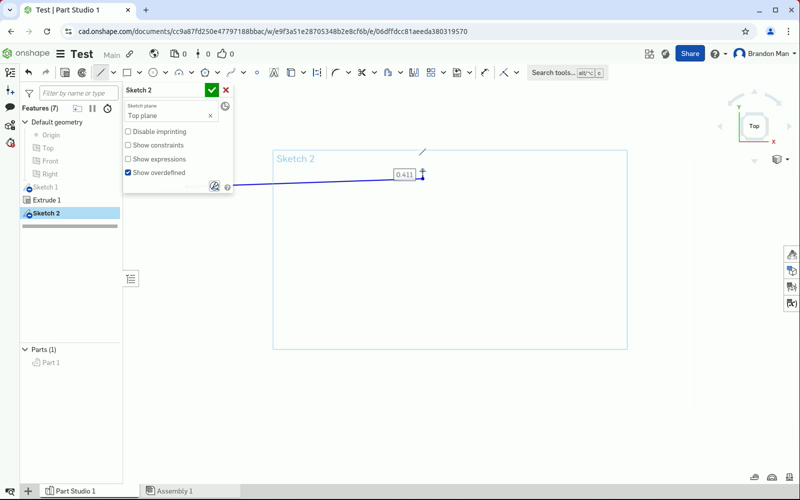
scroll(-6)
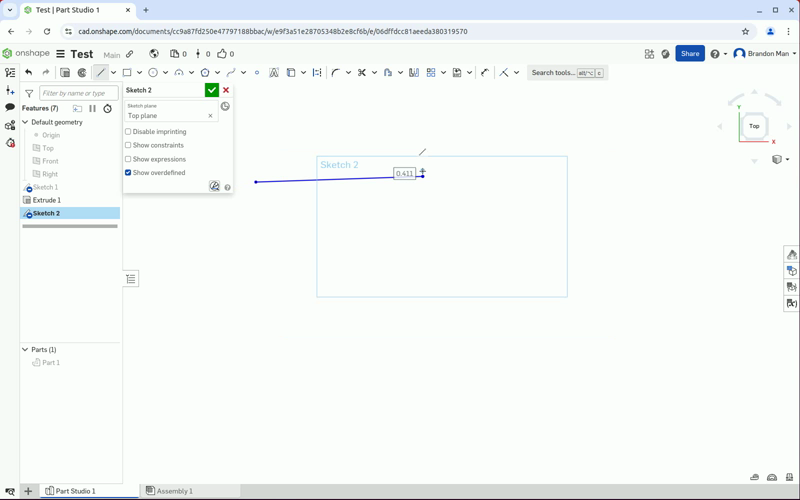
scroll(-6)
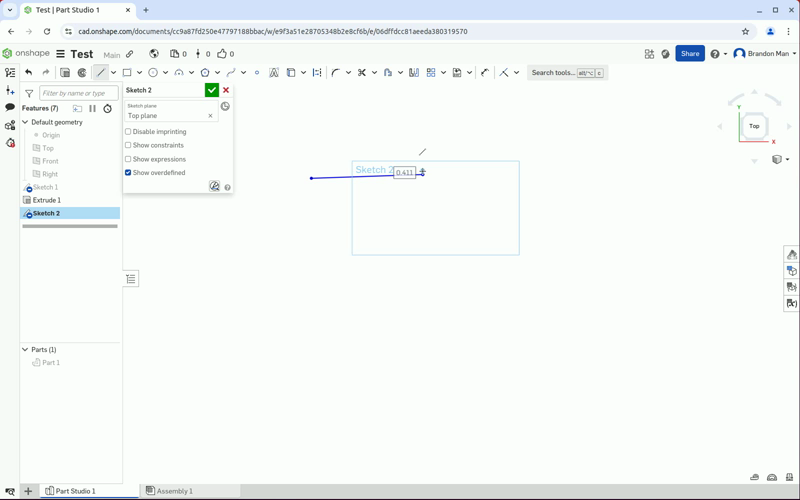
scroll(-6)
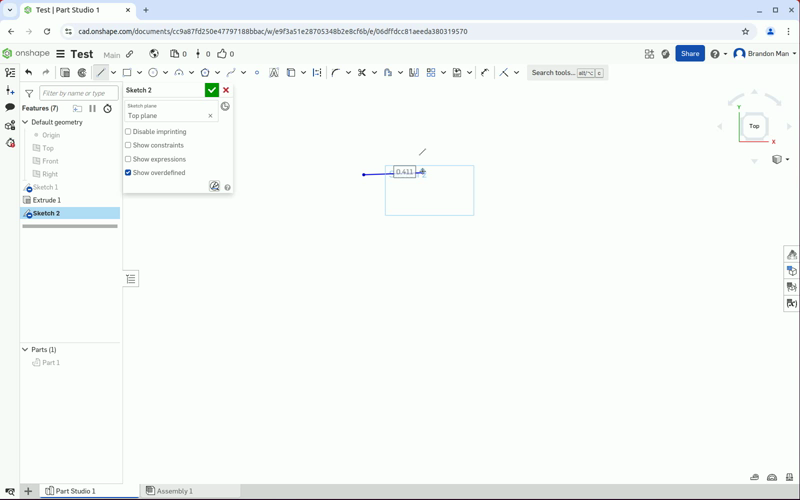
key_up(shift)
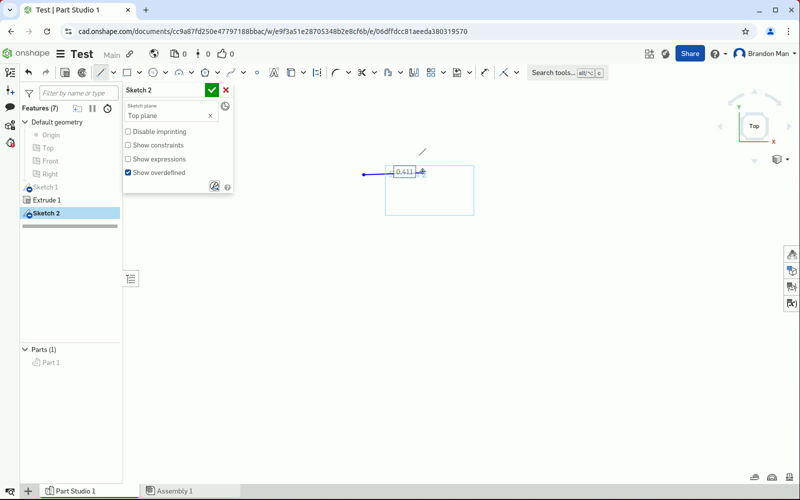
key_down(shift)
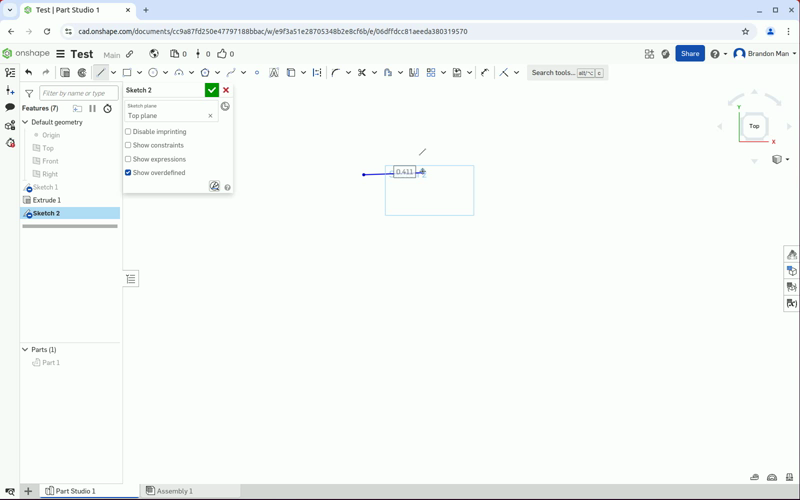
mouse_move(452, 170)
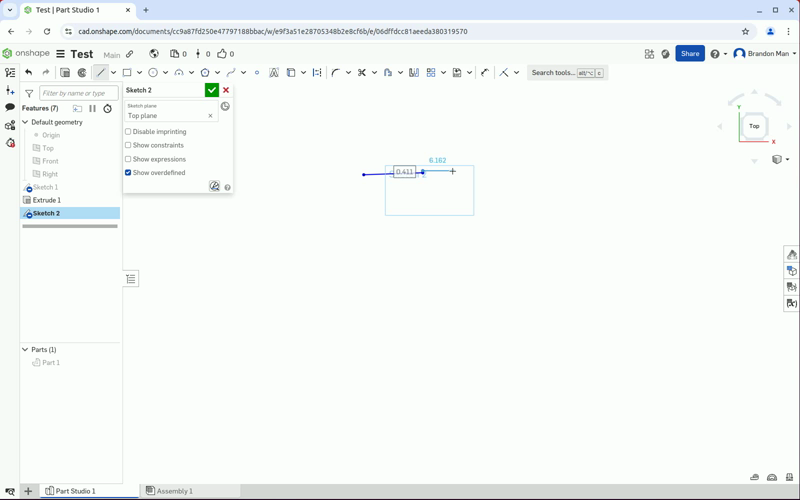
mouse_move(363, 172)
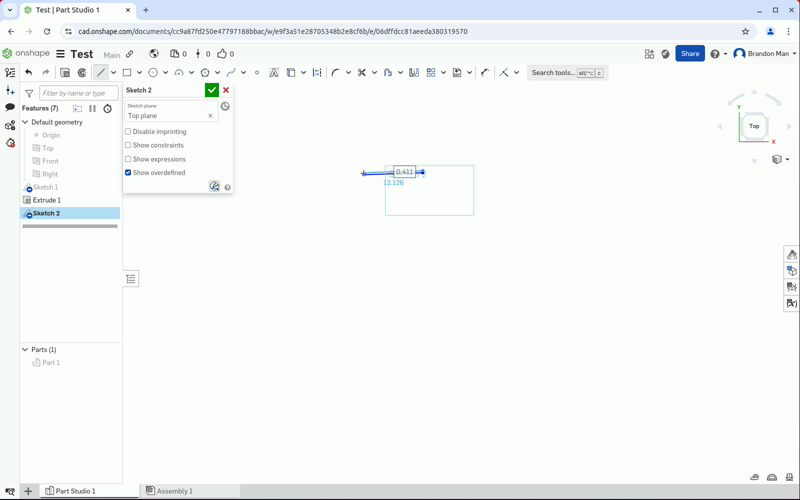
scroll(6)
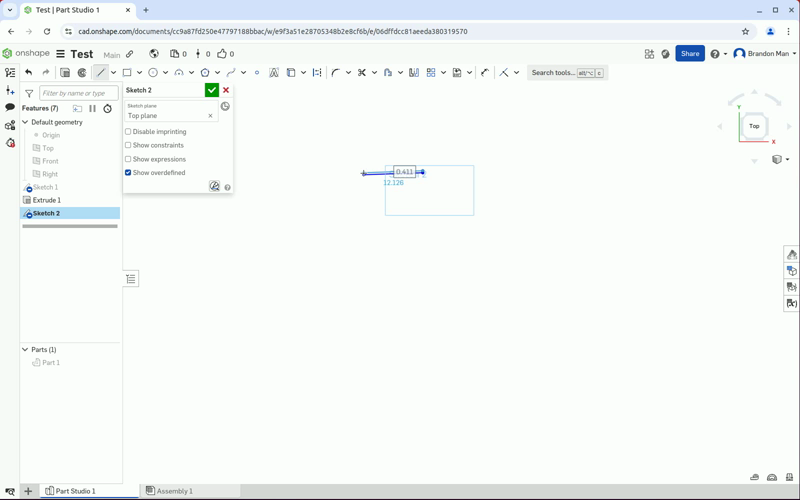
scroll(6)
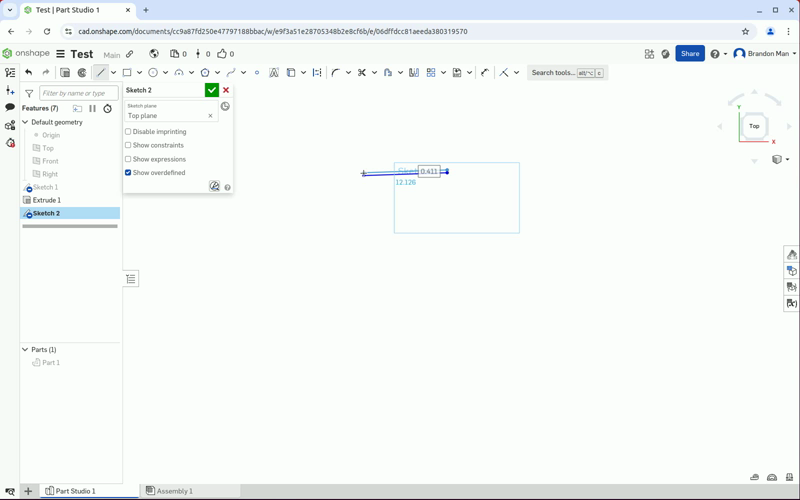
scroll(6)
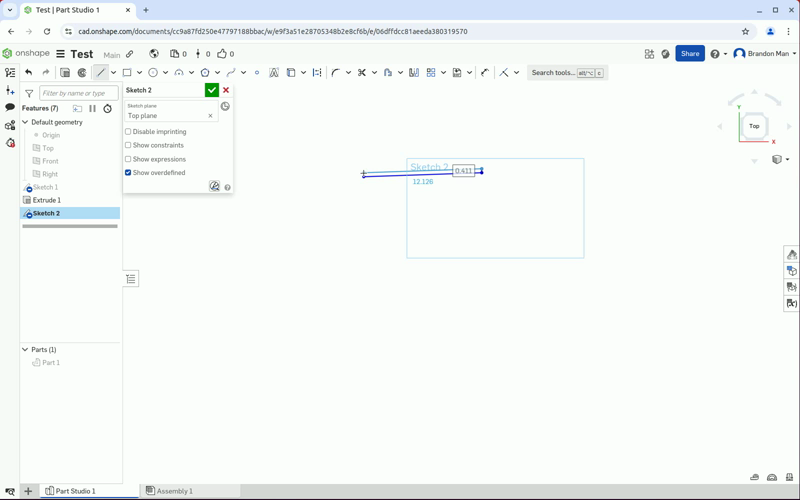
scroll(6)
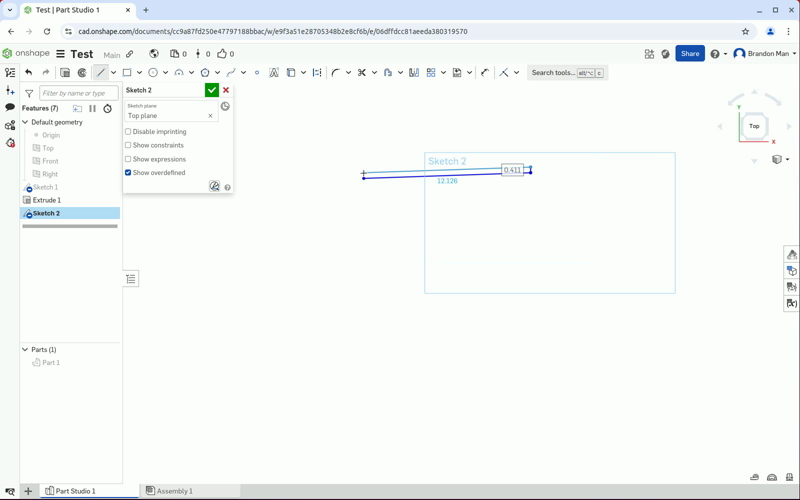
scroll(6)
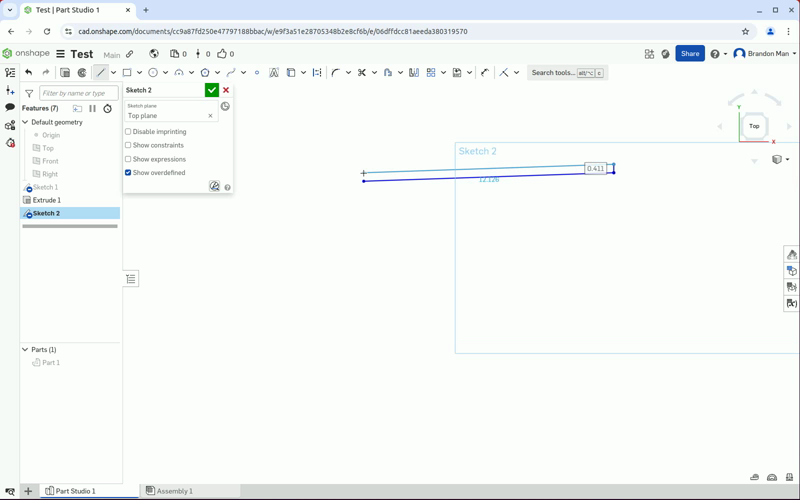
scroll(6)
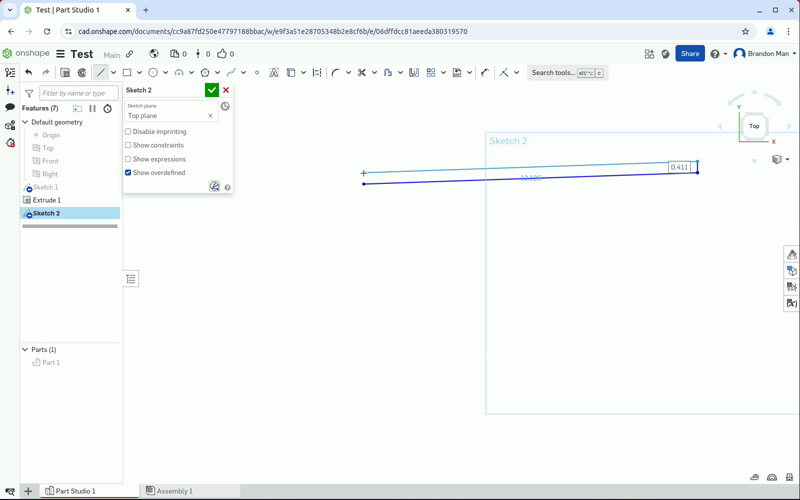
scroll(6)
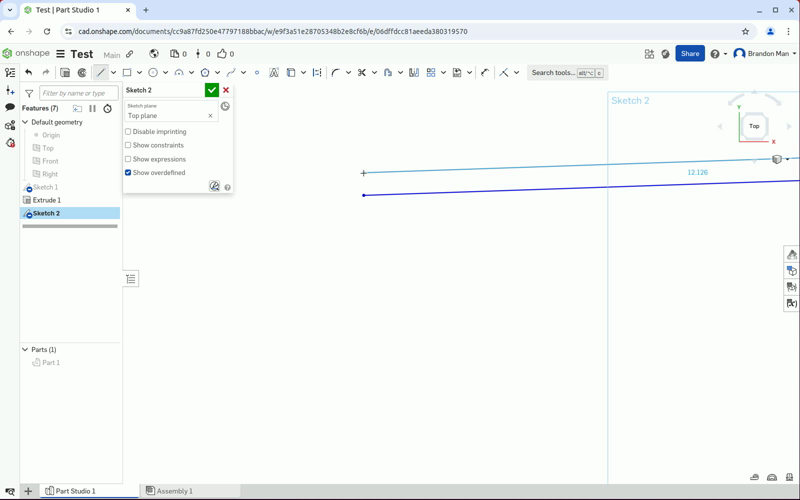
click(363, 172)
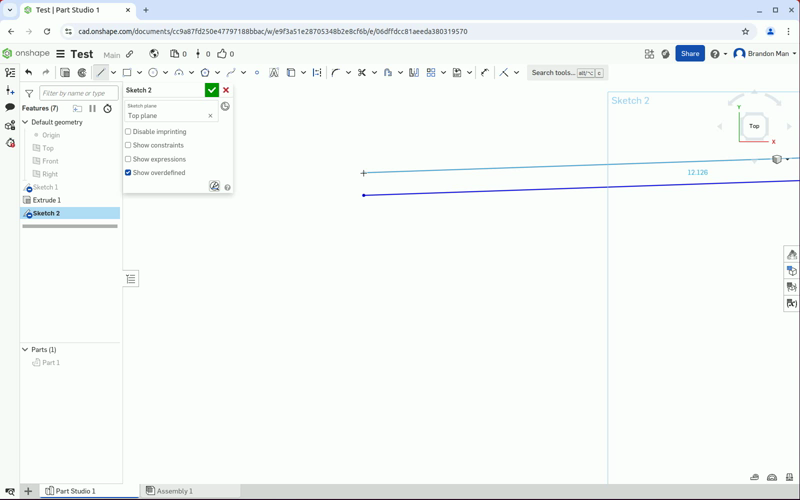
scroll(-6)
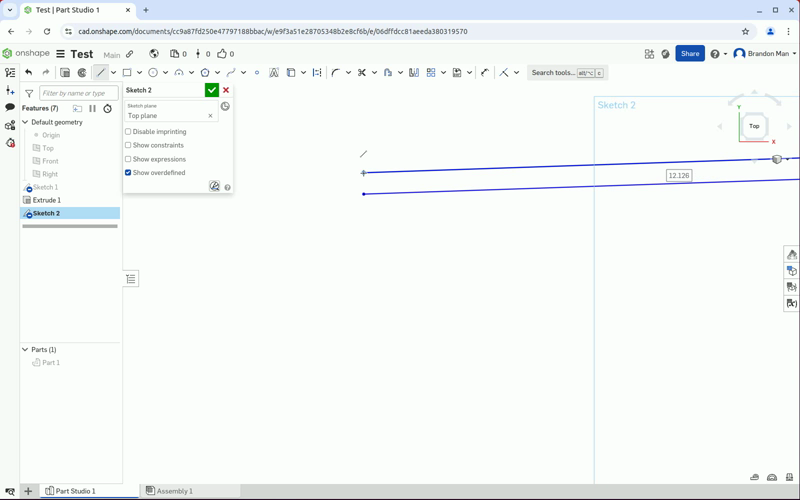
scroll(-6)
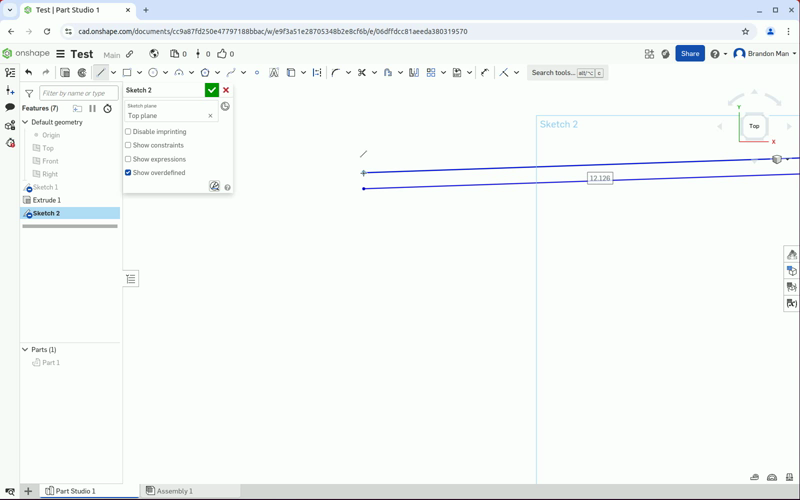
scroll(-6)
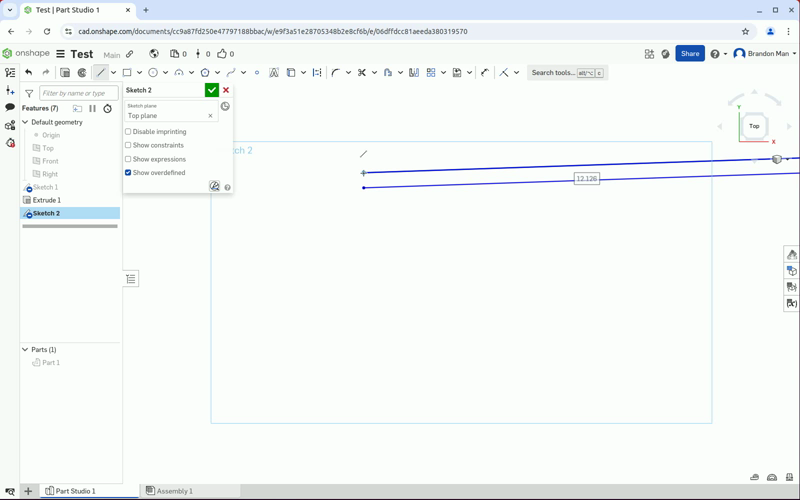
scroll(-6)
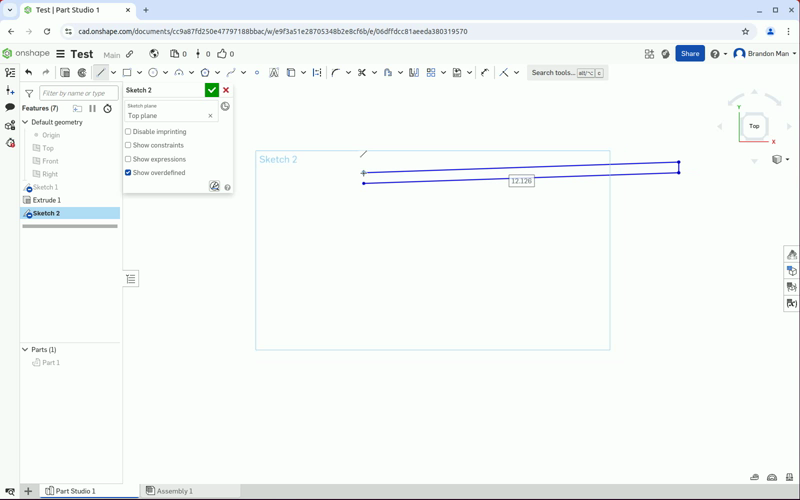
scroll(-6)
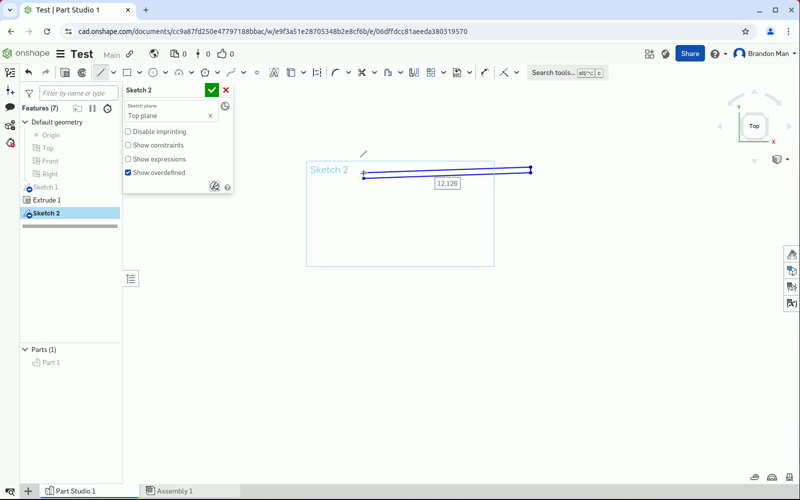
scroll(-6)
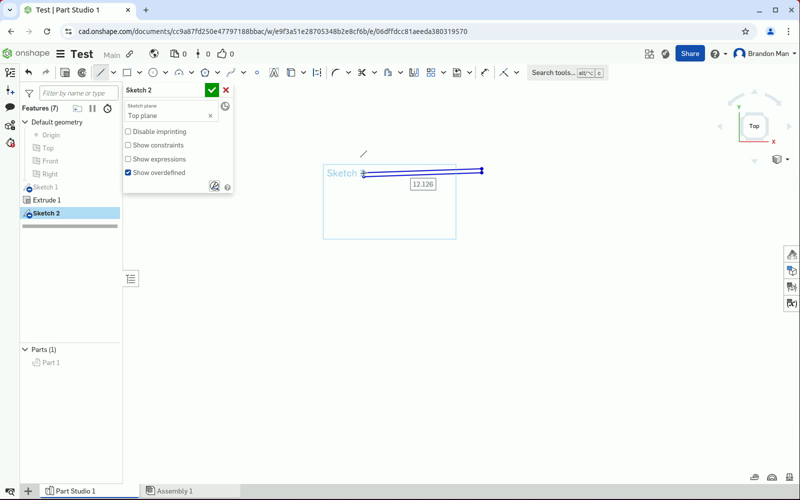
scroll(-6)
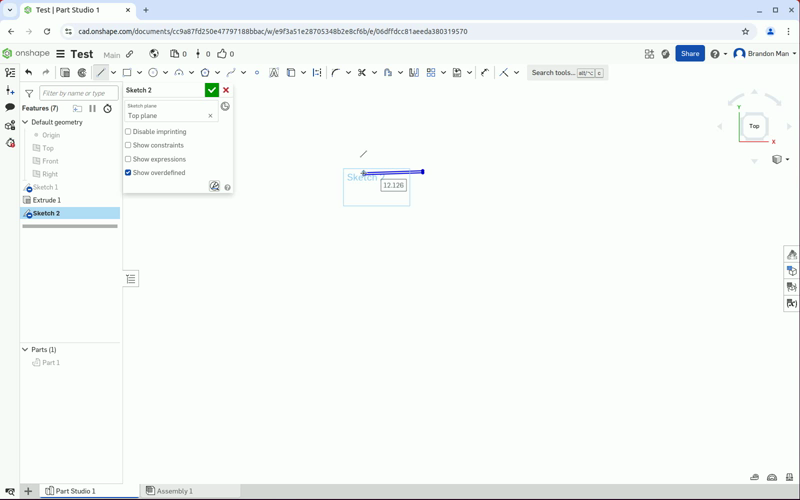
key_up(shift)
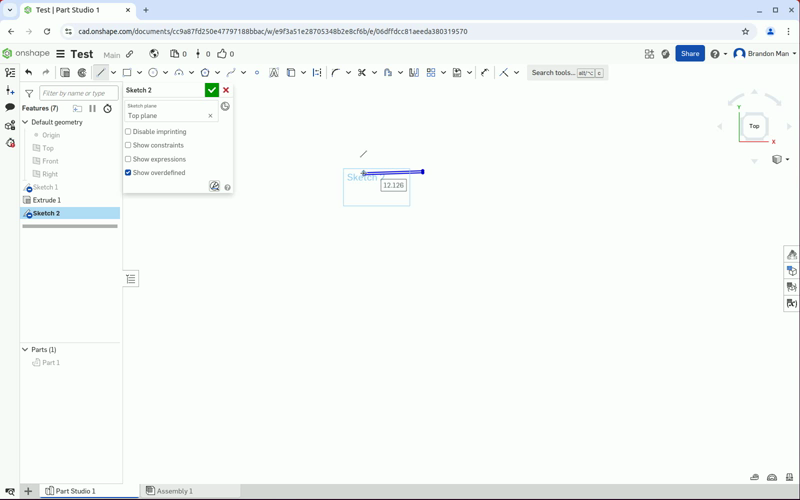
mouse_move(393, 172)
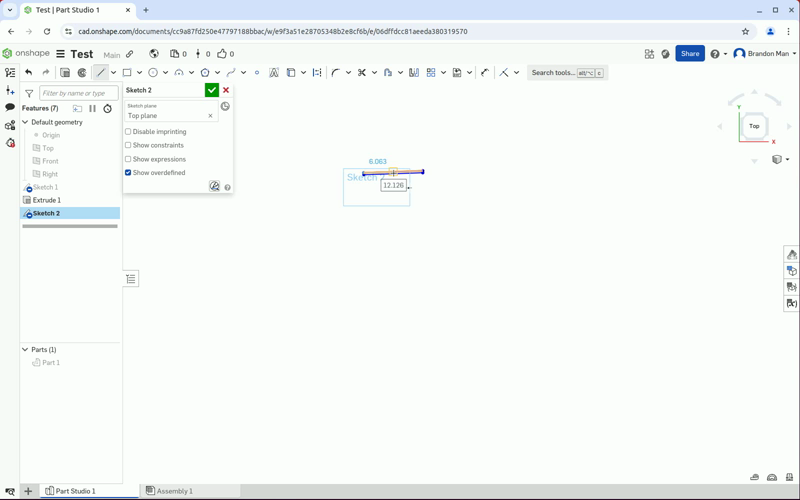
key_down(shift)
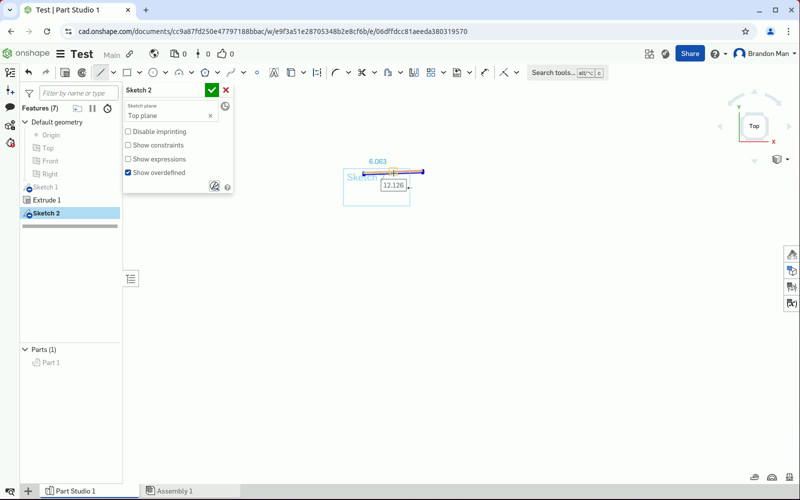
mouse_move(363, 174)
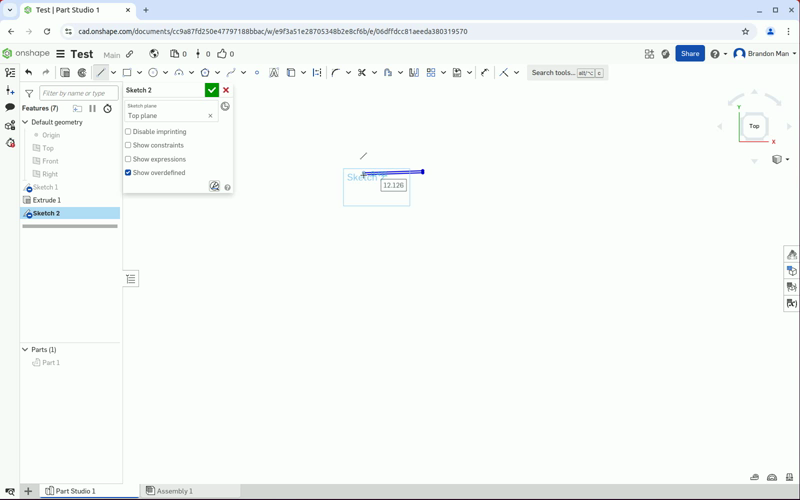
scroll(6)
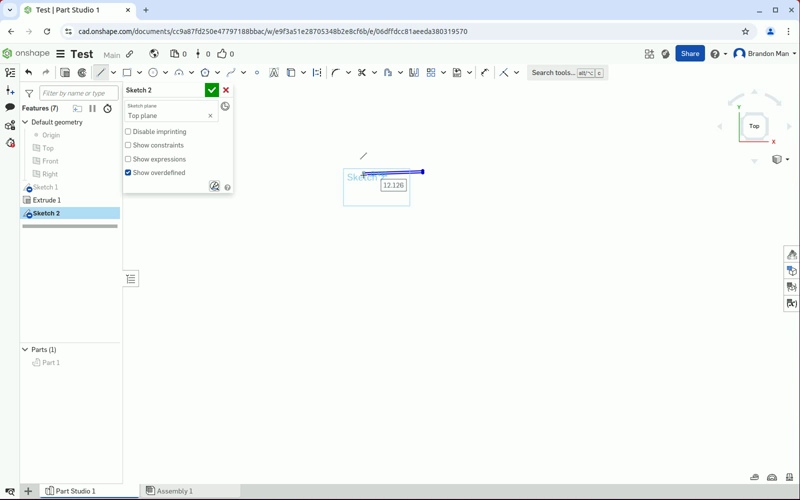
scroll(6)
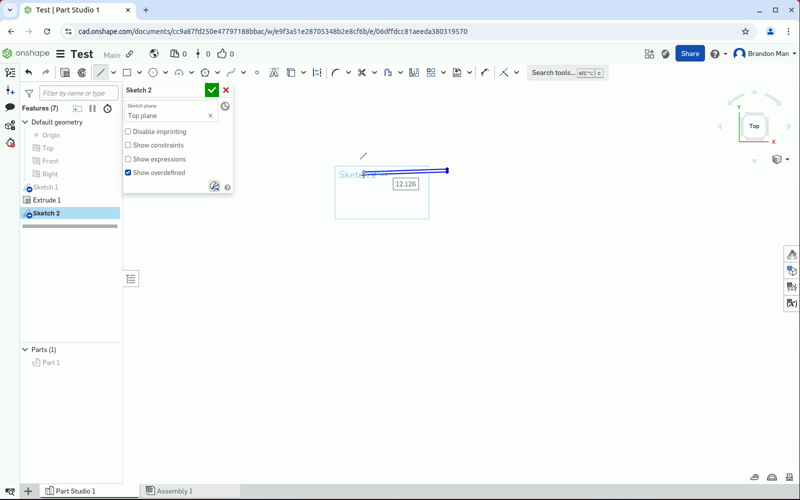
scroll(6)
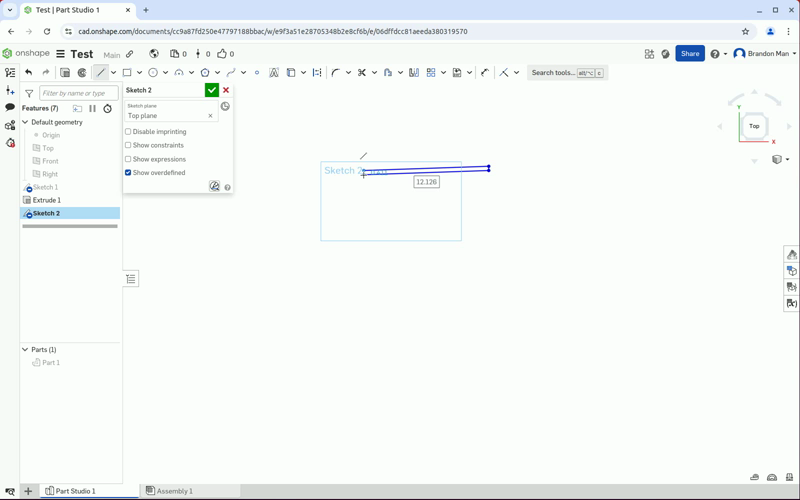
scroll(6)
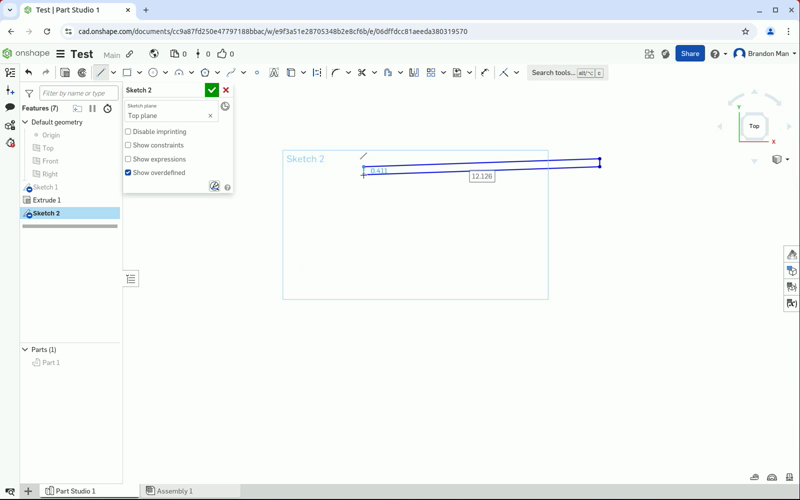
scroll(6)
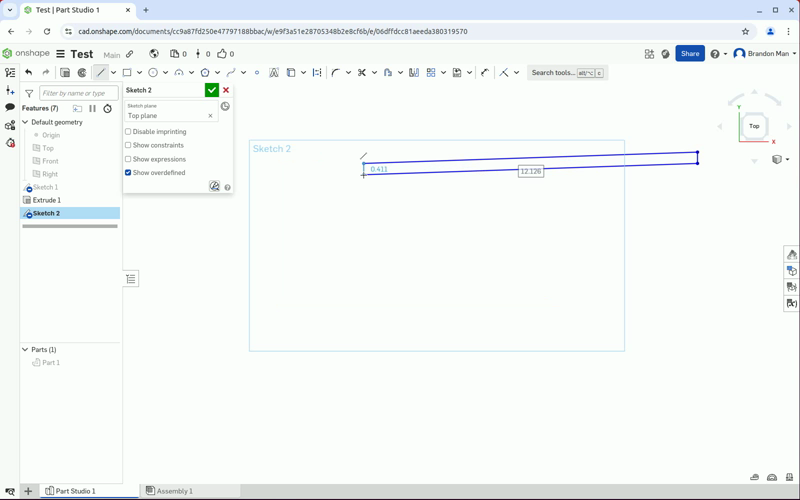
scroll(6)
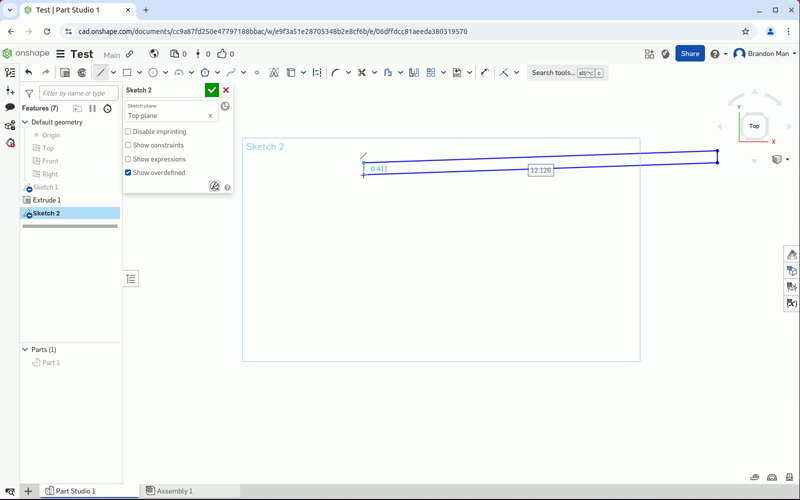
scroll(6)
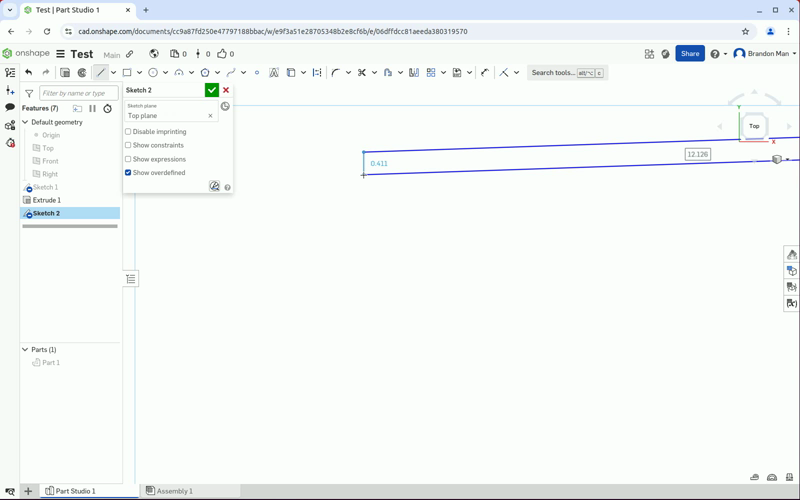
key_up(shift)
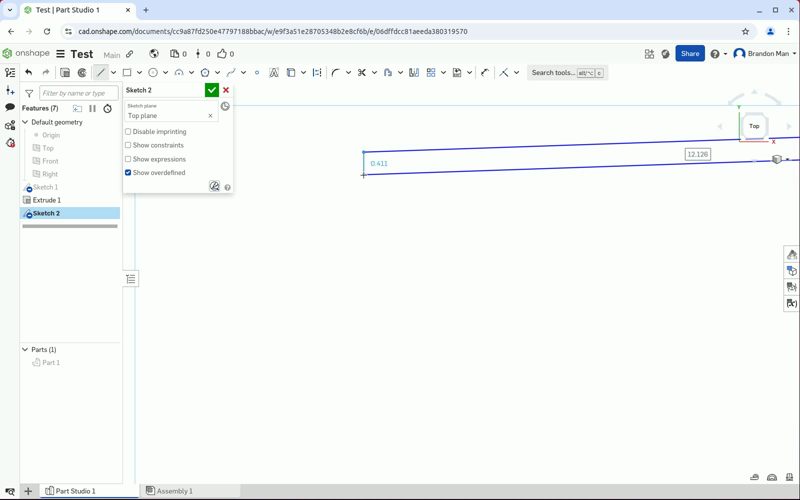
click(363, 174)
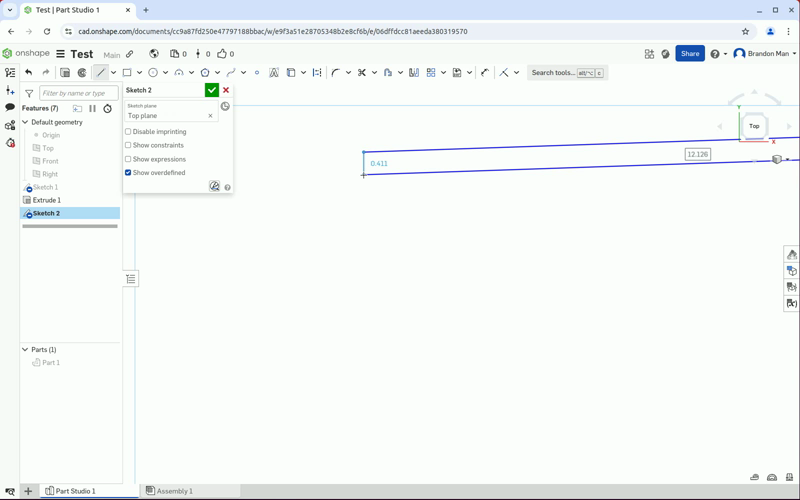
scroll(-6)
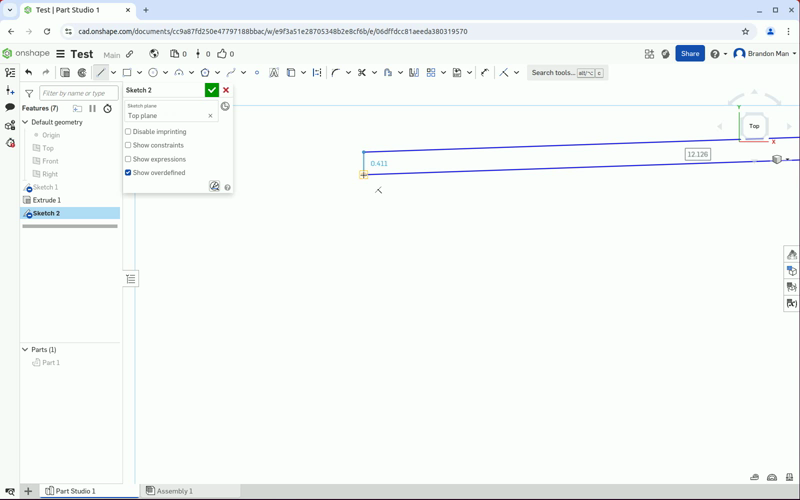
scroll(-6)
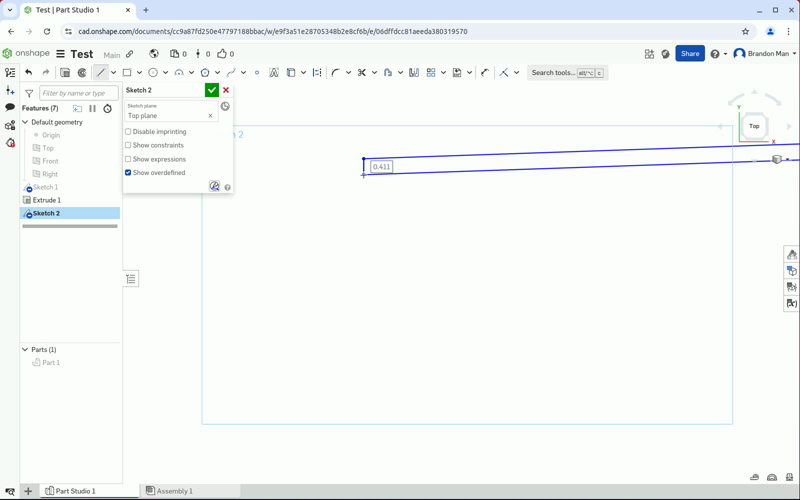
scroll(-6)
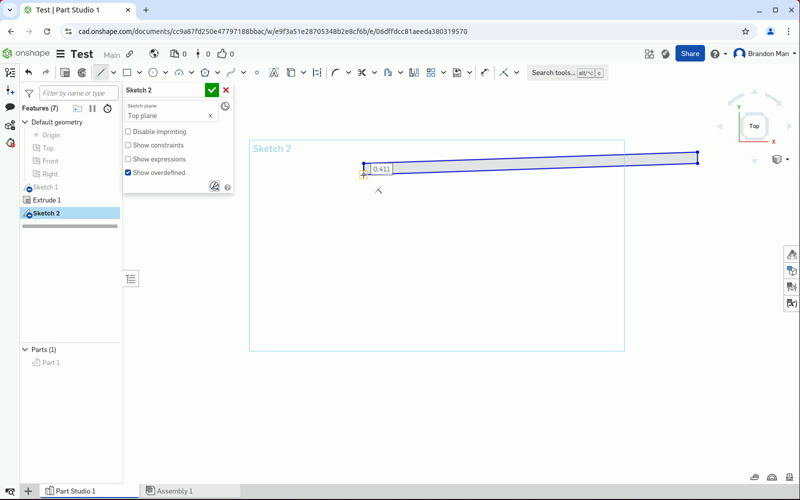
scroll(-6)
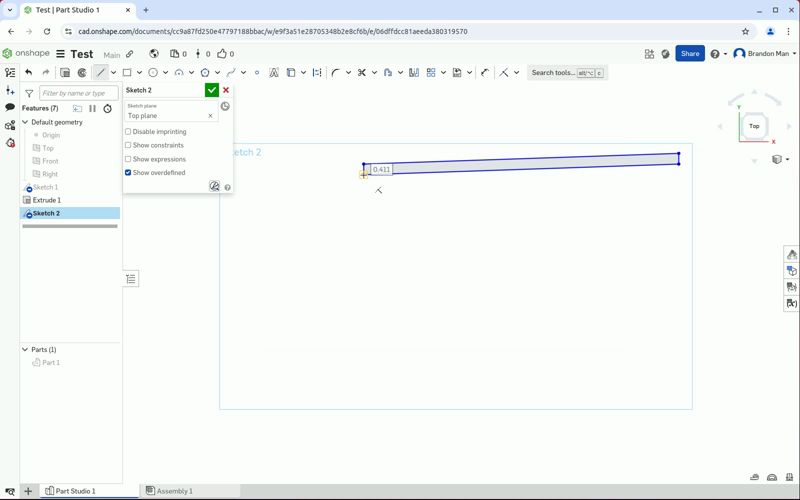
scroll(-6)
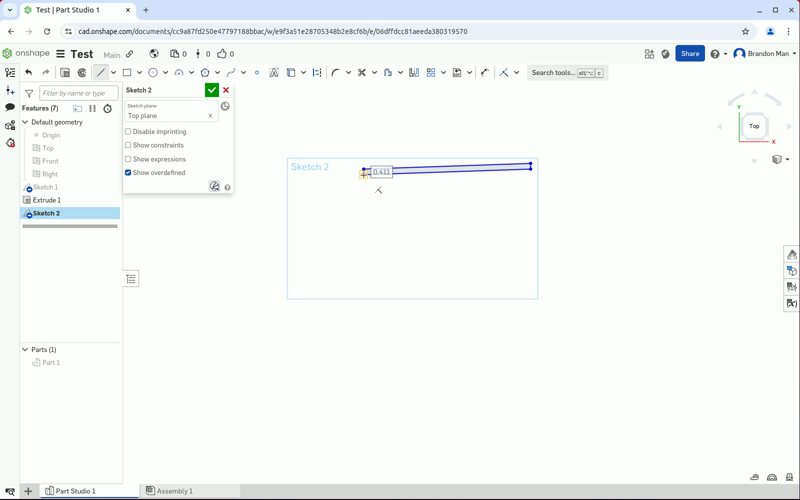
scroll(-6)
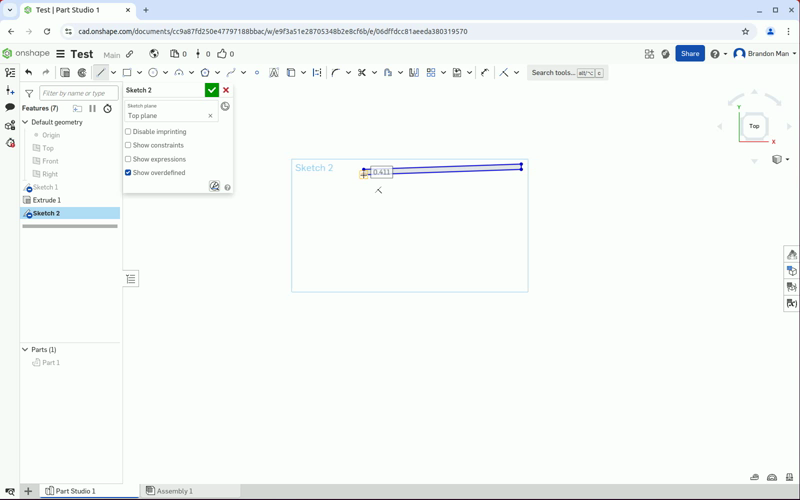
scroll(-6)
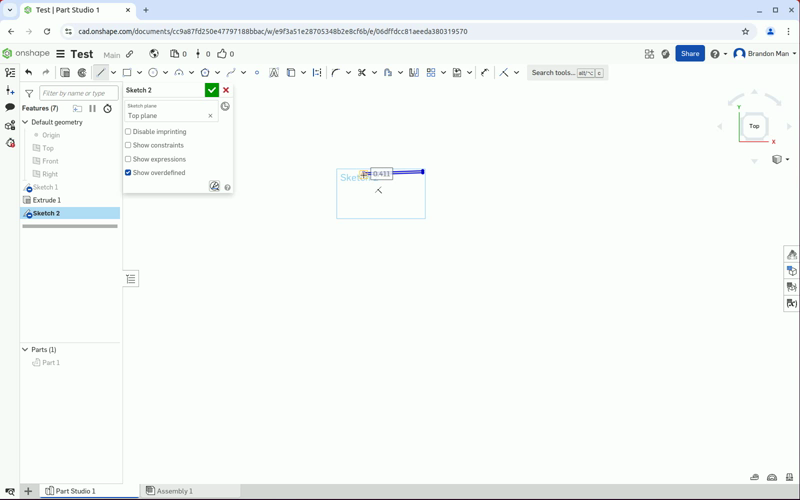
key(esc)
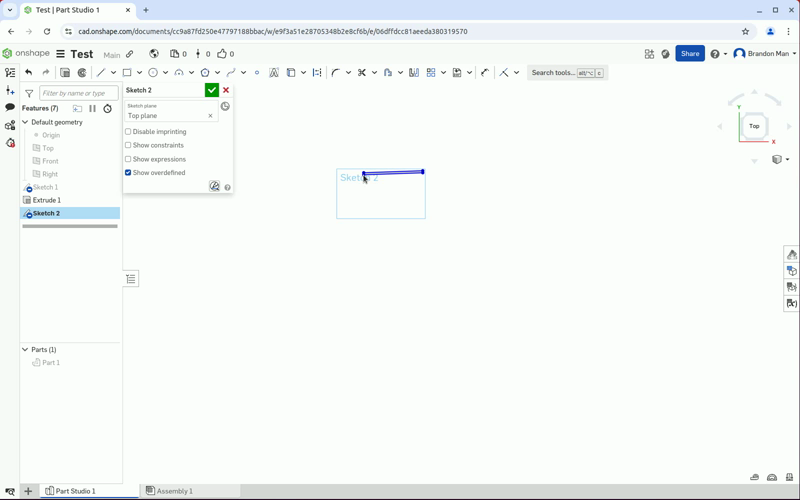
mouse_move(400, 173)
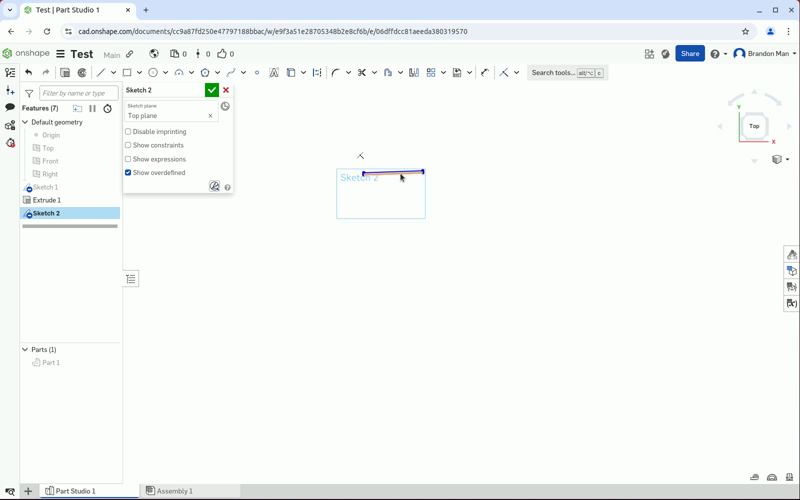
scroll(6)
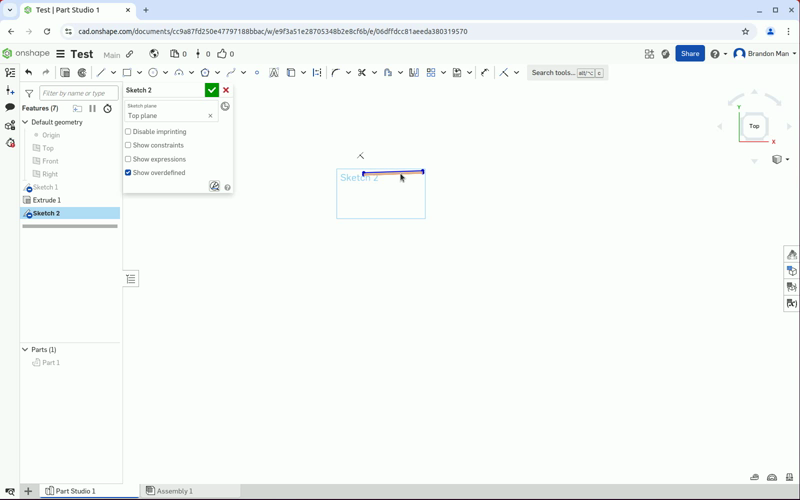
scroll(6)
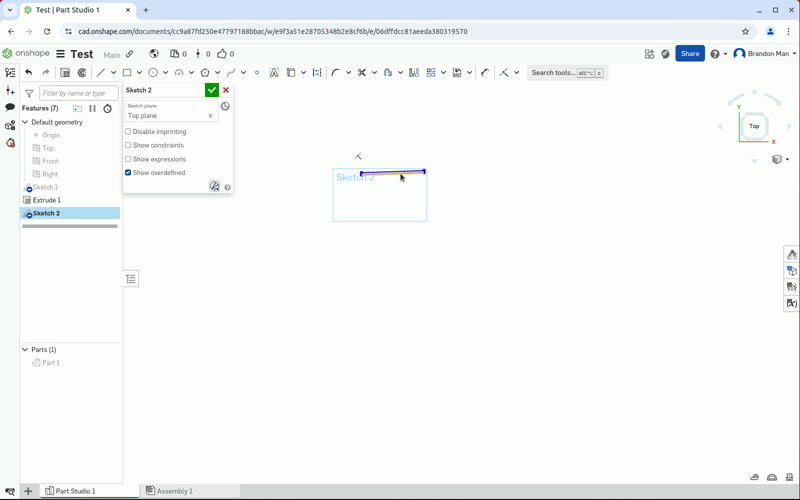
scroll(6)
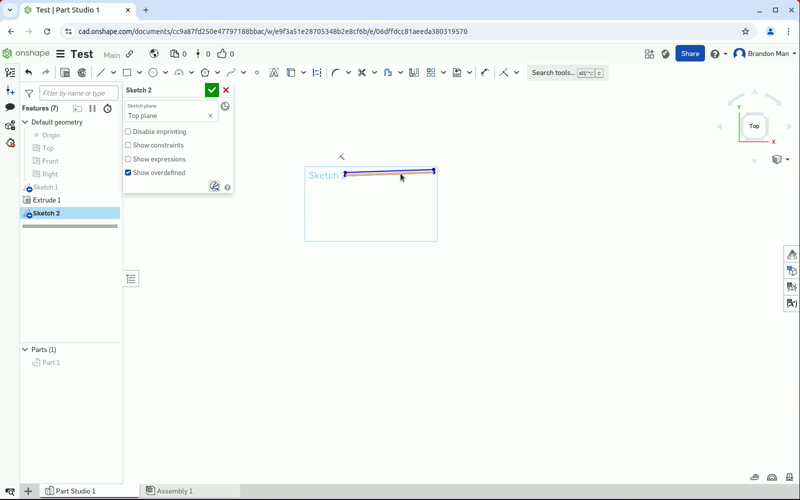
scroll(6)
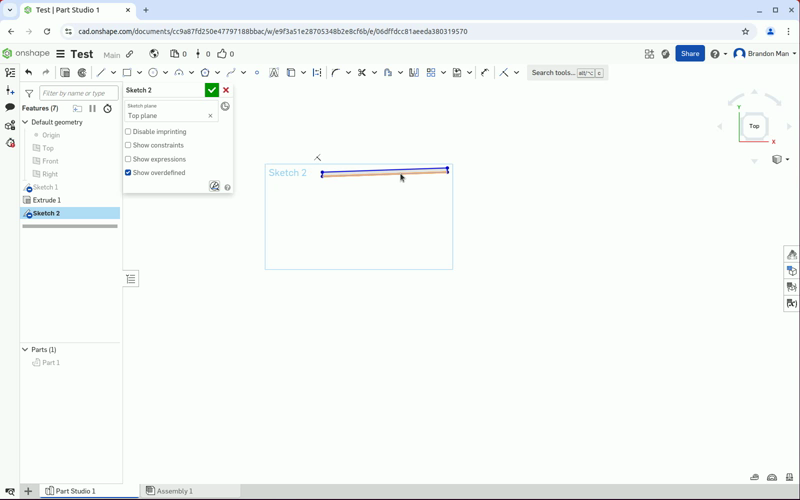
scroll(6)
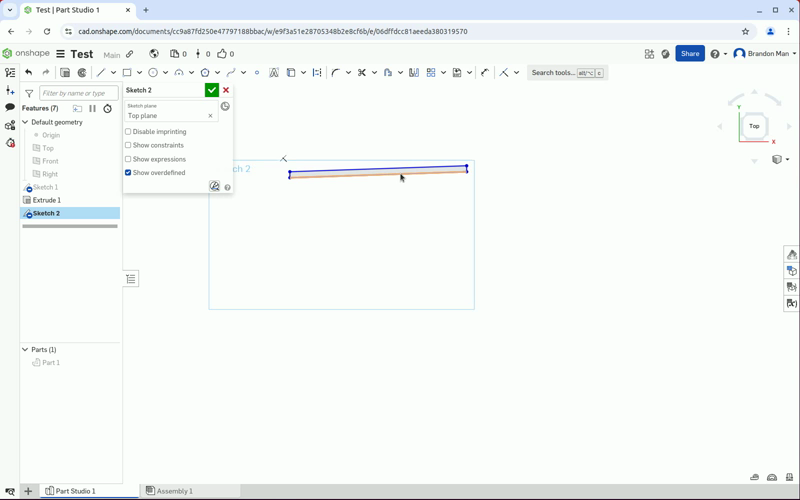
scroll(6)
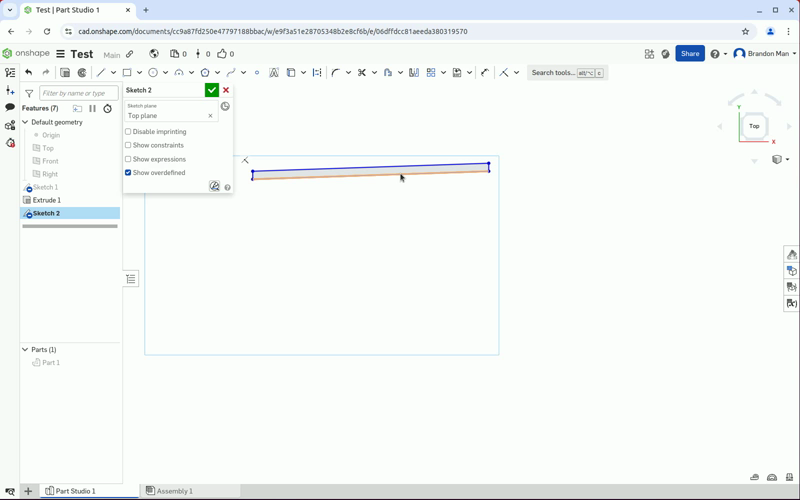
scroll(6)
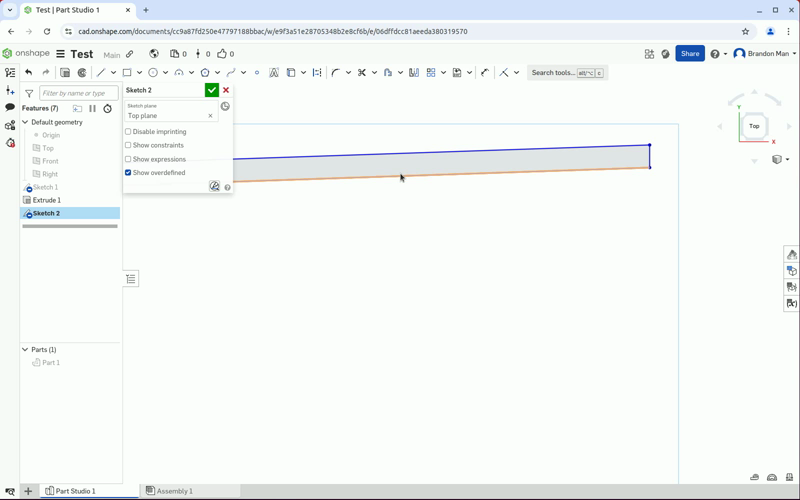
click(400, 173)
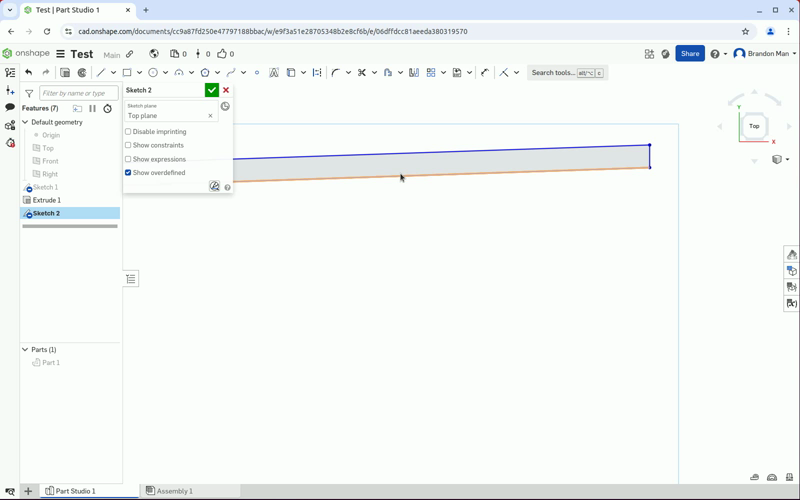
scroll(-6)
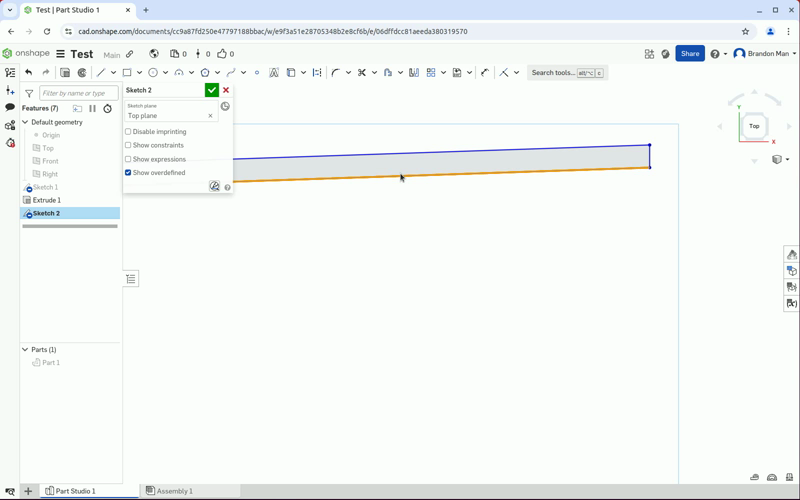
scroll(-6)
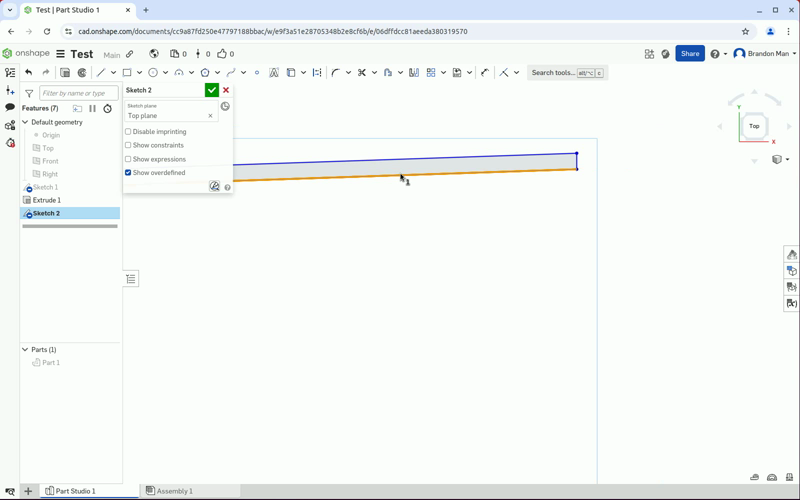
scroll(-6)
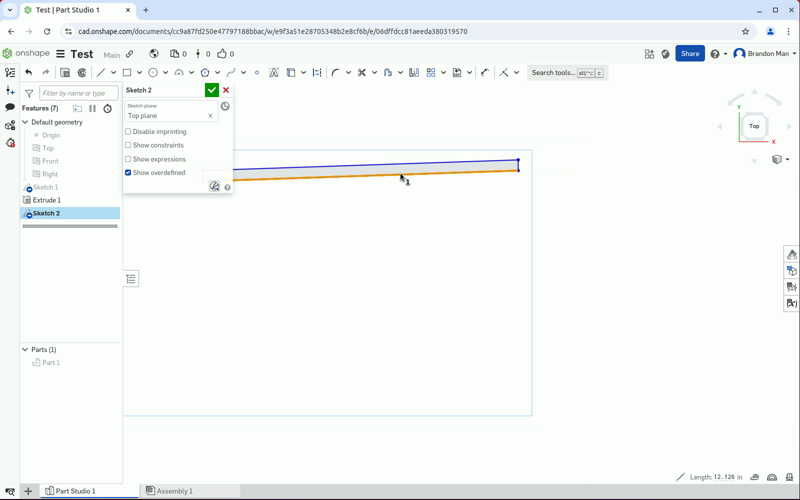
scroll(-6)
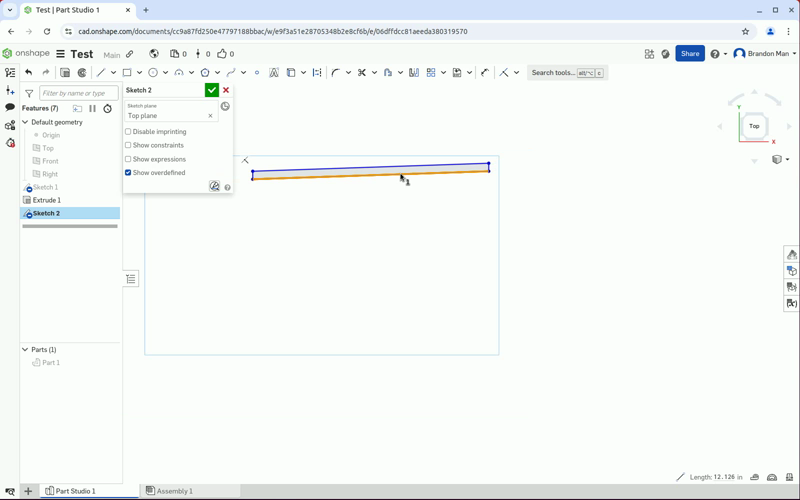
scroll(-6)
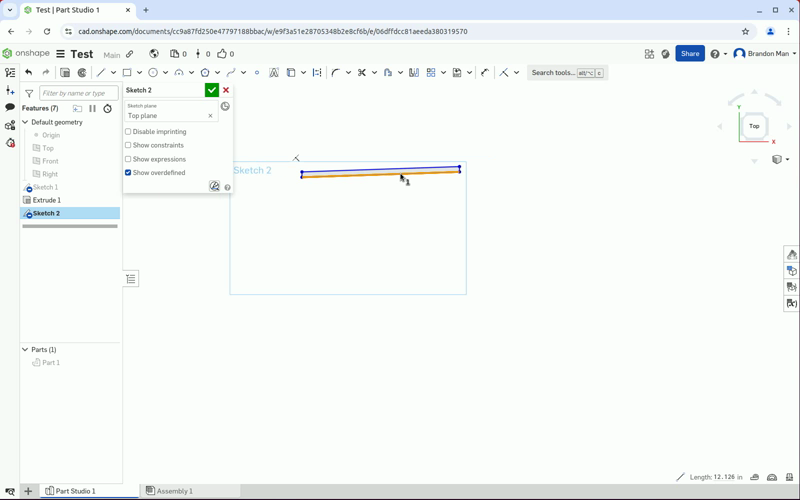
scroll(-6)
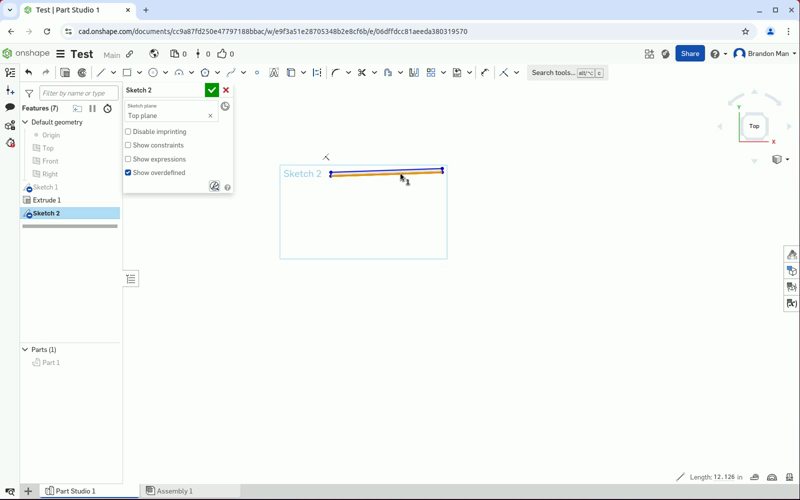
scroll(-6)
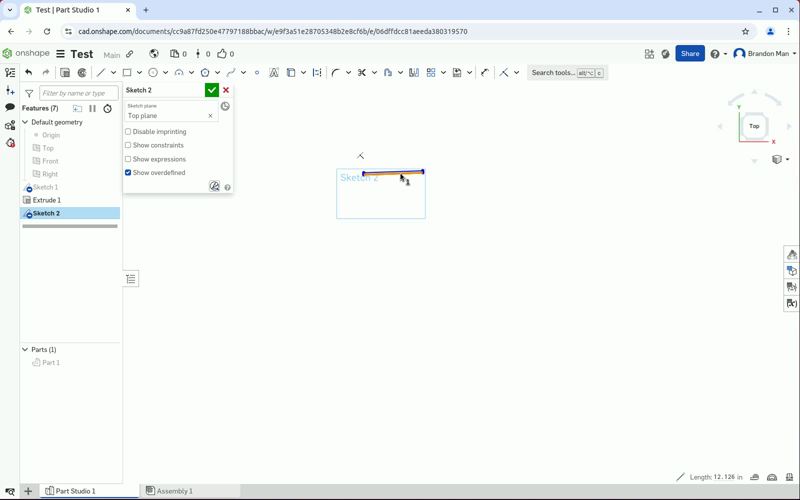
mouse_move(73, 352)
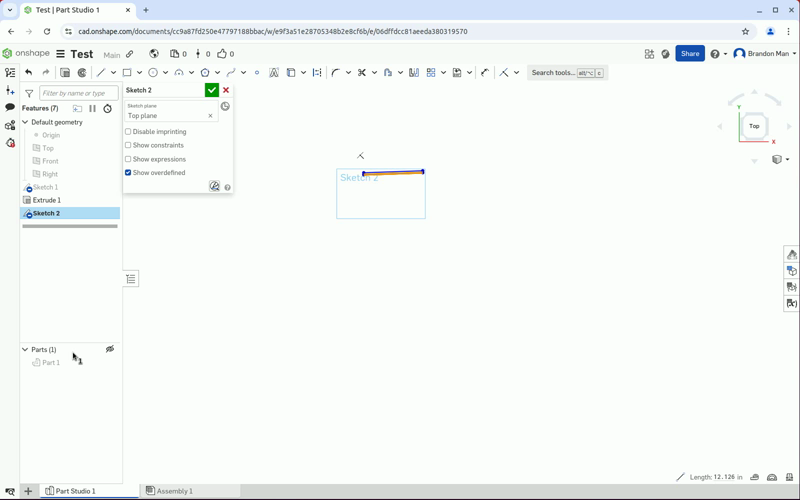
key(shift+y)
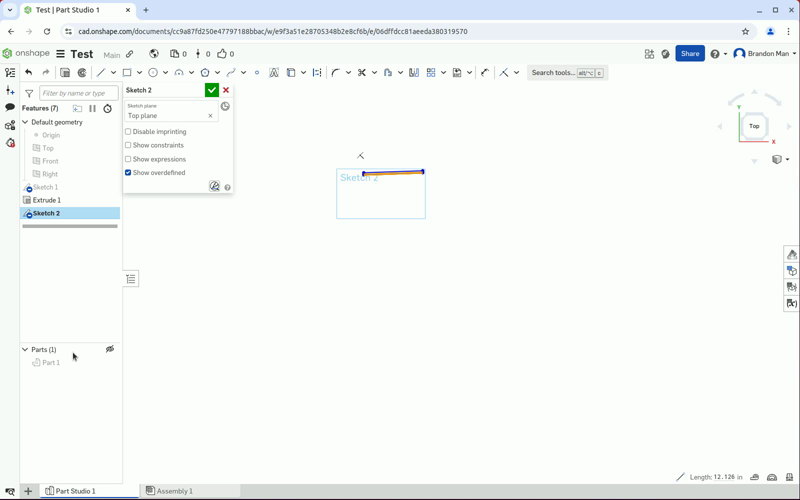
key(shift+e)
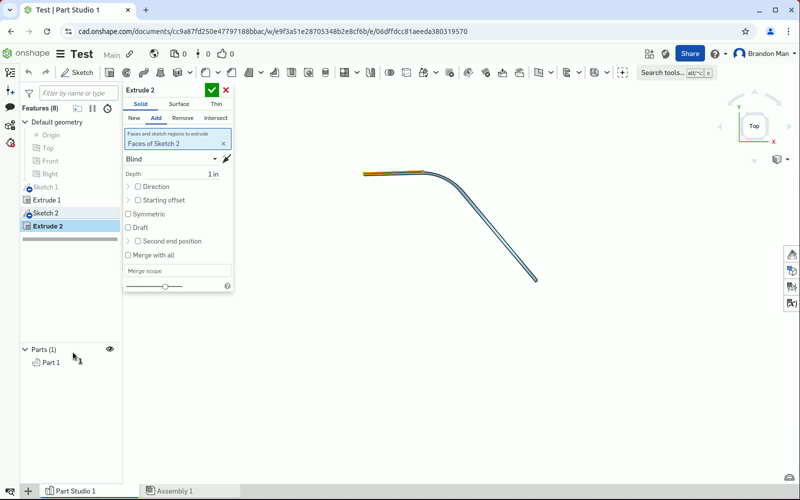
mouse_move(143, 106)
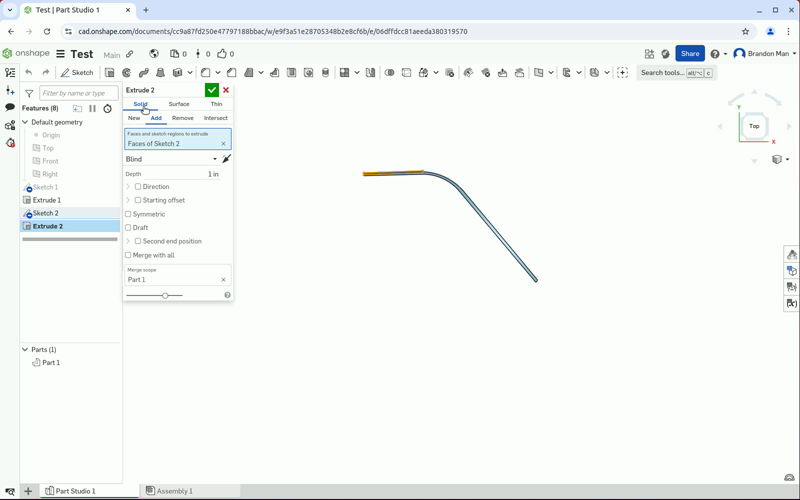
click(143, 106)
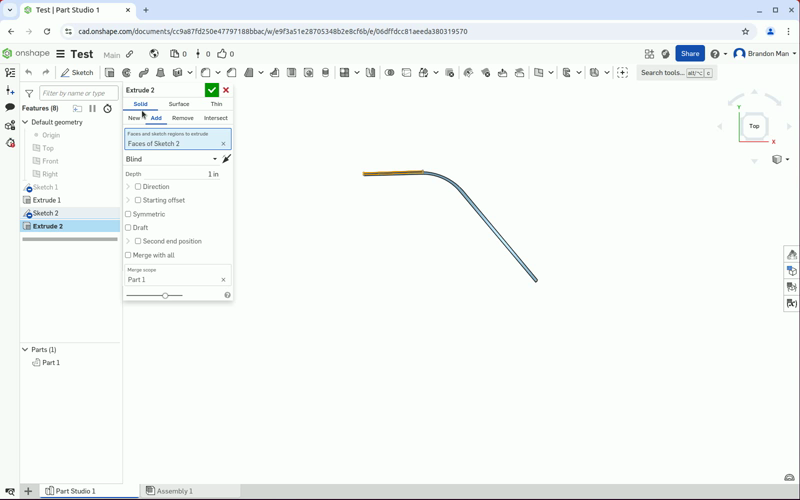
mouse_move(137, 120)
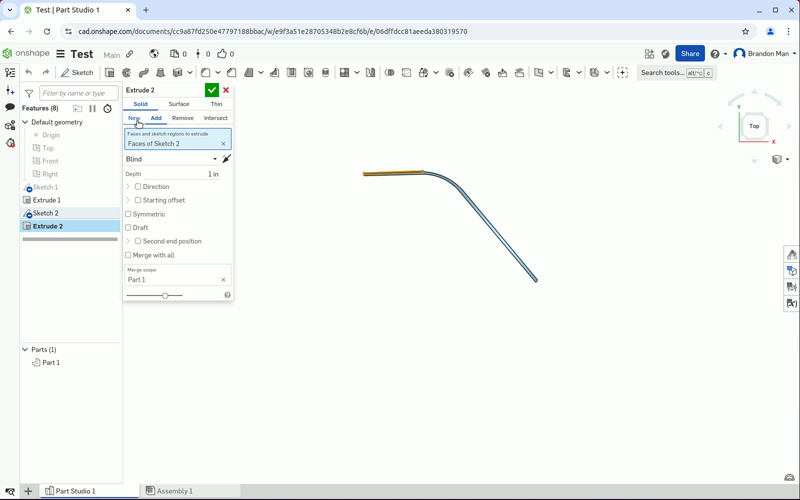
click(137, 120)
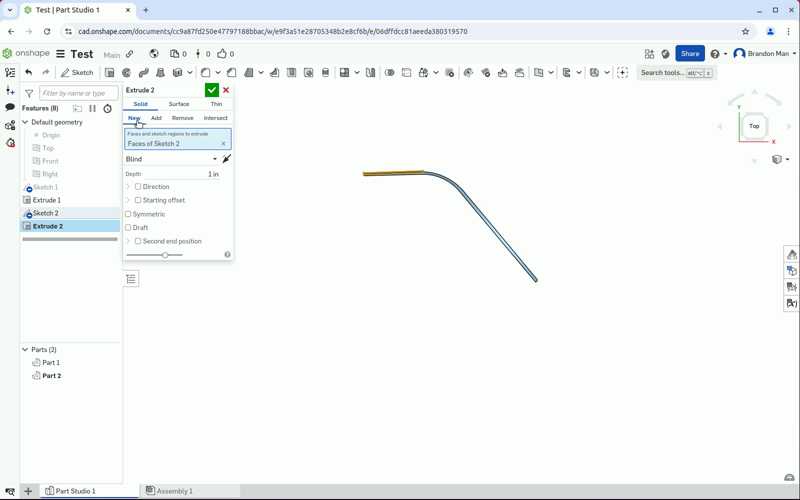
key(tab, 4)
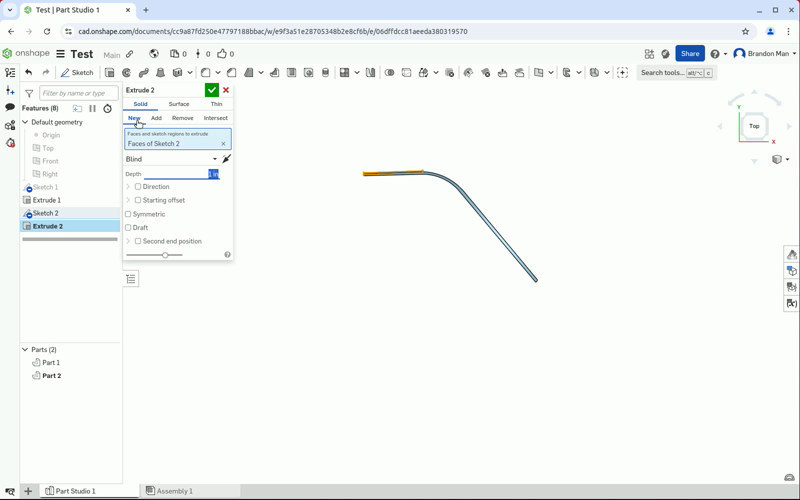
text(9.869)
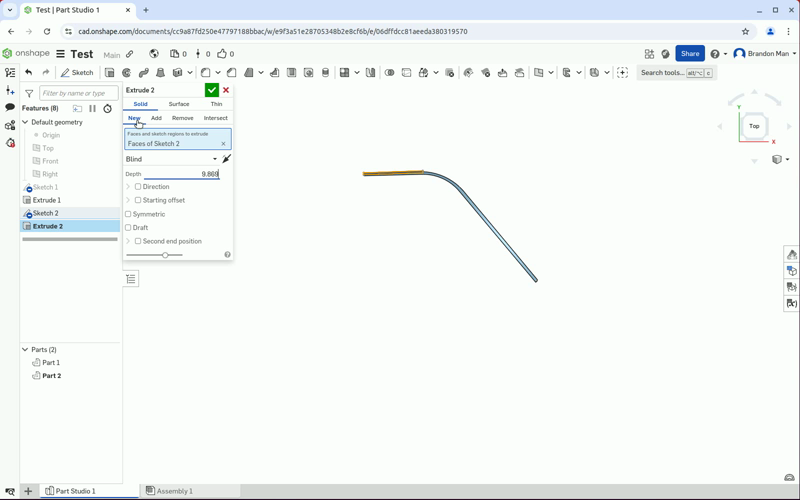
key(enter)
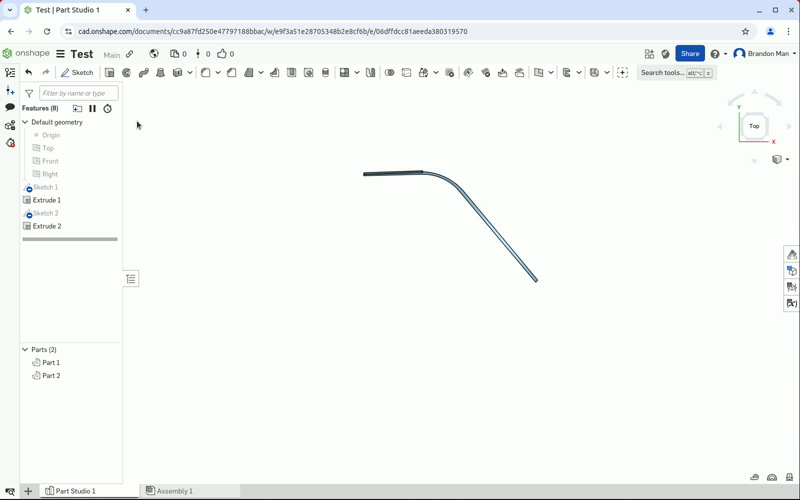
key(shift+h)
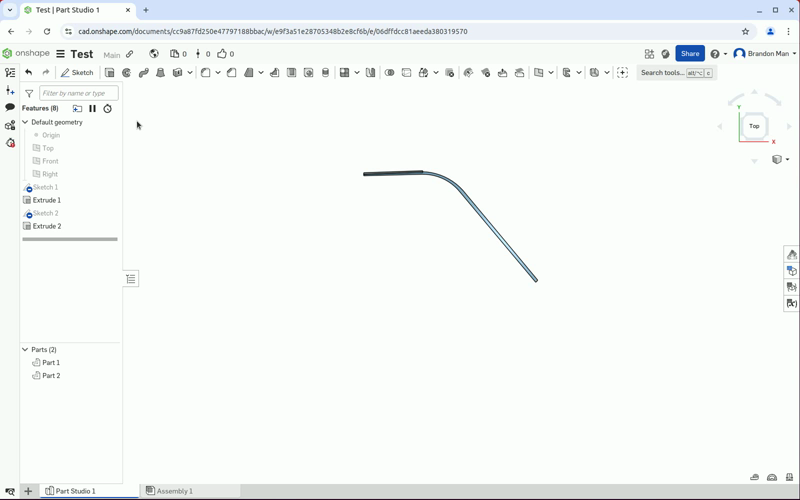
key(shift+h)
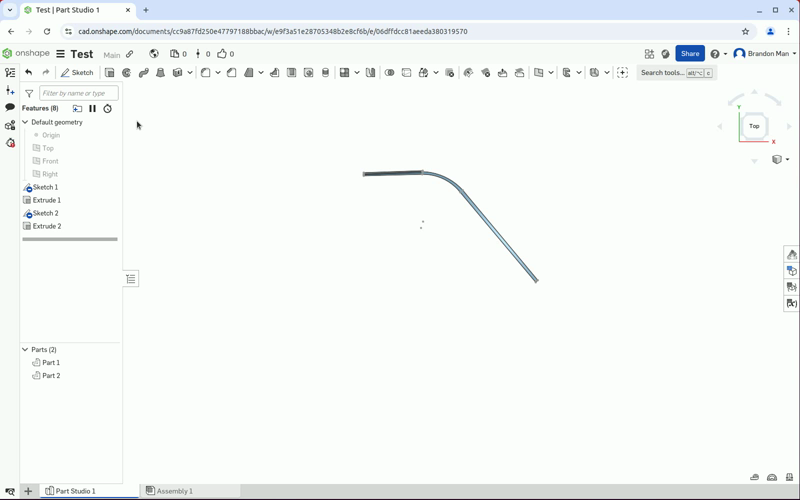
key(shift+7)
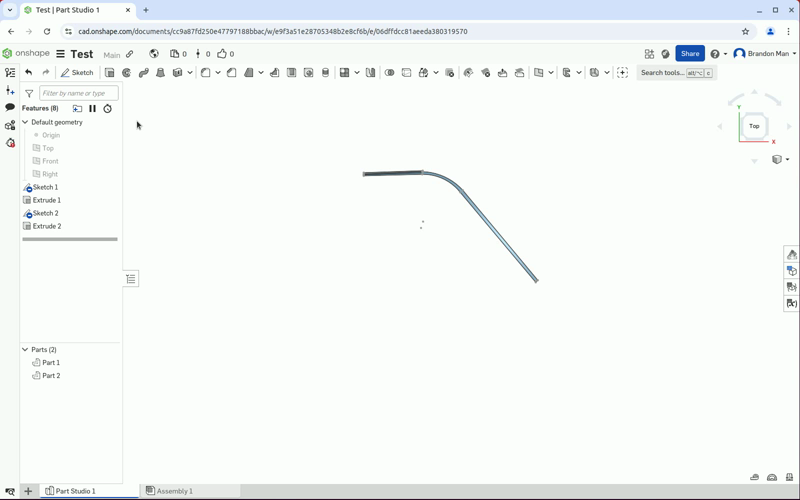
key(up, 3)
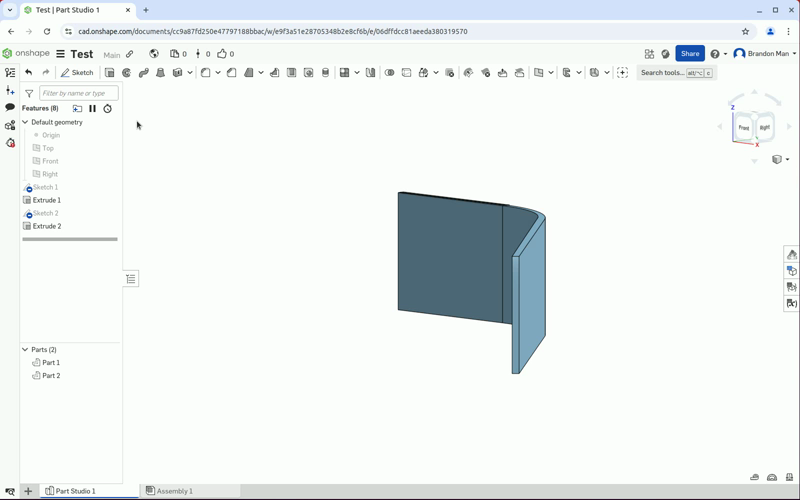
key(left, 3)
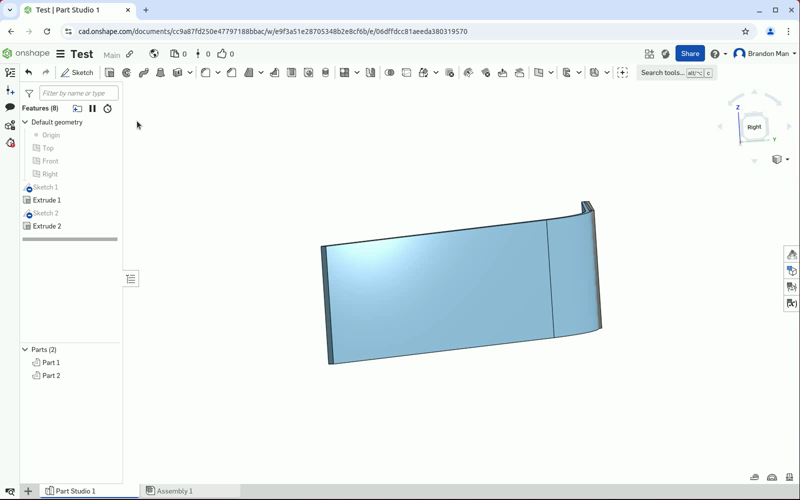
key(right, 3)
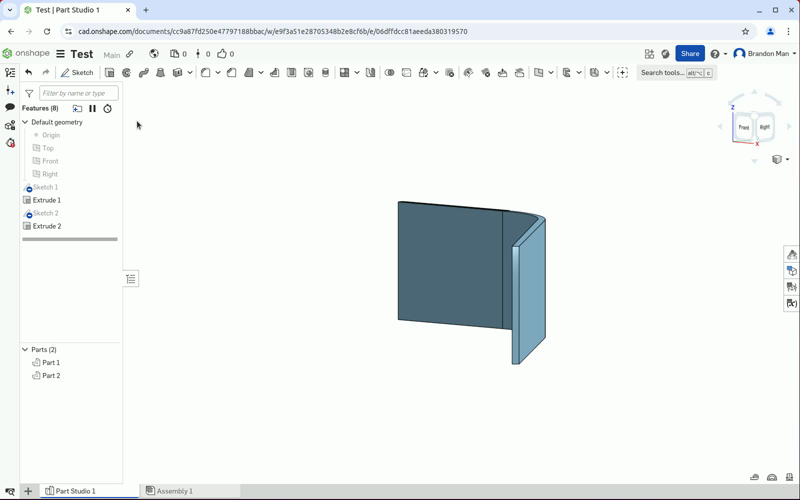
key(down, 3)
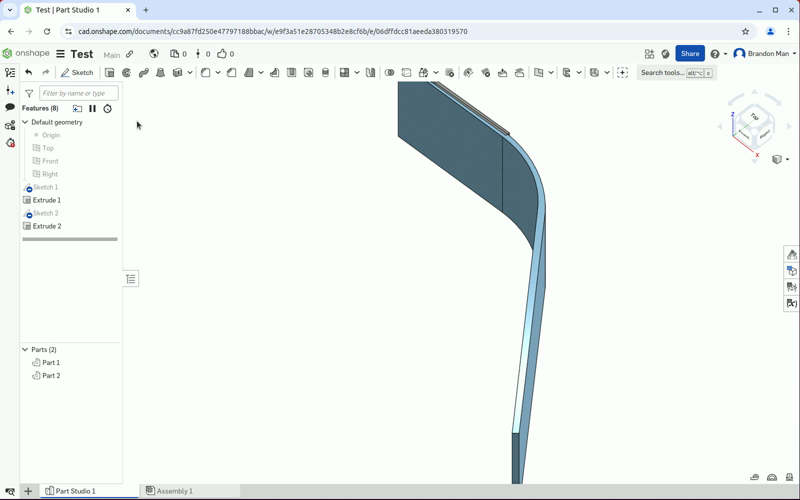
mouse_move(73, 189)
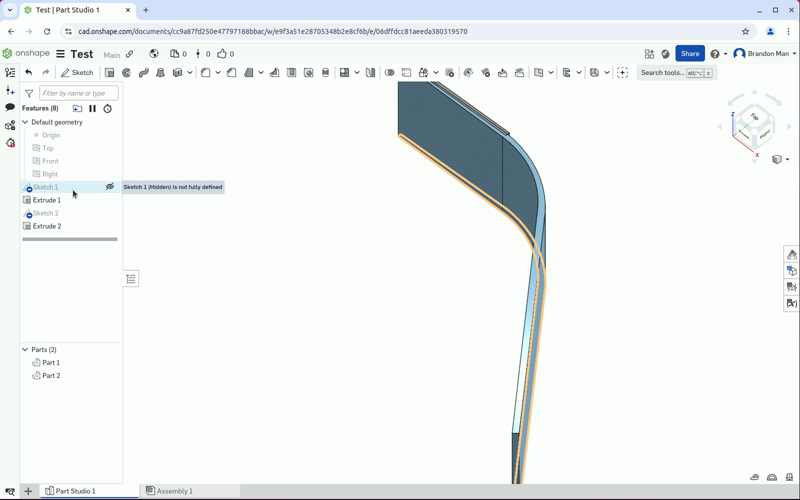
click(73, 189)